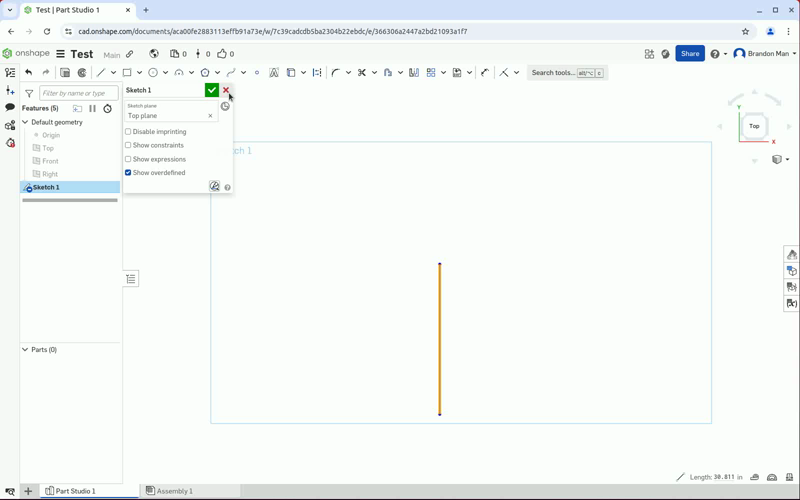
key(shift+h)
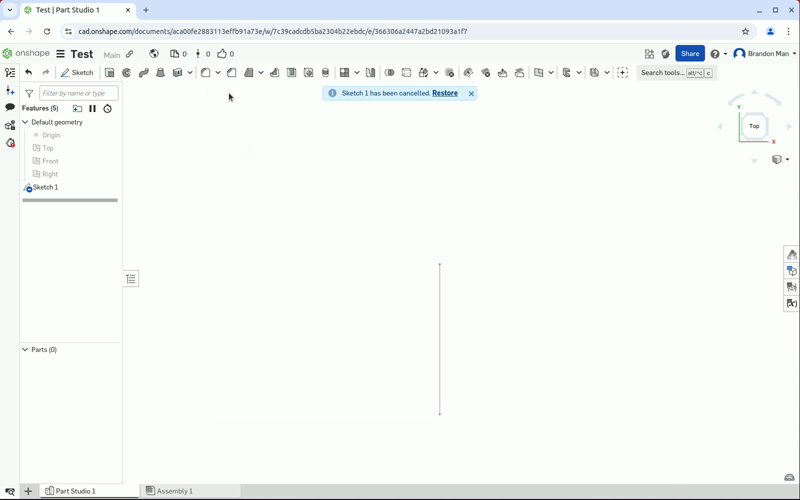
mouse_move(73, 352)
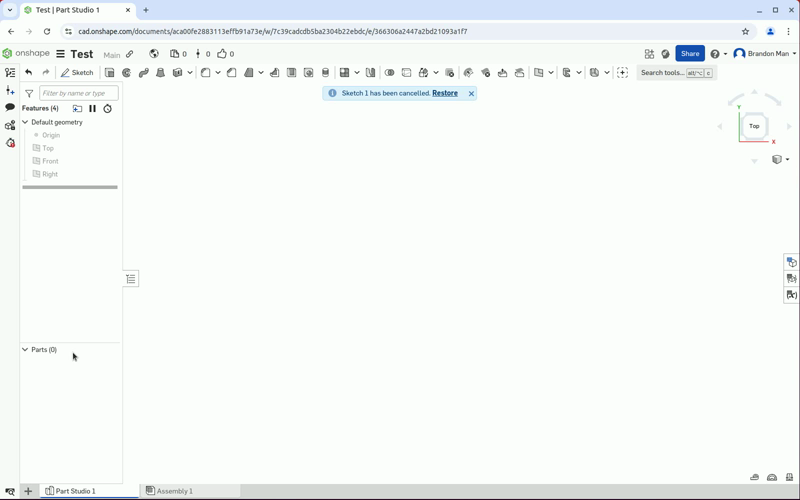
key(y)
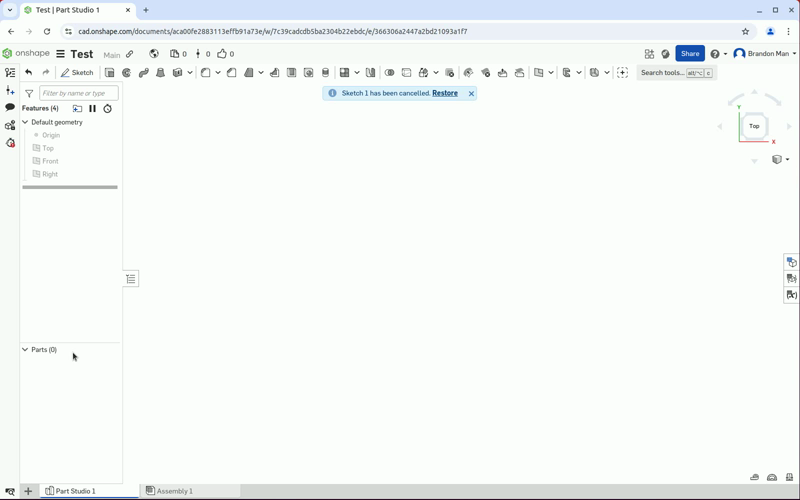
key(shift+p)
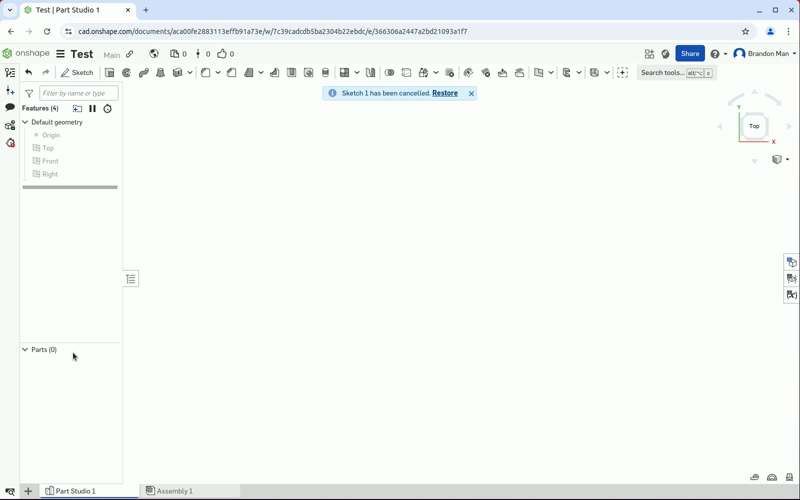
key(space)
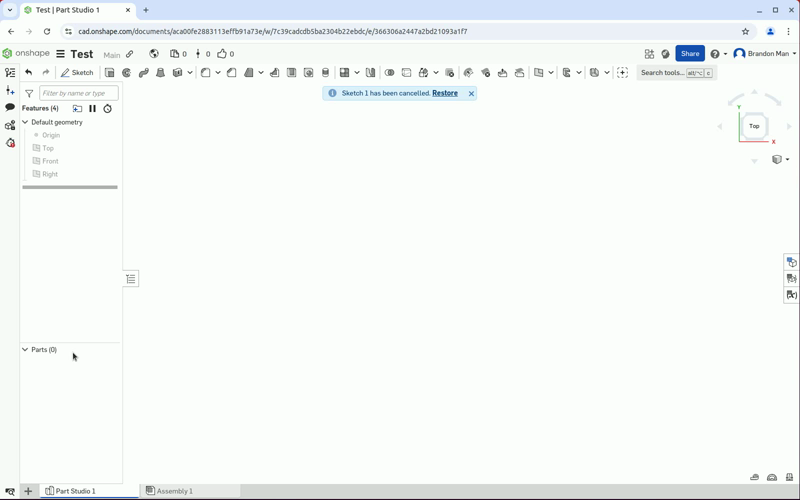
key_down(shift)
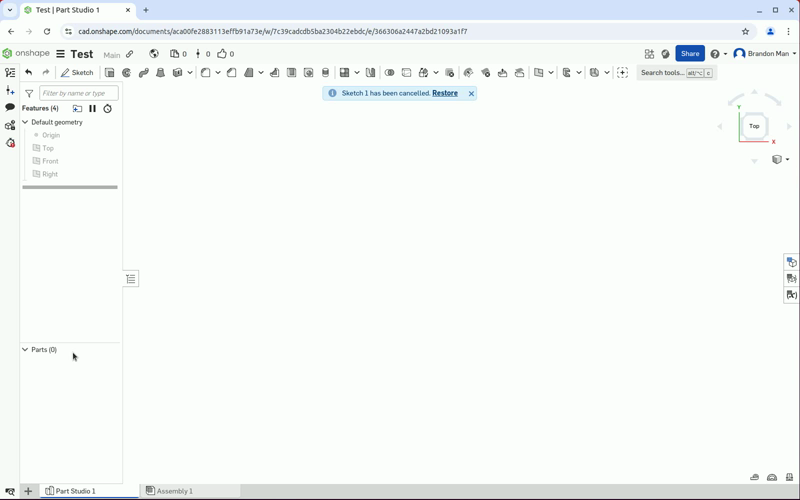
key(up)
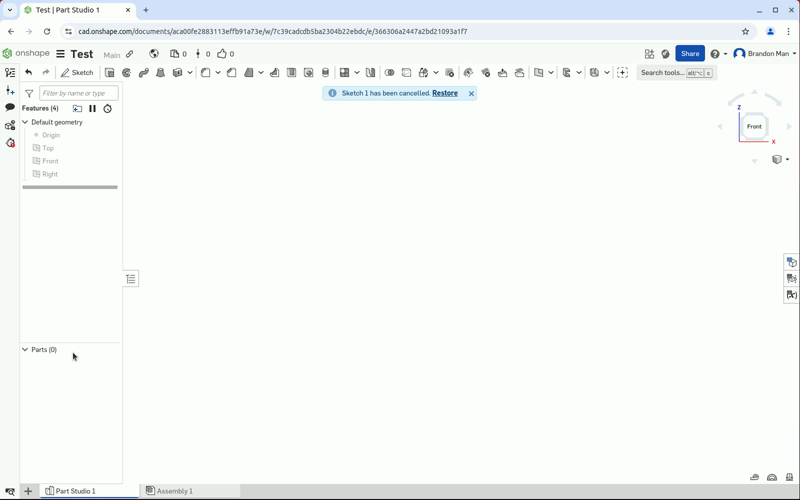
key_up(shift)
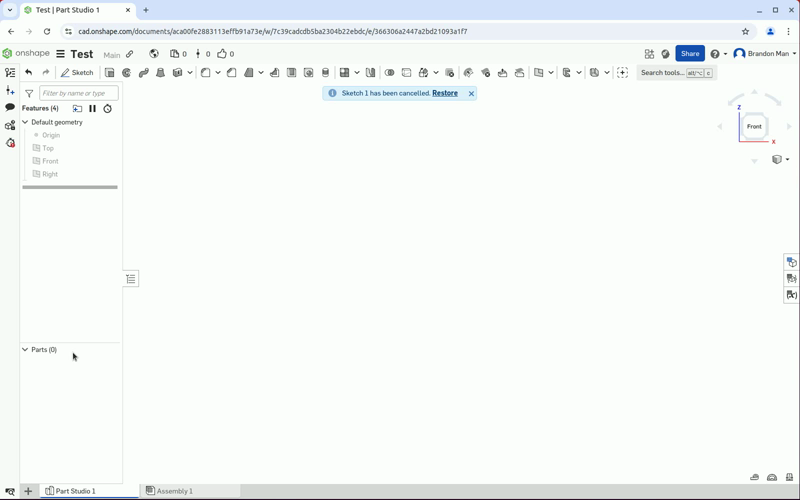
key(space)
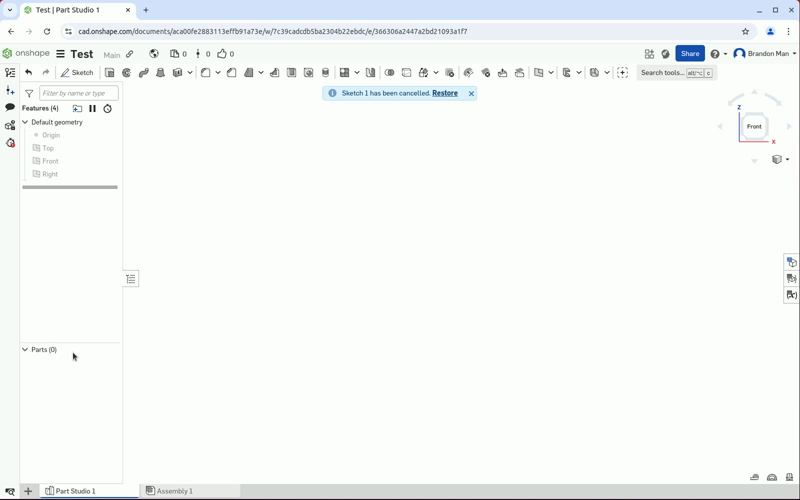
key_down(shift)
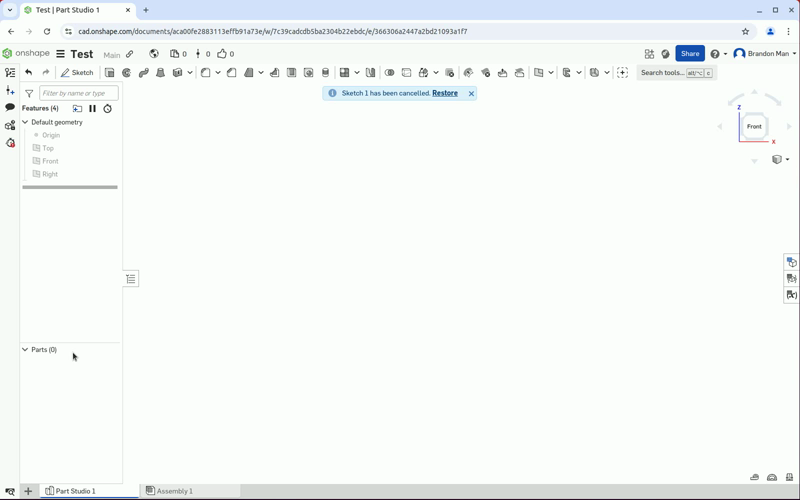
key(left)
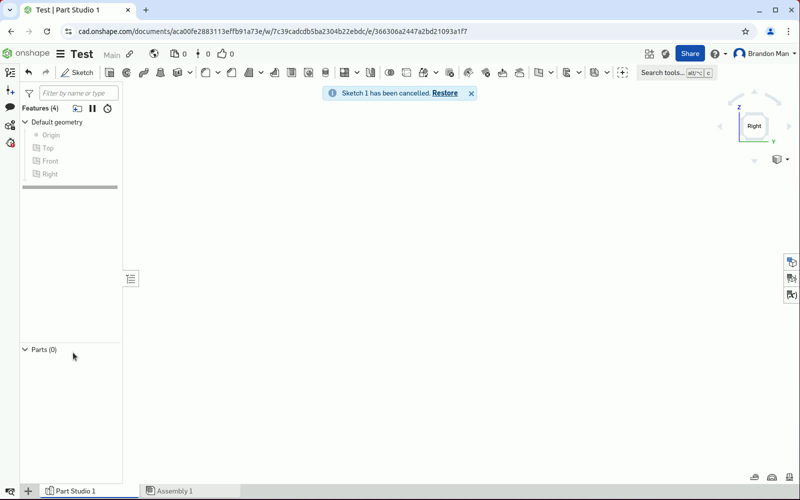
key_up(shift)
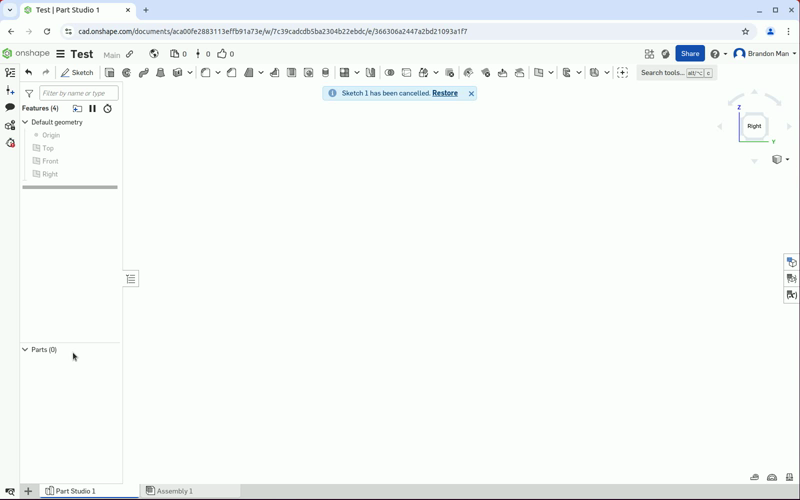
mouse_move(73, 352)
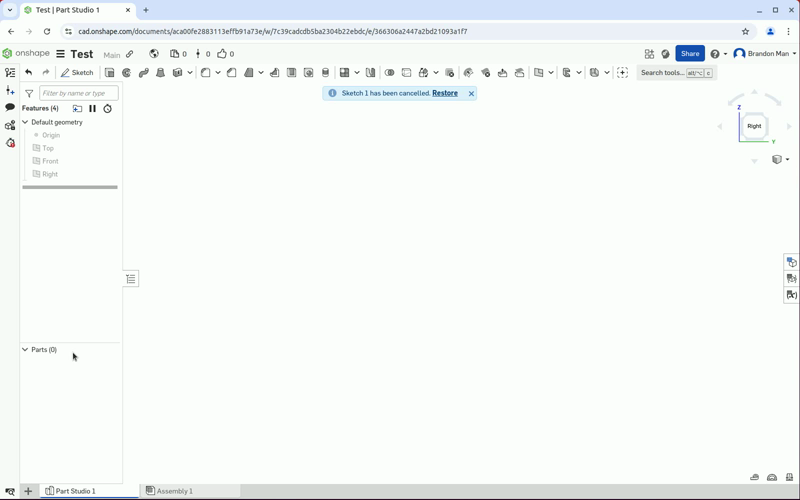
key(shift+y)
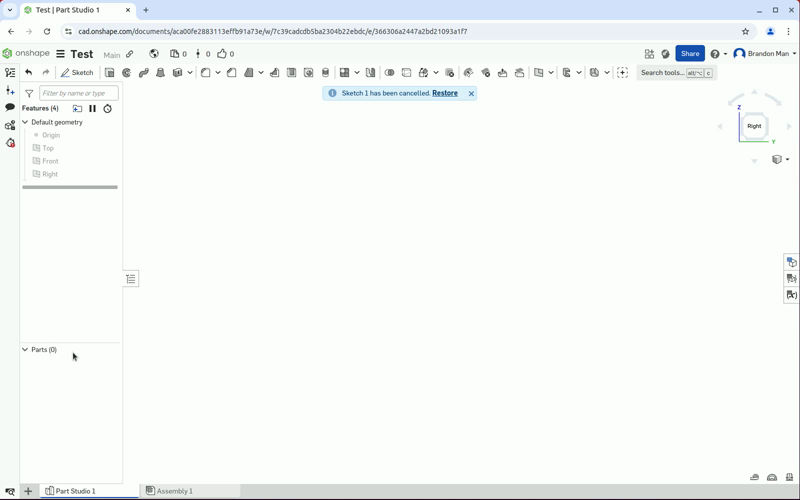
key(shift+s)
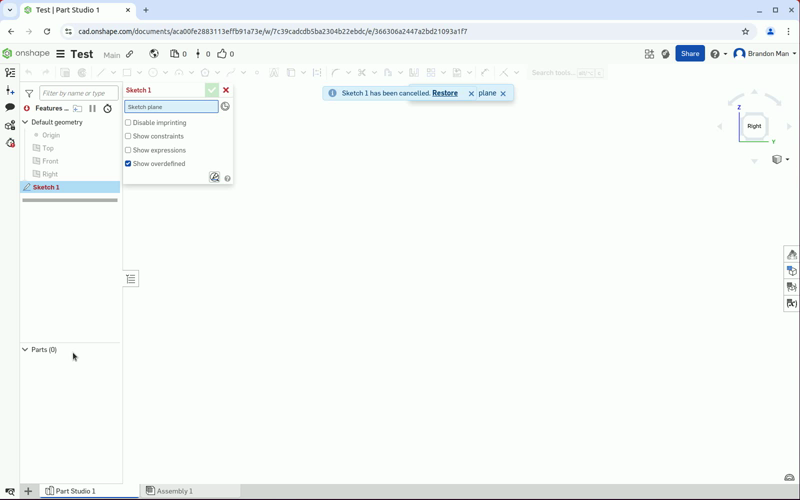
mouse_move(73, 176)
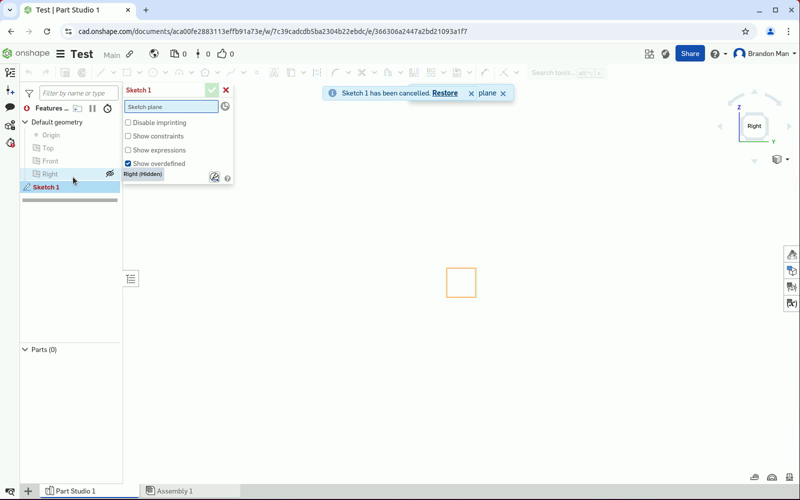
click(73, 176)
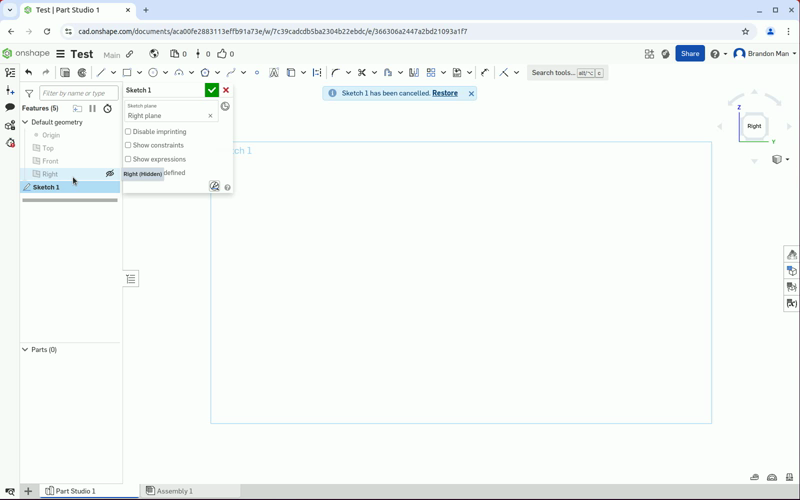
mouse_move(73, 352)
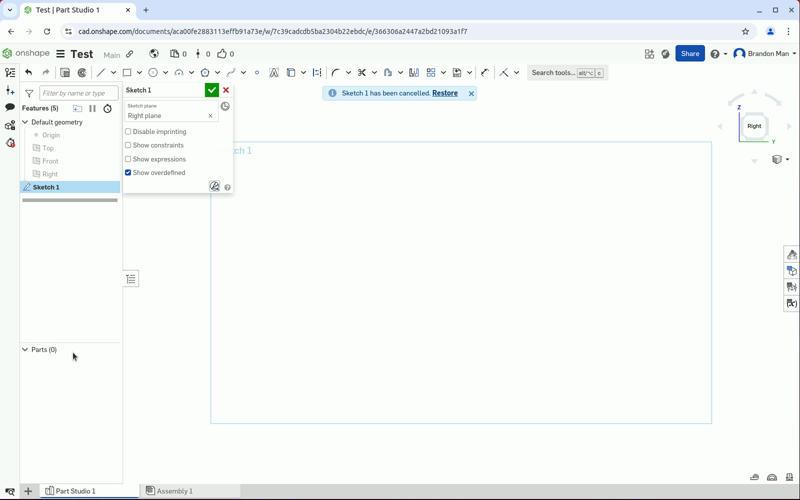
key(y)
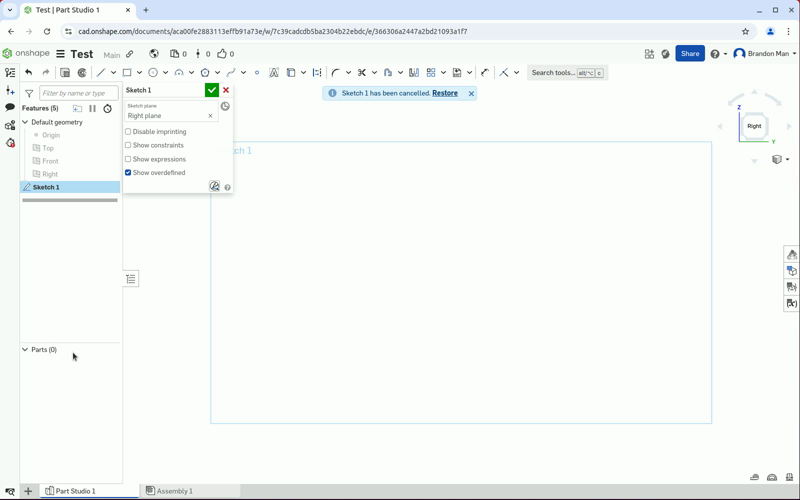
key(l)
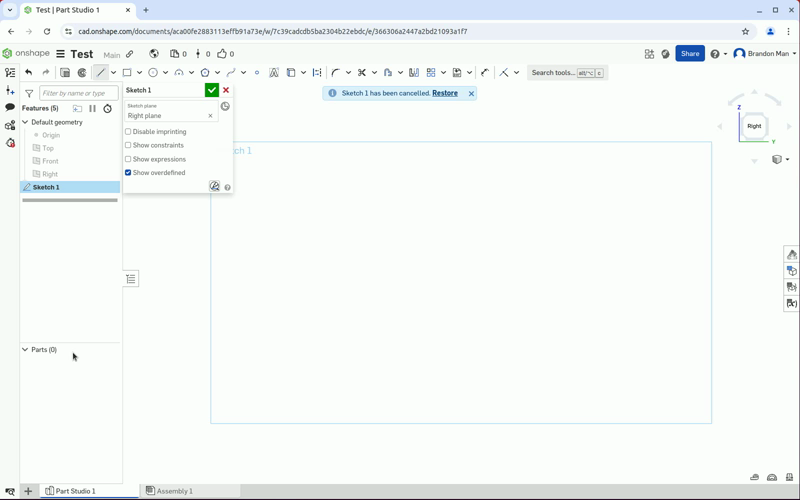
key_down(shift)
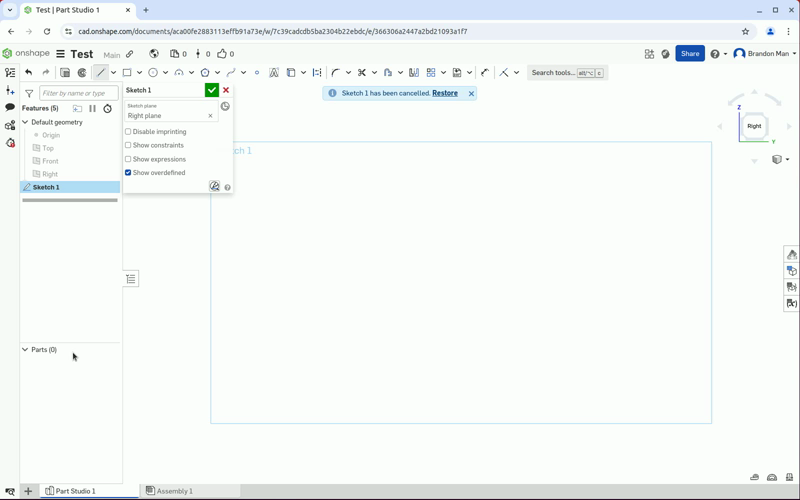
mouse_move(410, 282)
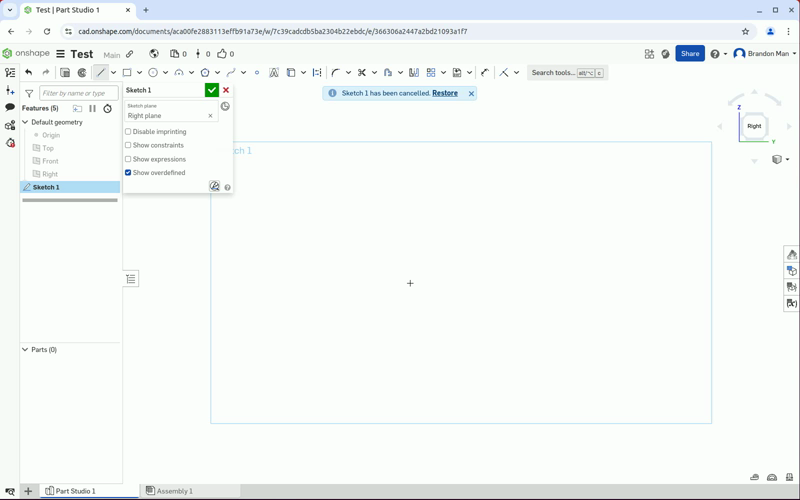
click(410, 282)
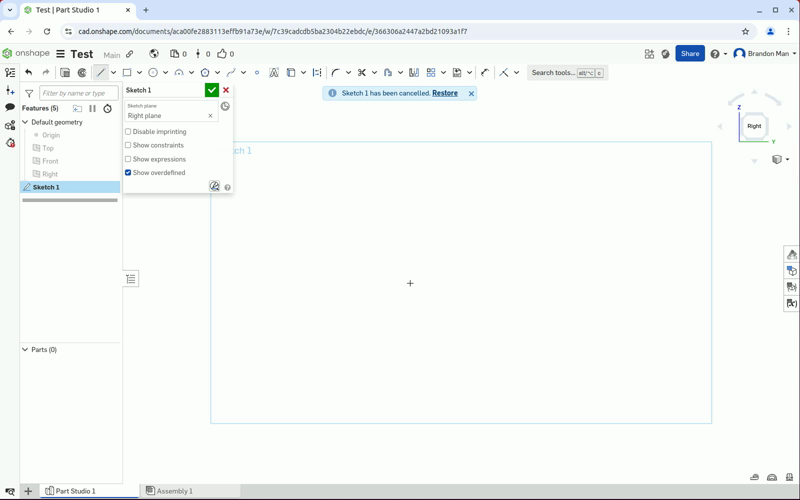
key_up(shift)
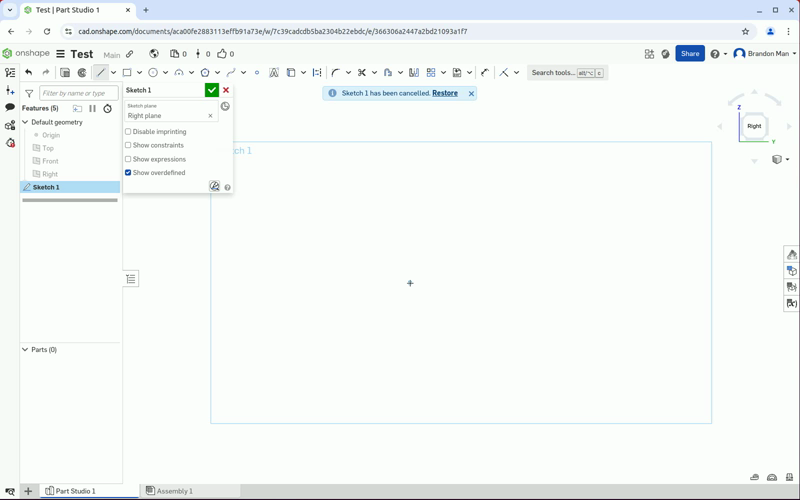
key_down(shift)
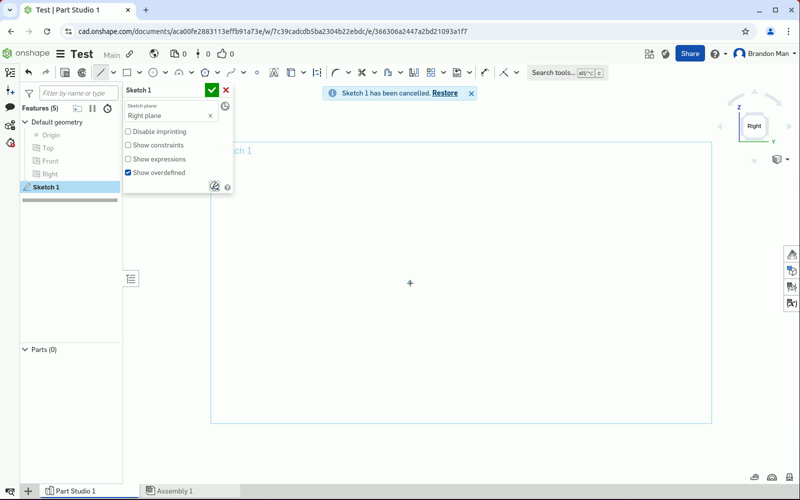
mouse_move(440, 282)
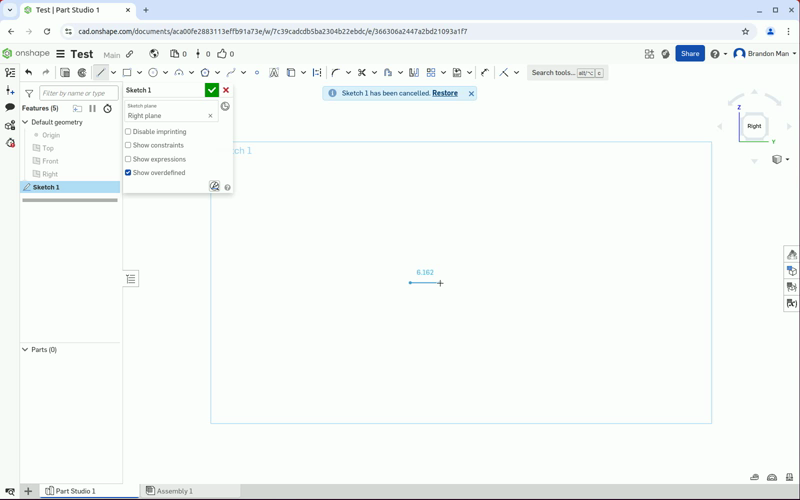
mouse_move(460, 282)
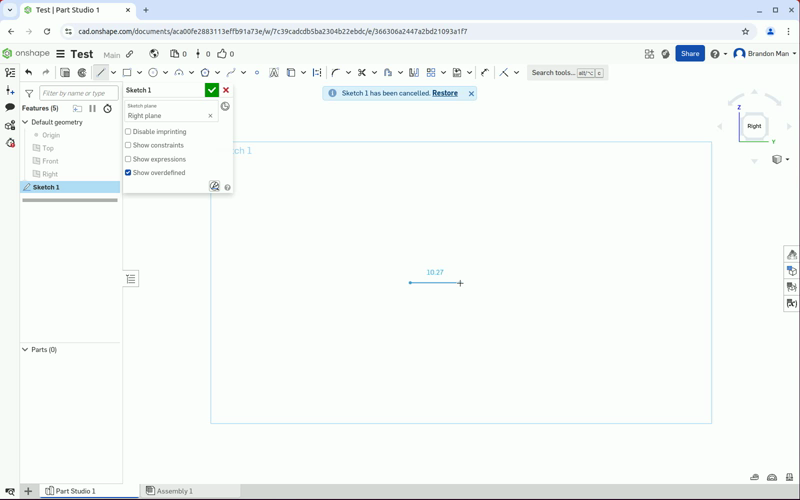
click(460, 282)
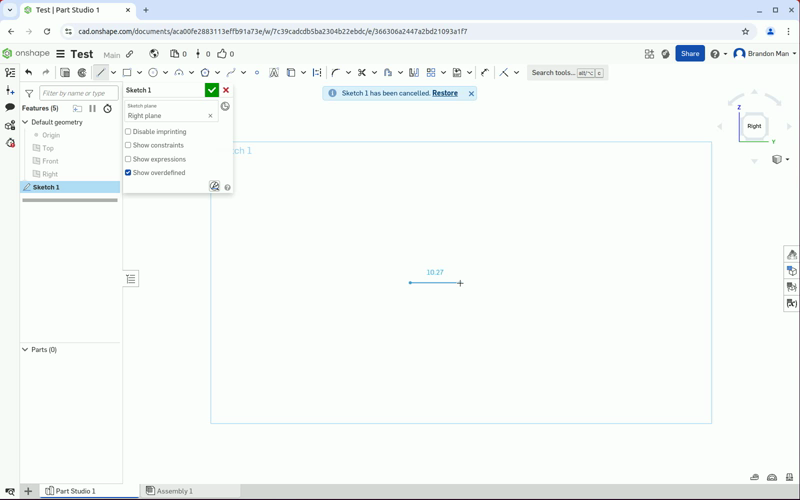
key_up(shift)
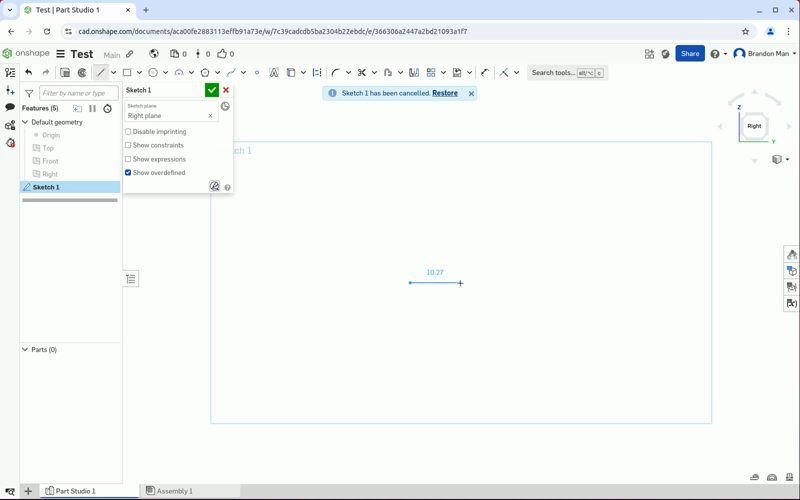
key_down(shift)
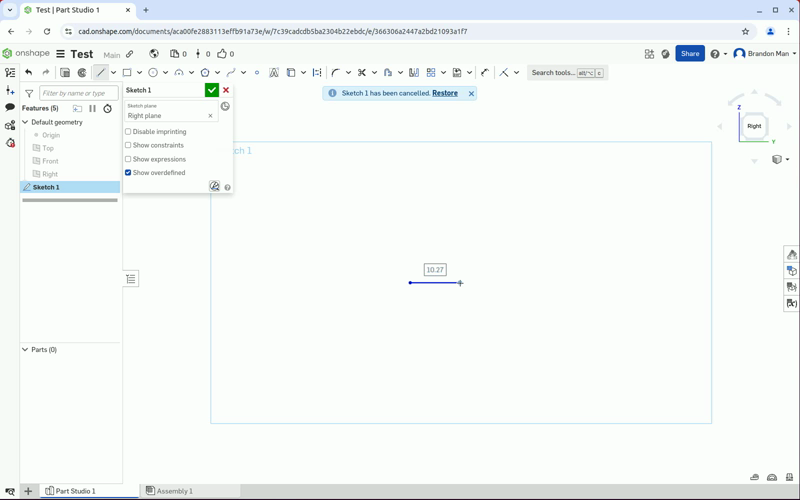
mouse_move(460, 194)
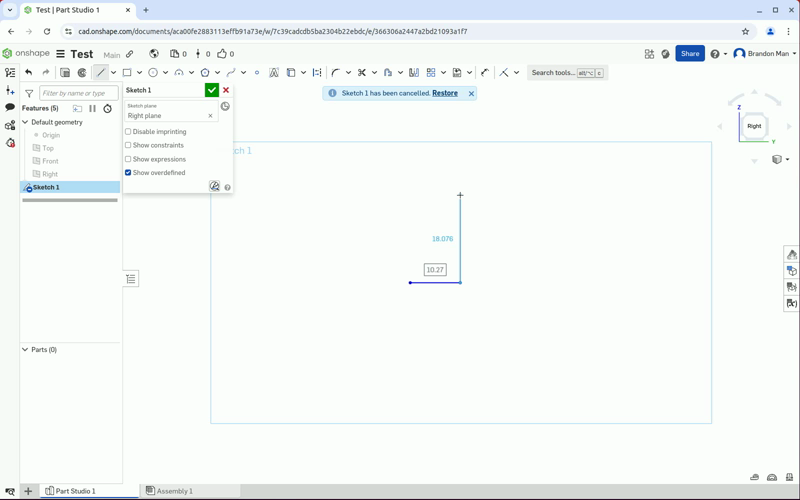
click(460, 194)
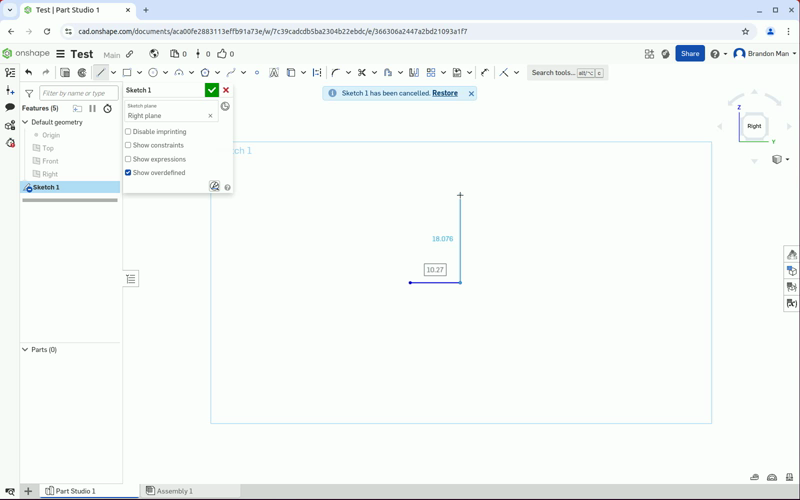
key_up(shift)
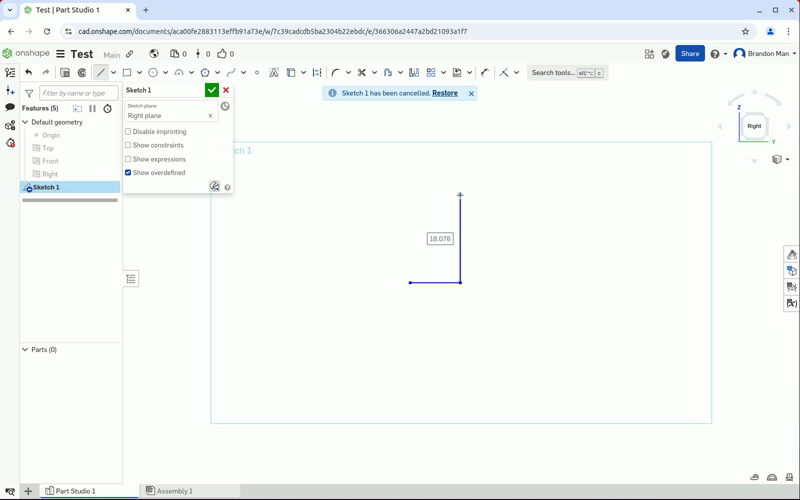
key_down(shift)
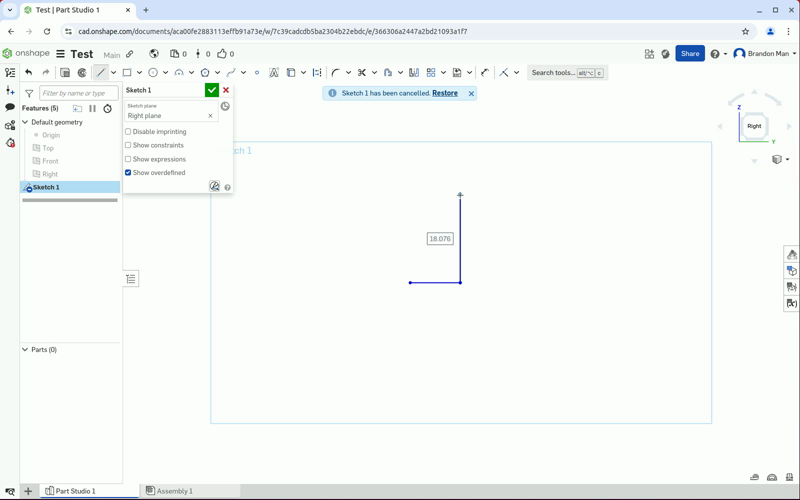
mouse_move(490, 194)
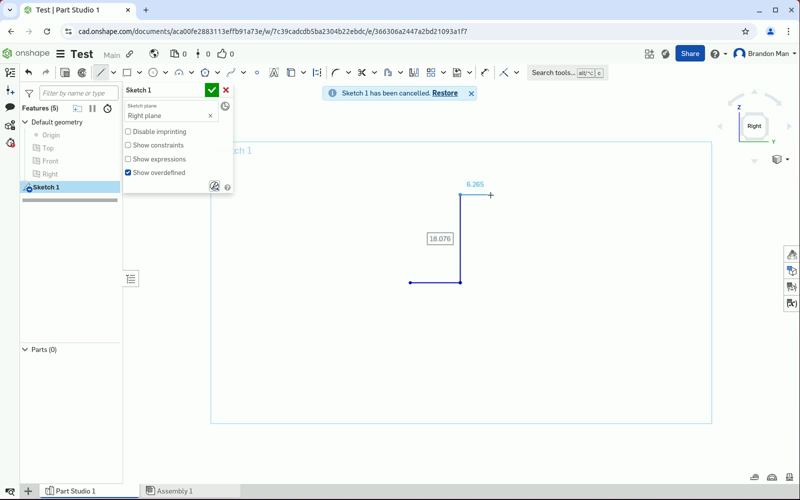
mouse_move(448, 194)
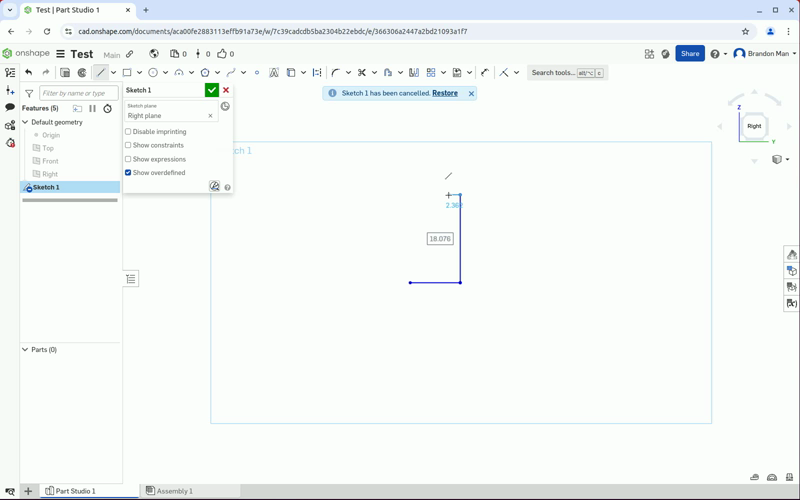
click(448, 194)
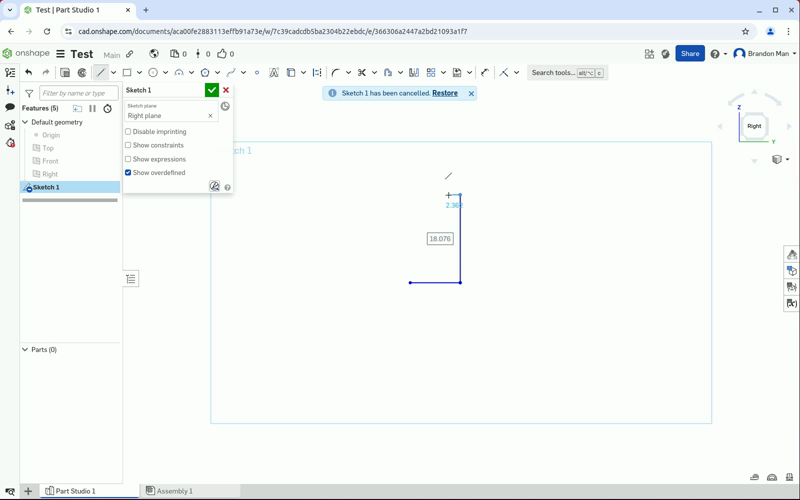
key_up(shift)
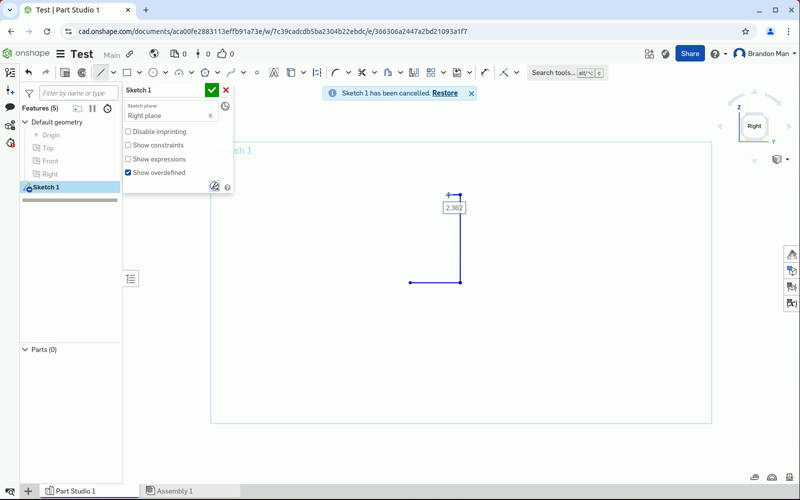
key_down(shift)
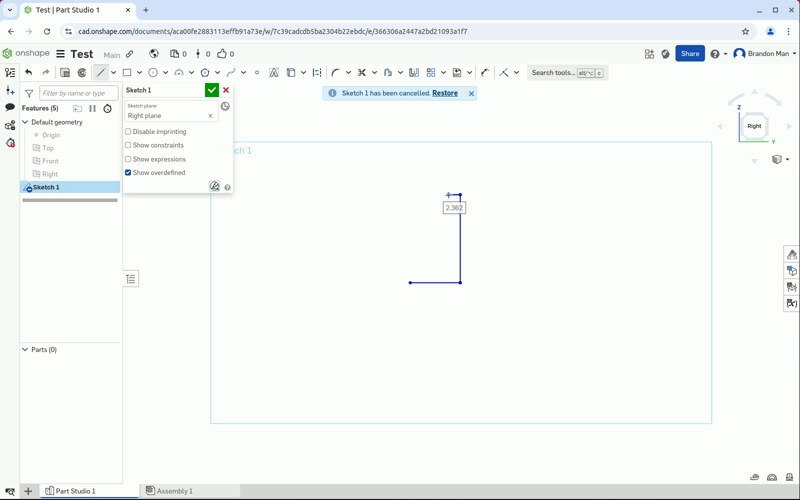
mouse_move(478, 194)
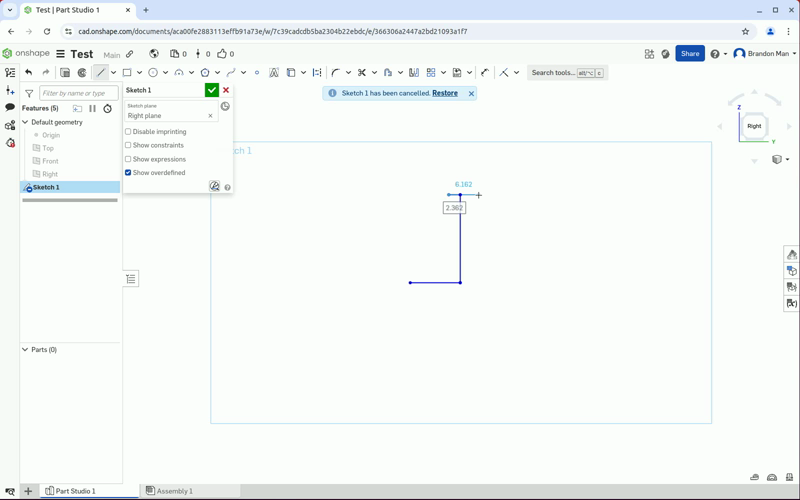
mouse_move(448, 232)
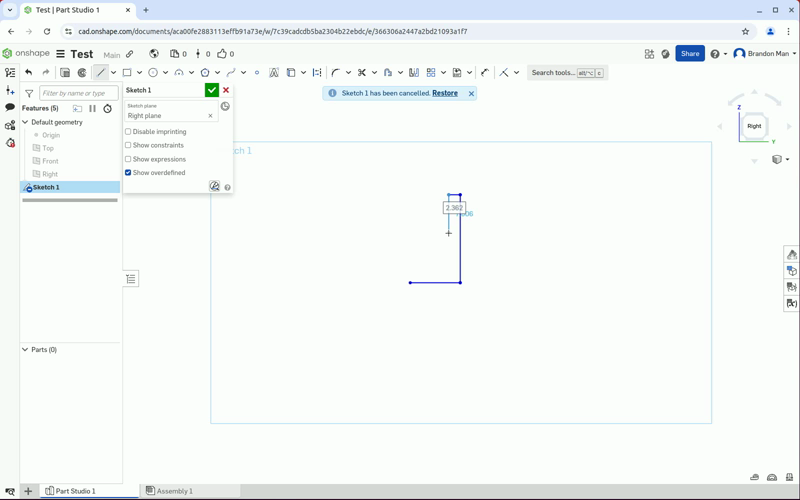
click(448, 232)
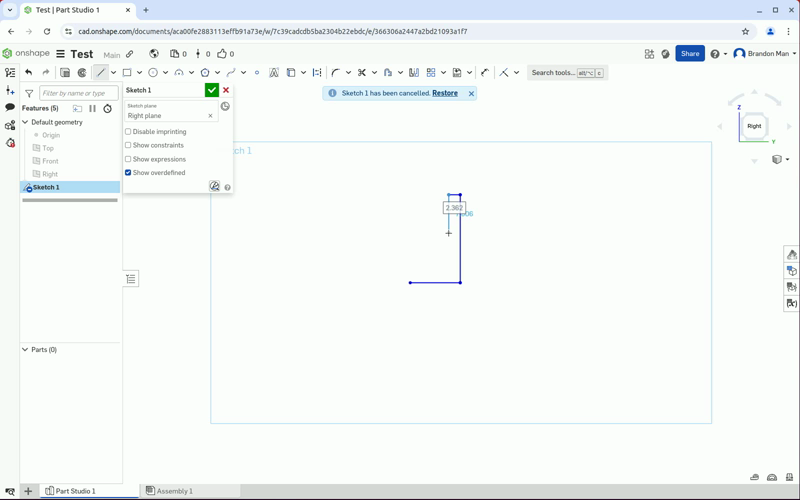
key_up(shift)
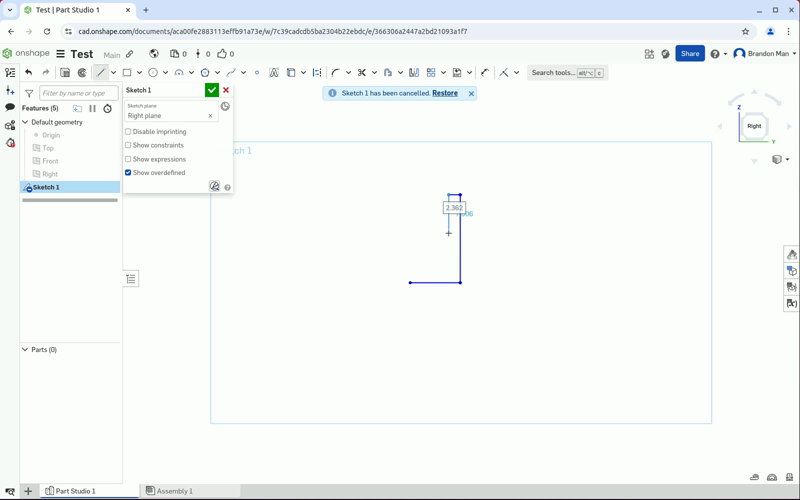
key(esc)
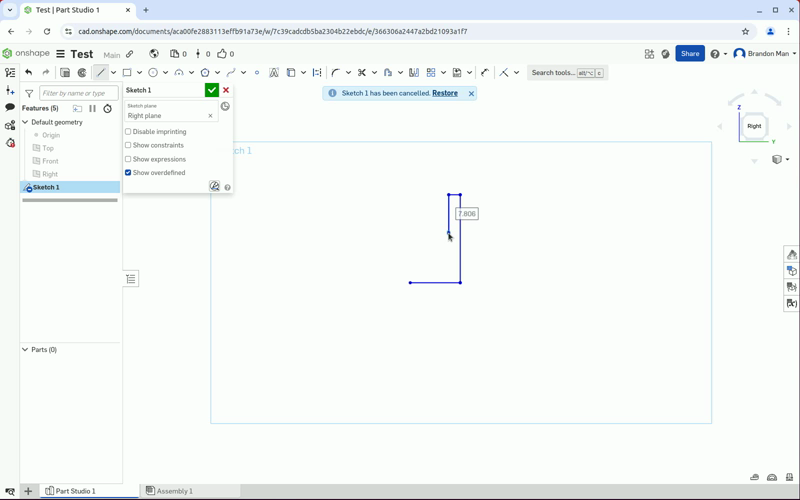
key(a)
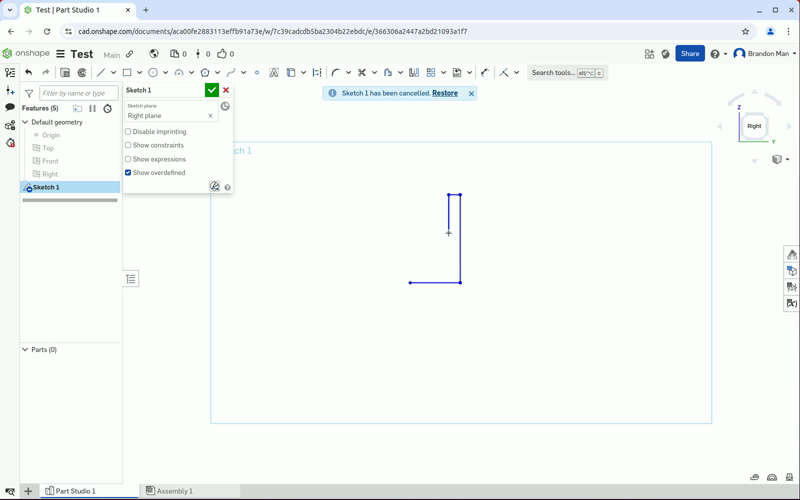
mouse_move(448, 232)
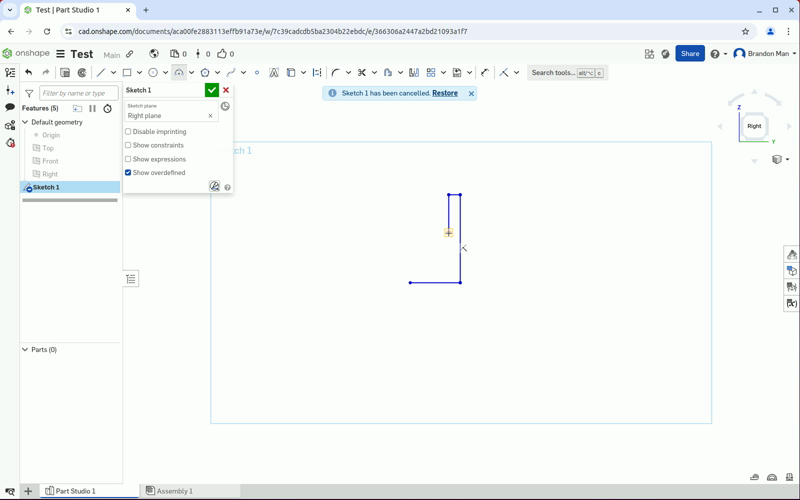
click(448, 232)
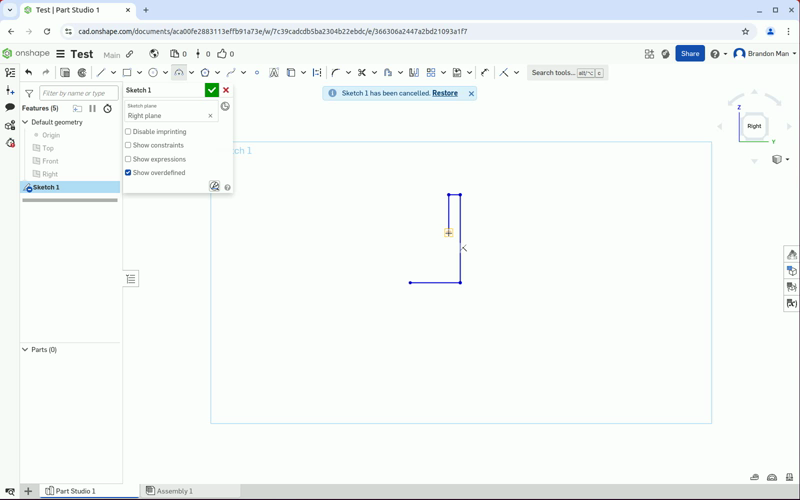
key_down(shift)
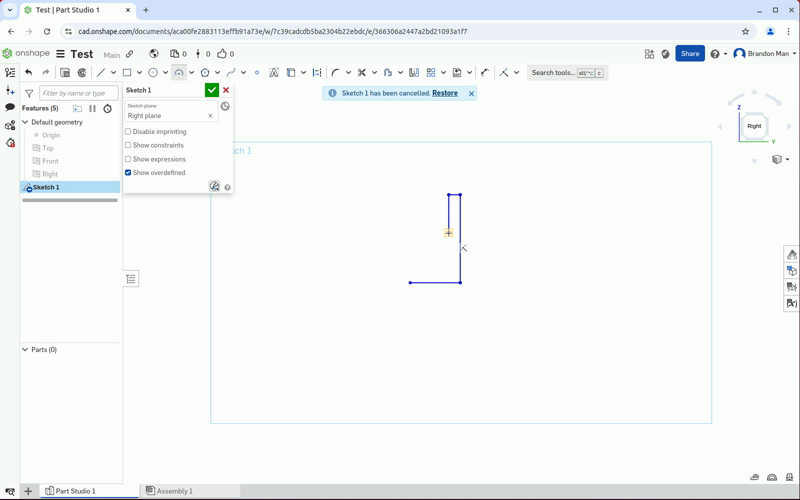
mouse_move(423, 232)
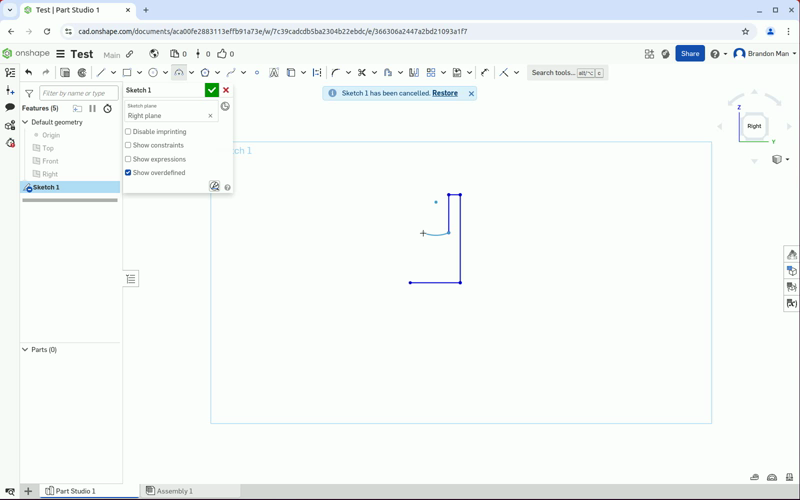
click(423, 232)
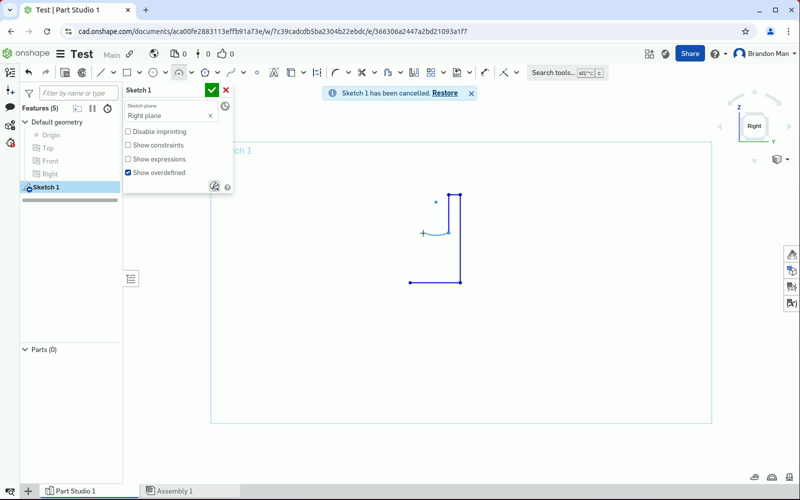
mouse_move(435, 245)
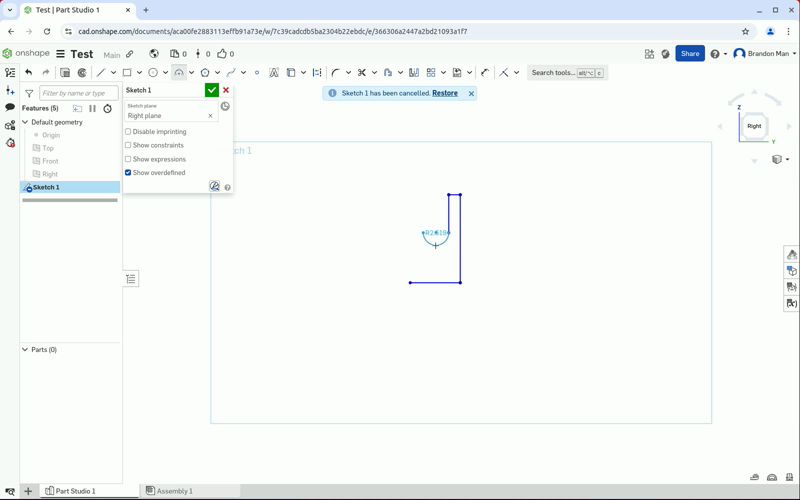
click(435, 245)
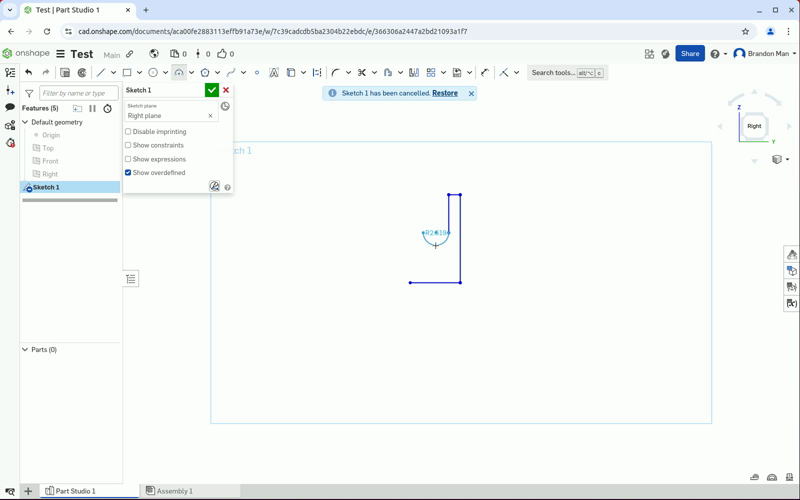
key_up(shift)
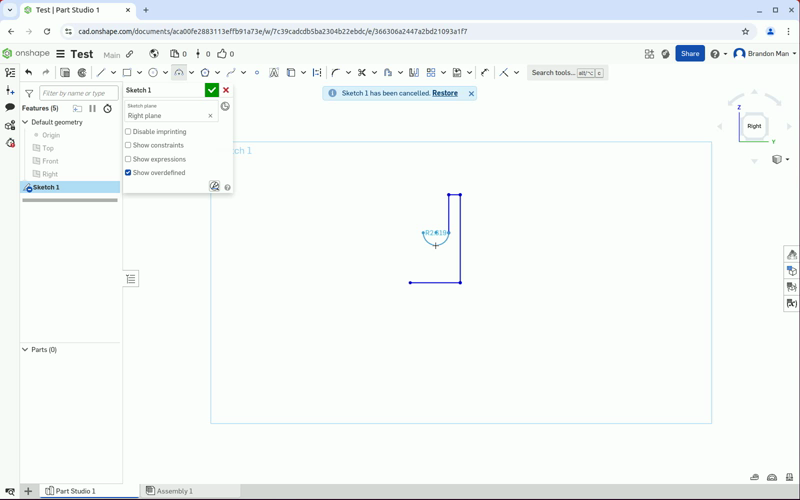
key(esc)
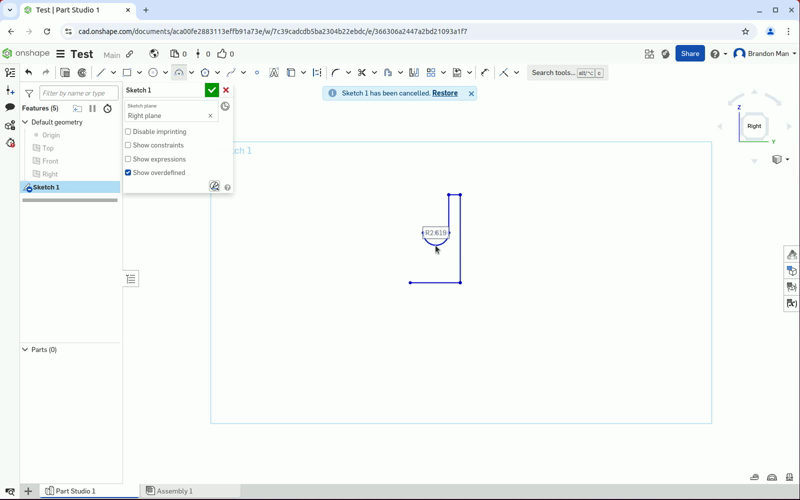
key(l)
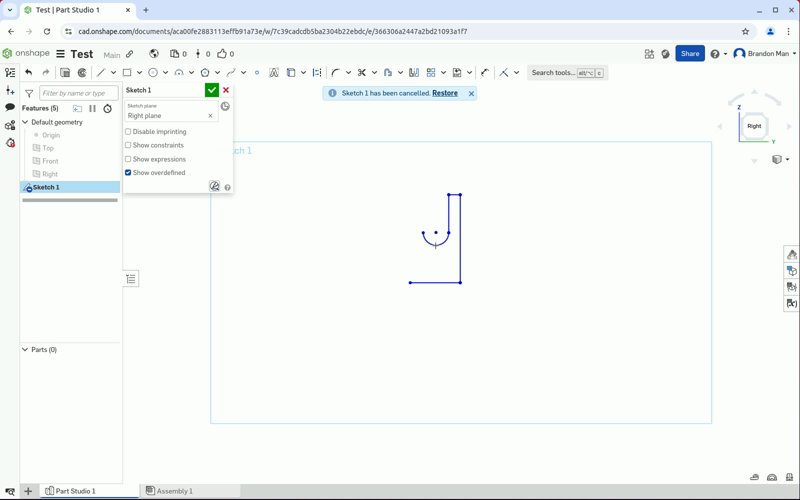
mouse_move(423, 232)
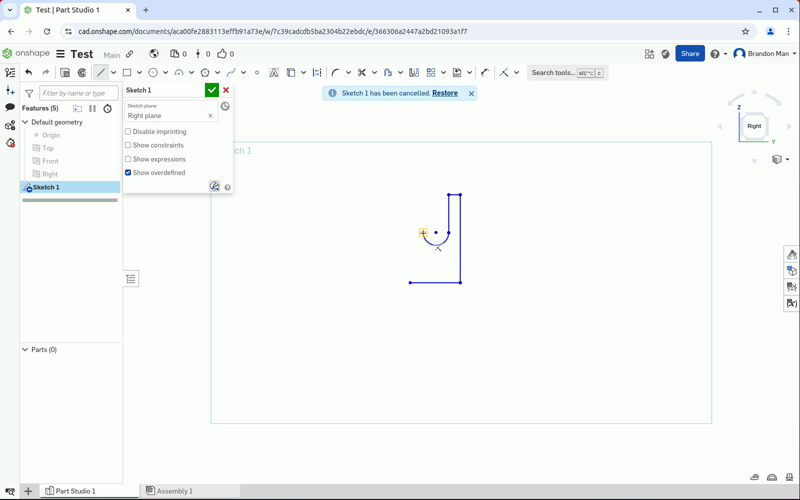
click(423, 232)
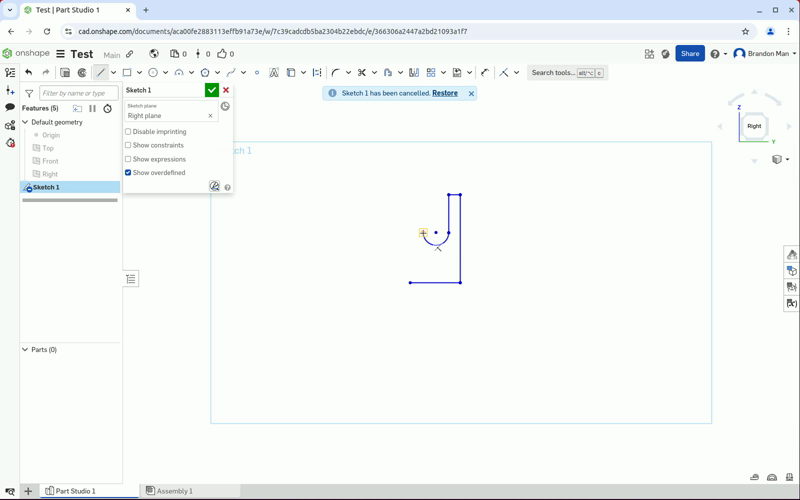
key_down(shift)
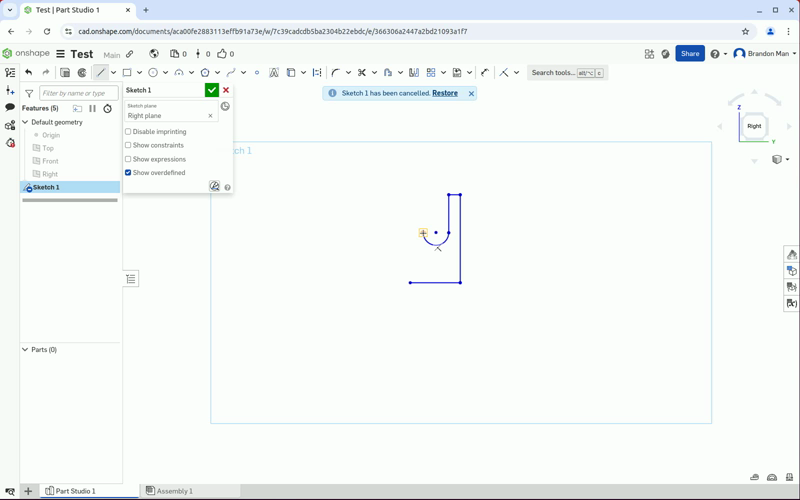
mouse_move(453, 232)
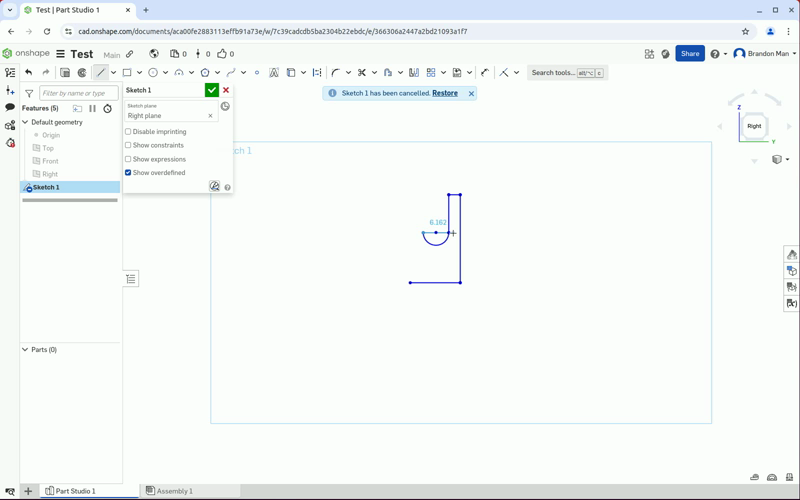
mouse_move(423, 194)
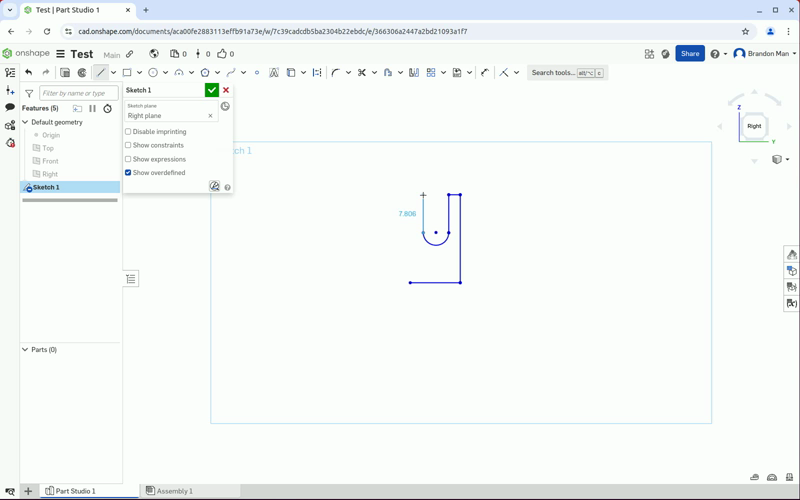
click(423, 194)
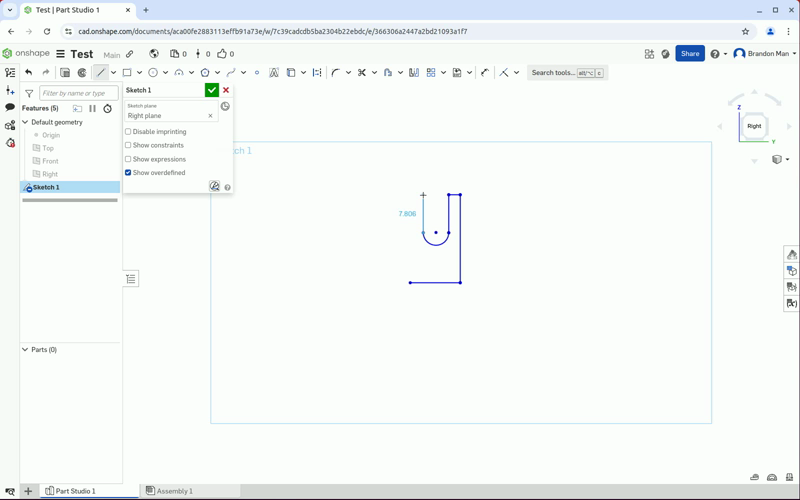
key_up(shift)
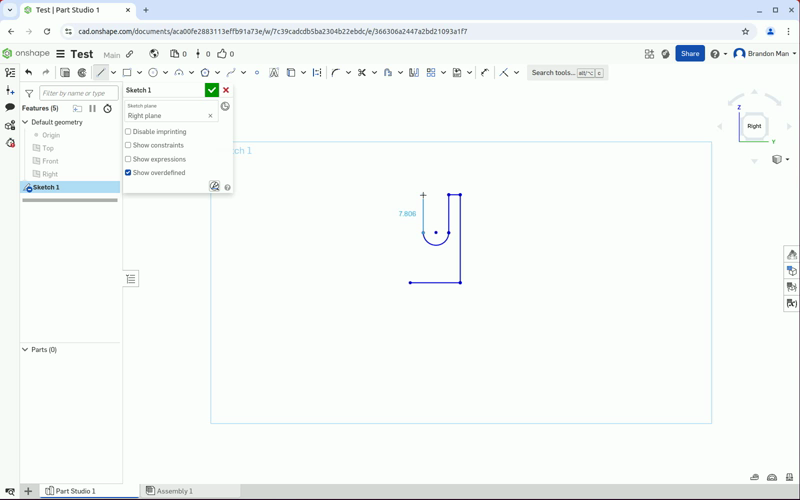
key_down(shift)
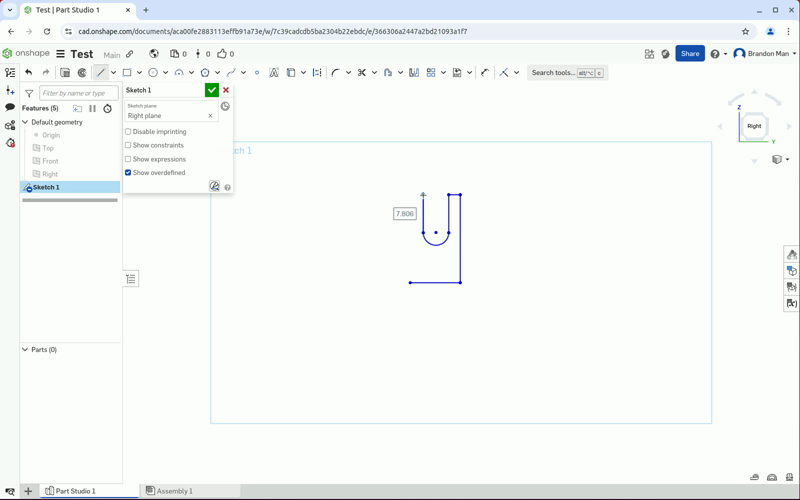
mouse_move(453, 194)
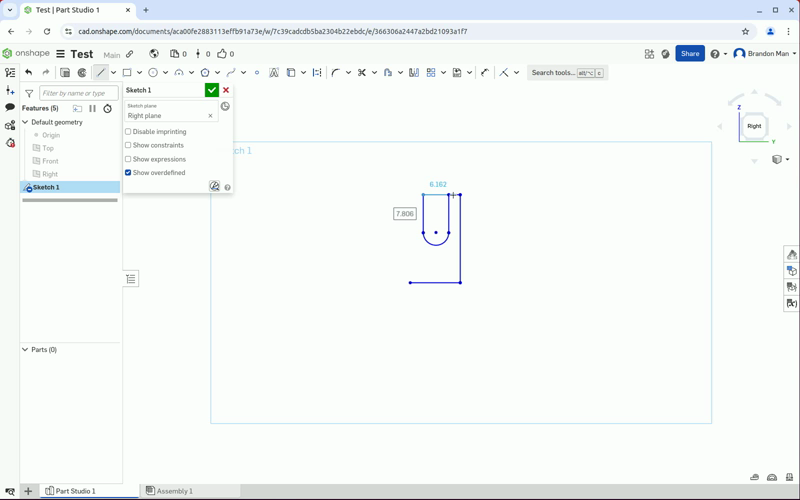
mouse_move(410, 194)
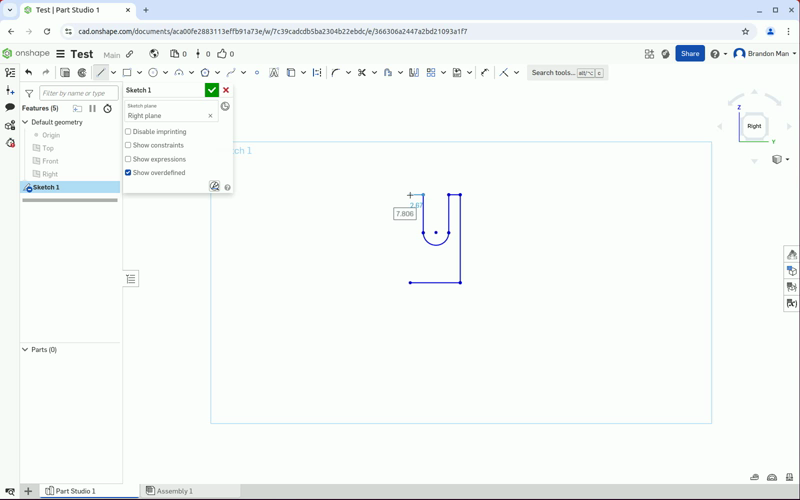
click(410, 194)
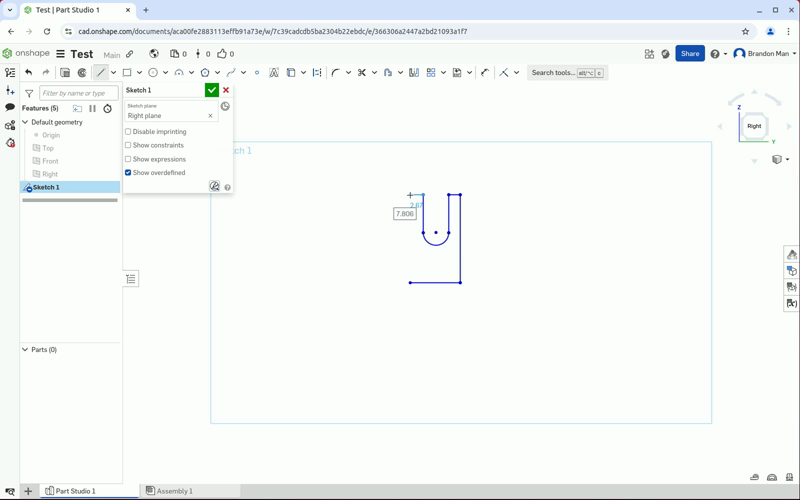
key_up(shift)
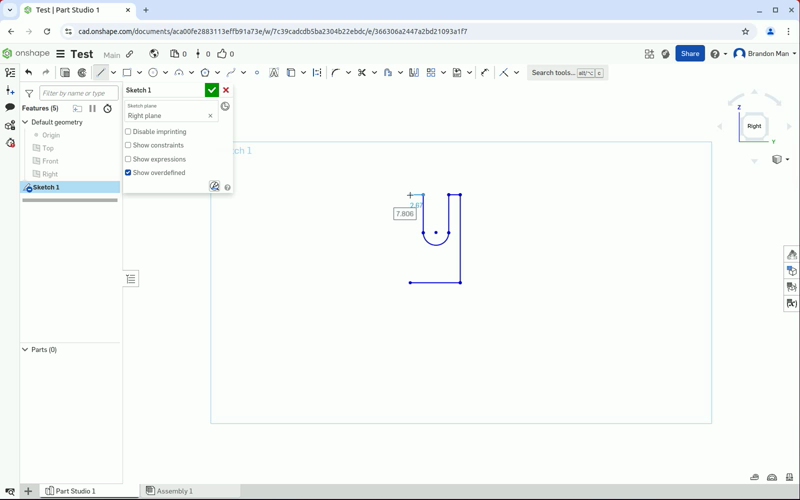
key_down(shift)
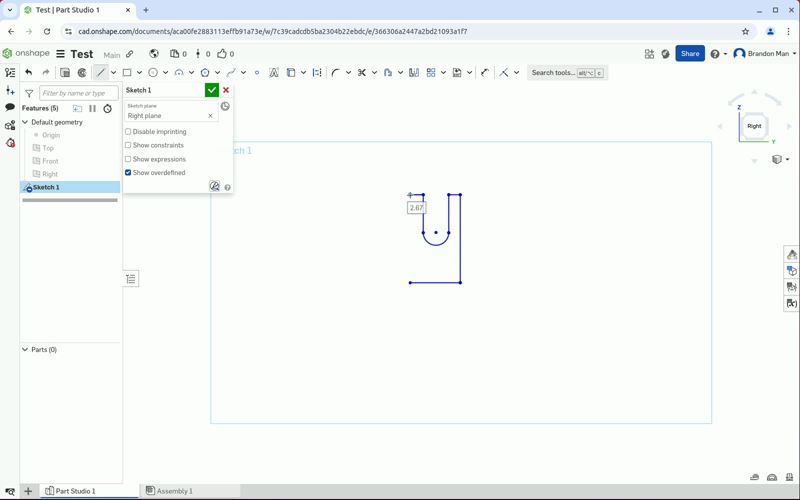
mouse_move(410, 282)
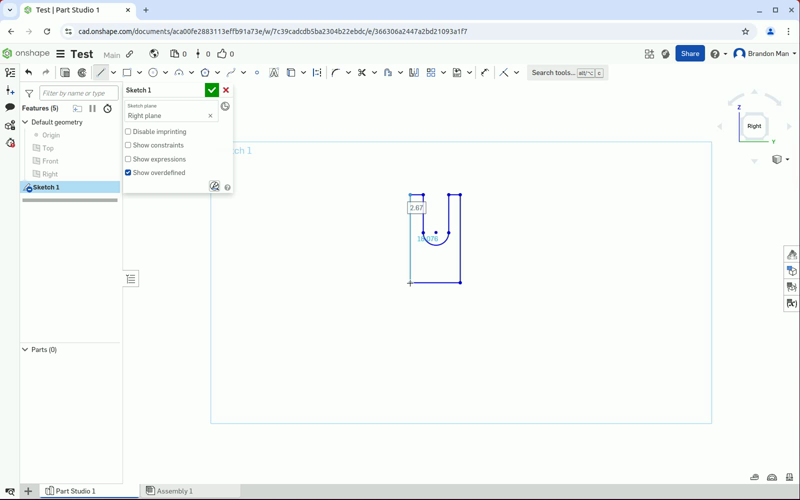
key_up(shift)
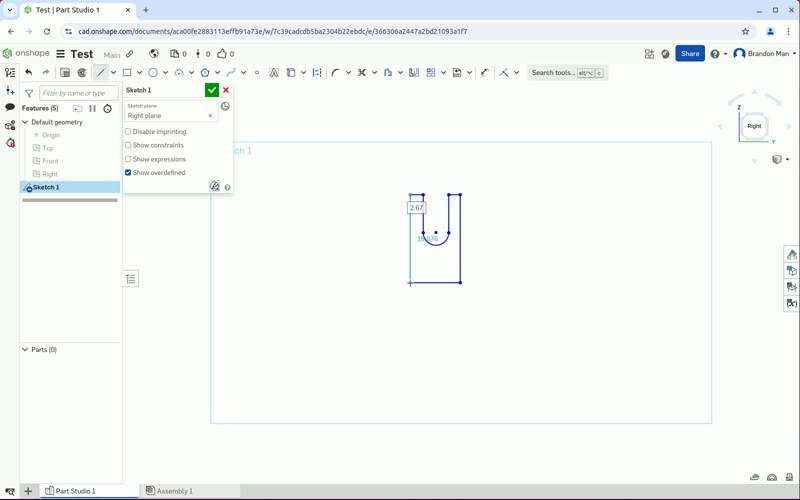
click(410, 282)
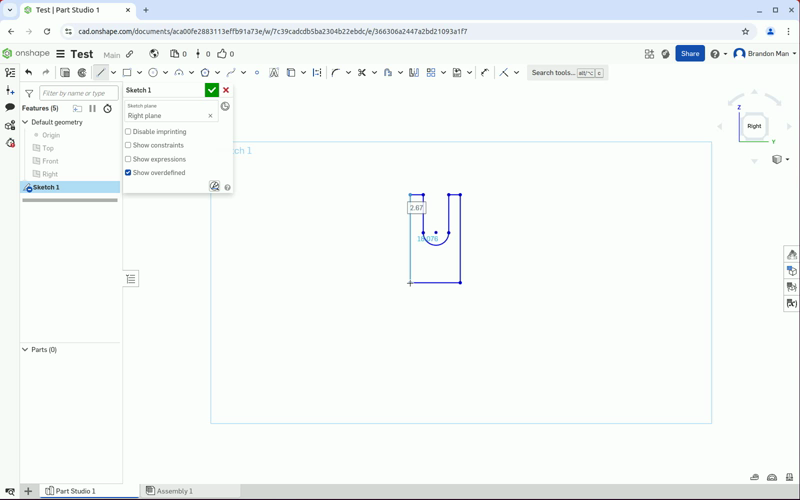
key(esc)
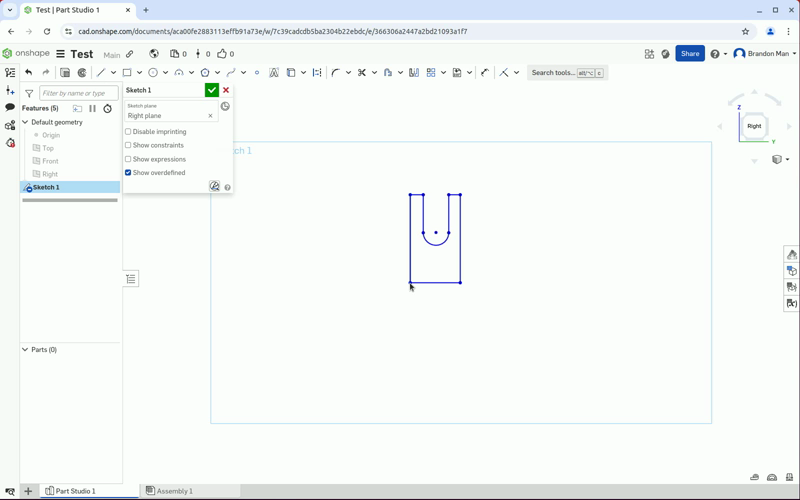
mouse_move(412, 233)
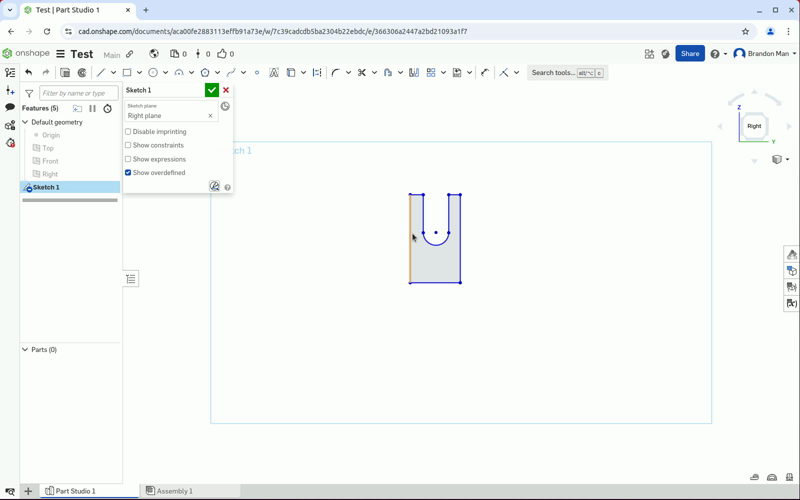
scroll(6)
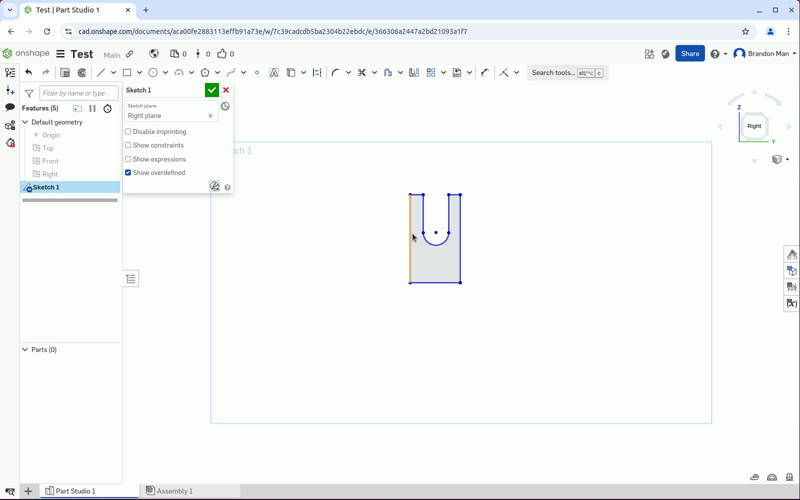
scroll(6)
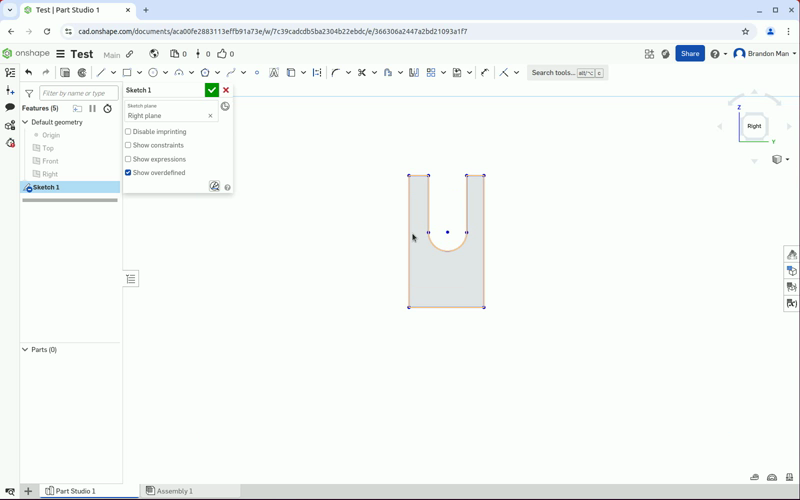
scroll(6)
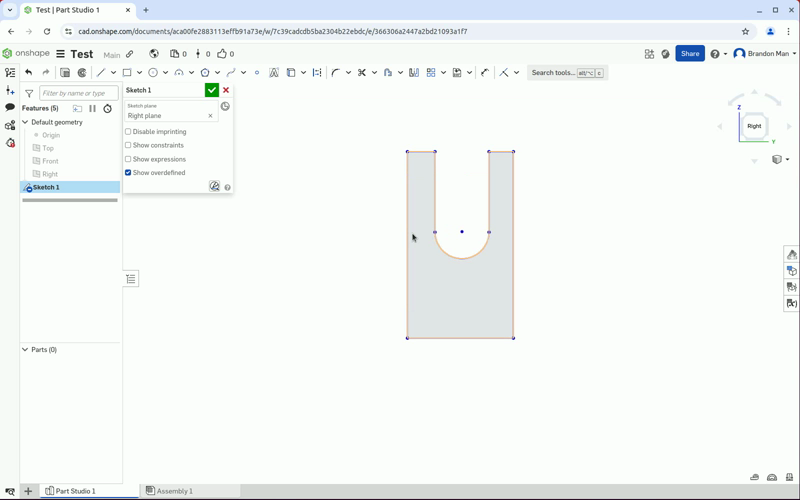
scroll(6)
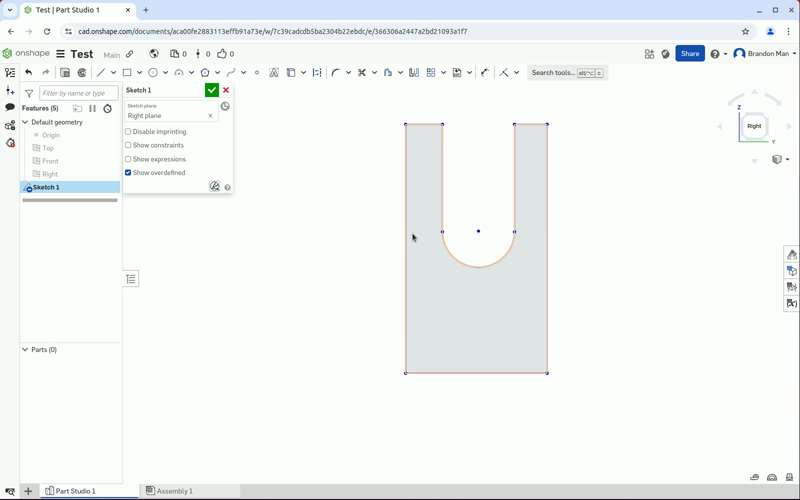
scroll(6)
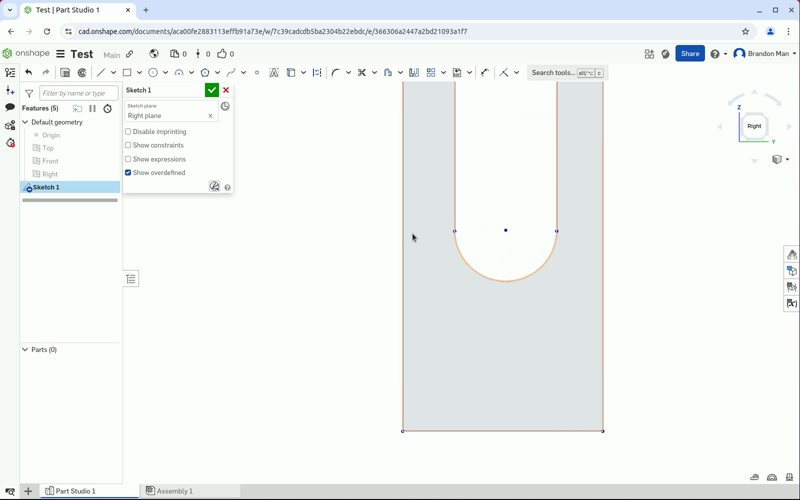
scroll(6)
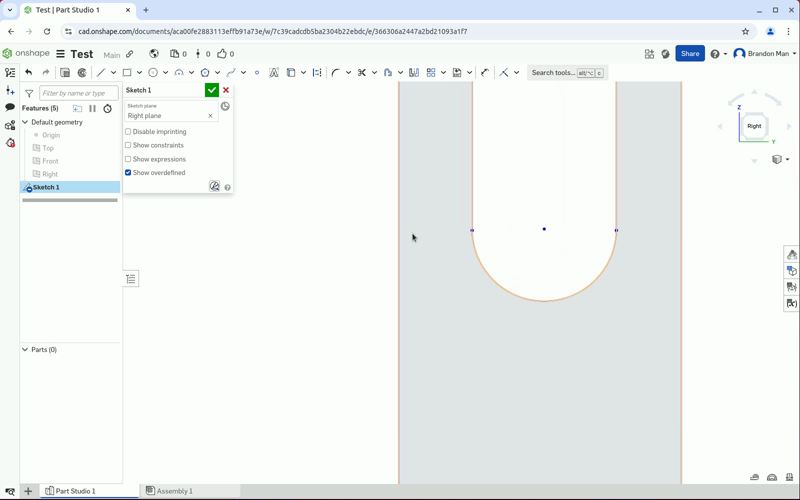
scroll(6)
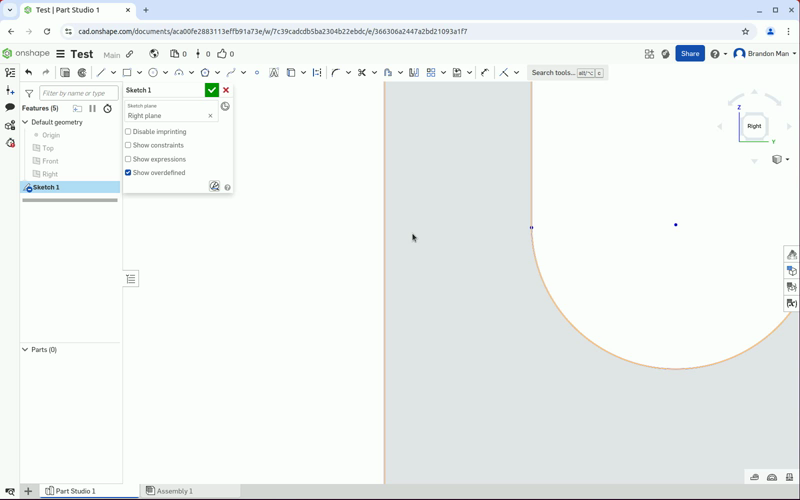
click(412, 233)
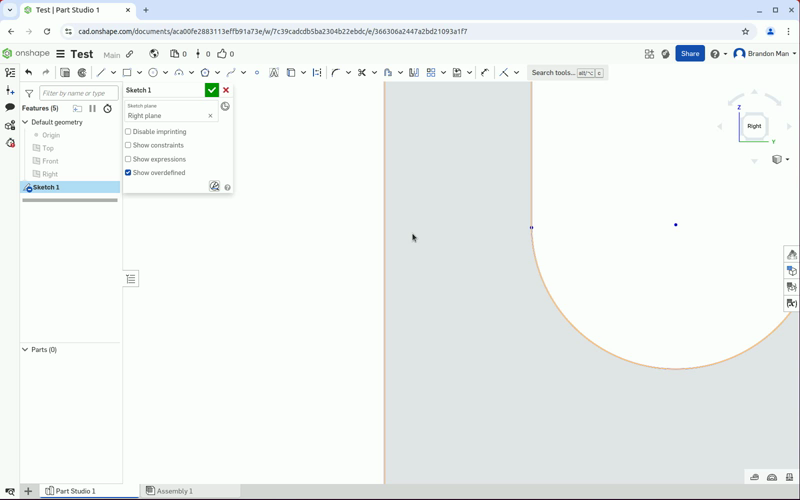
scroll(-6)
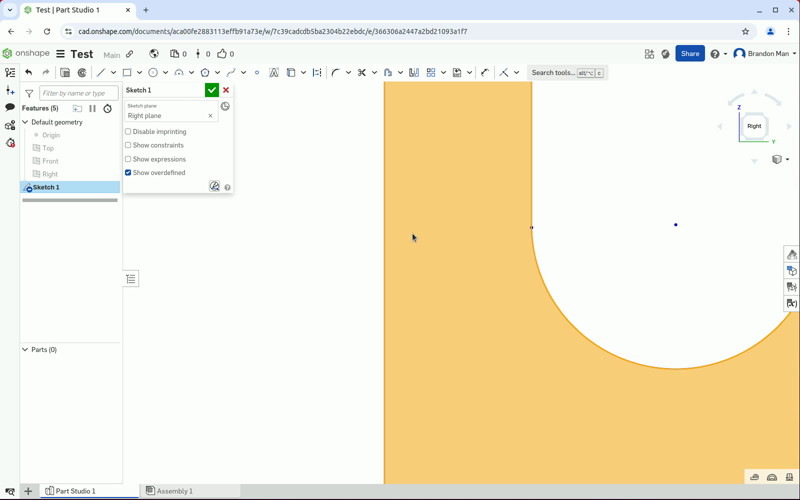
scroll(-6)
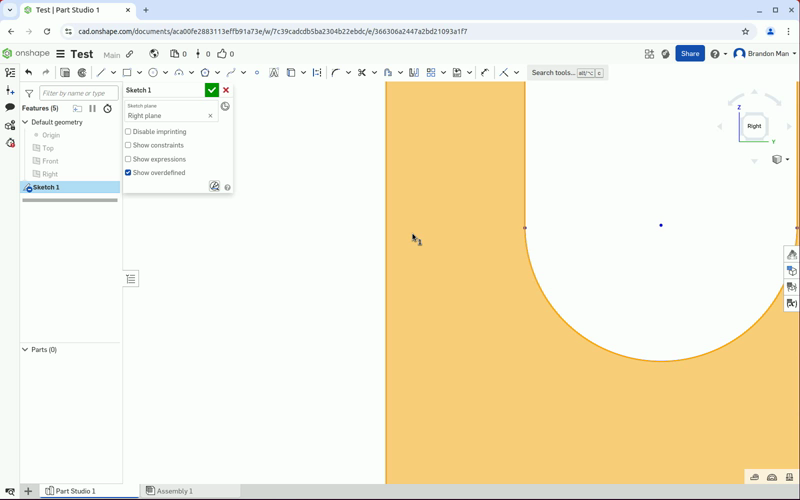
scroll(-6)
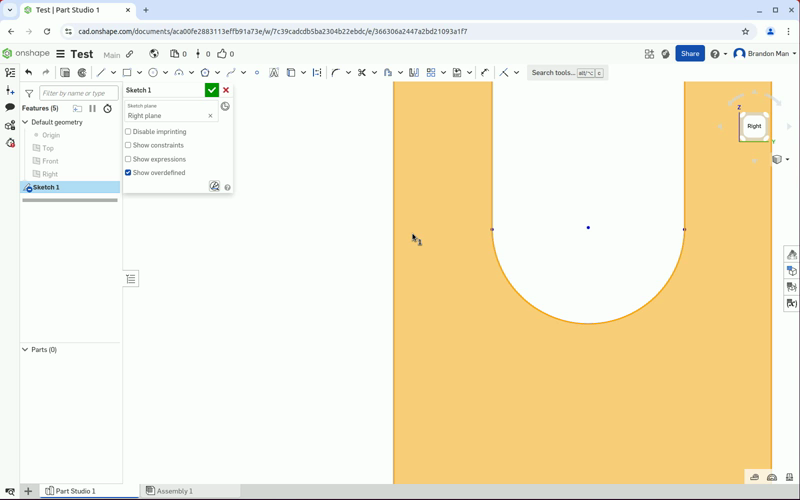
scroll(-6)
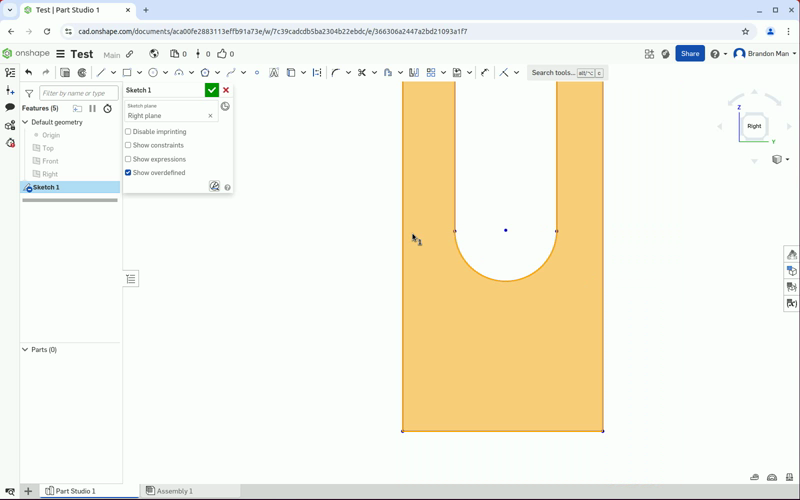
scroll(-6)
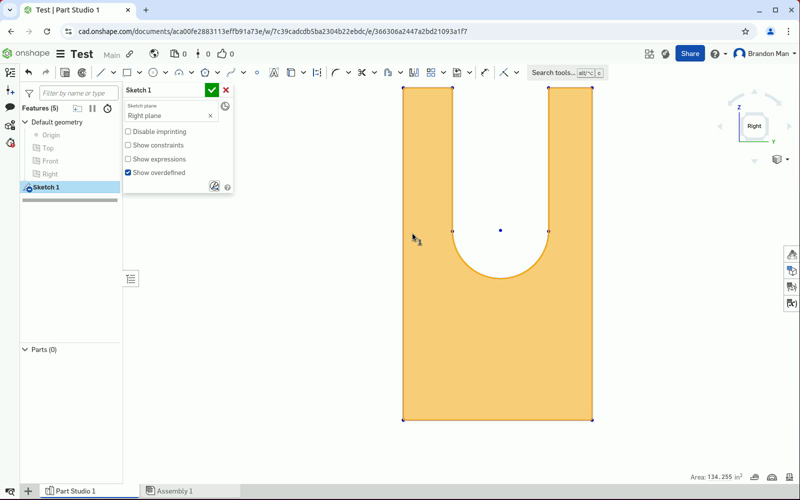
scroll(-6)
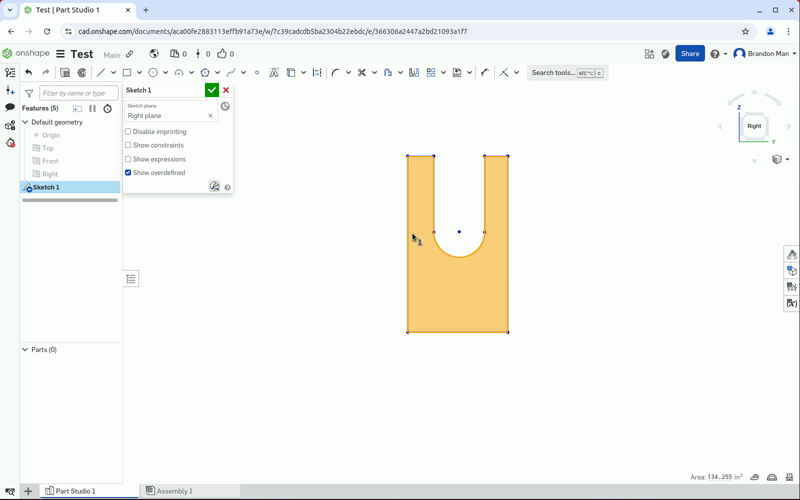
scroll(-6)
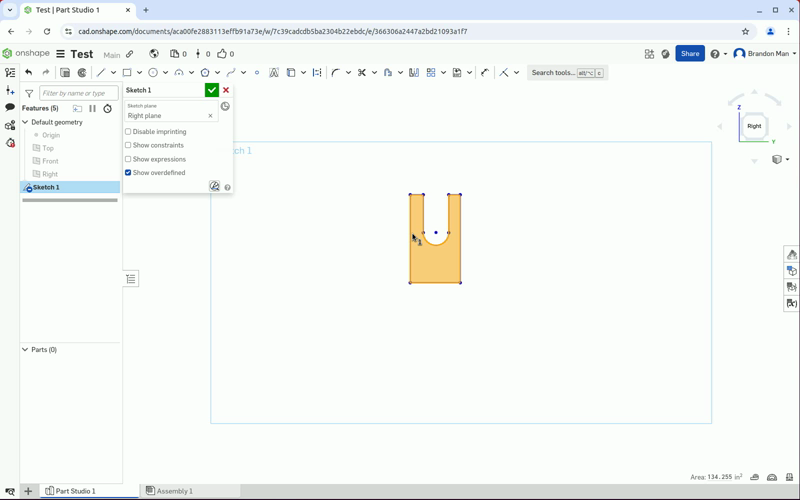
mouse_move(73, 352)
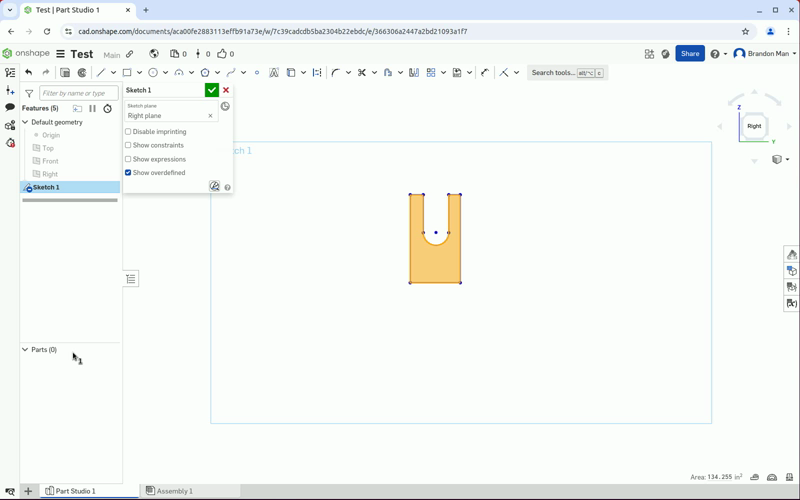
key(shift+y)
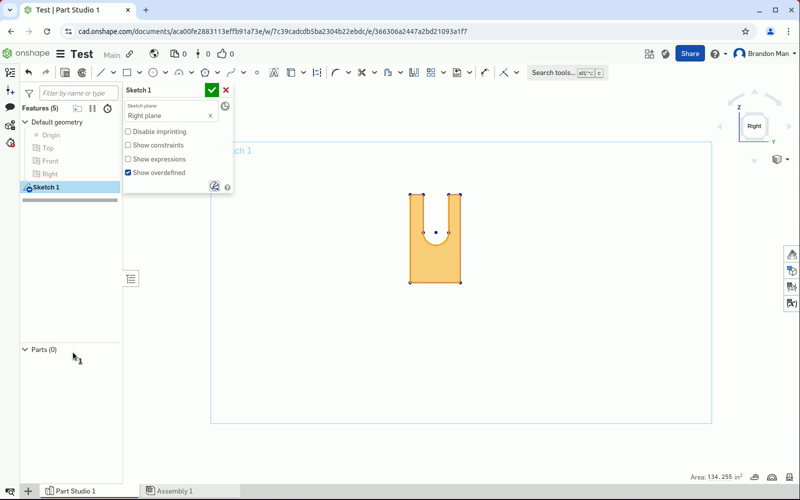
key(shift+e)
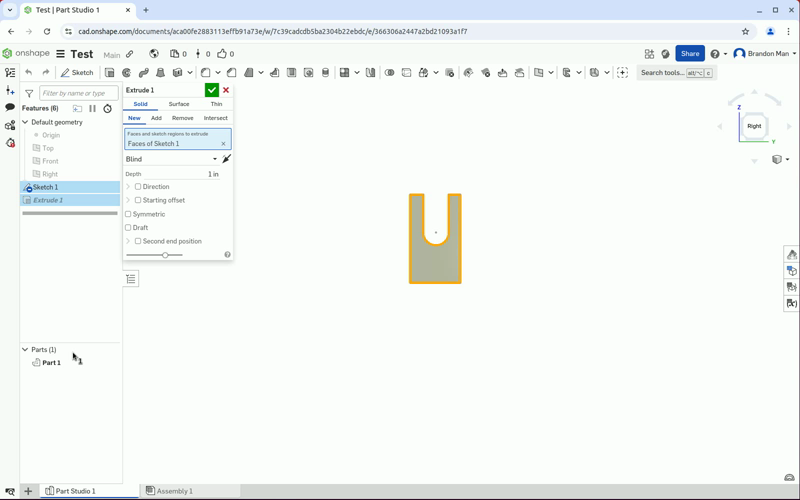
mouse_move(143, 106)
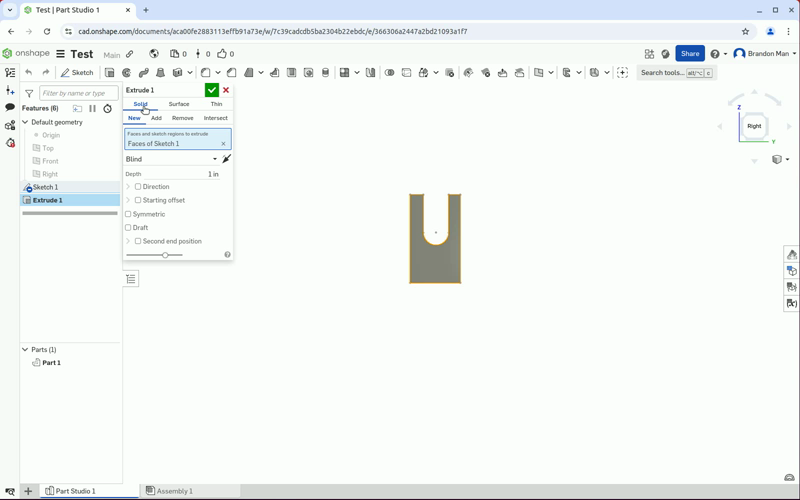
click(143, 106)
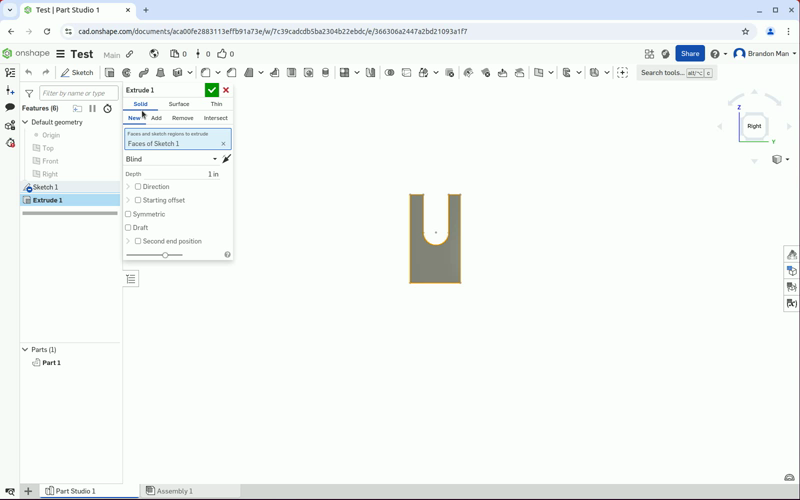
mouse_move(137, 120)
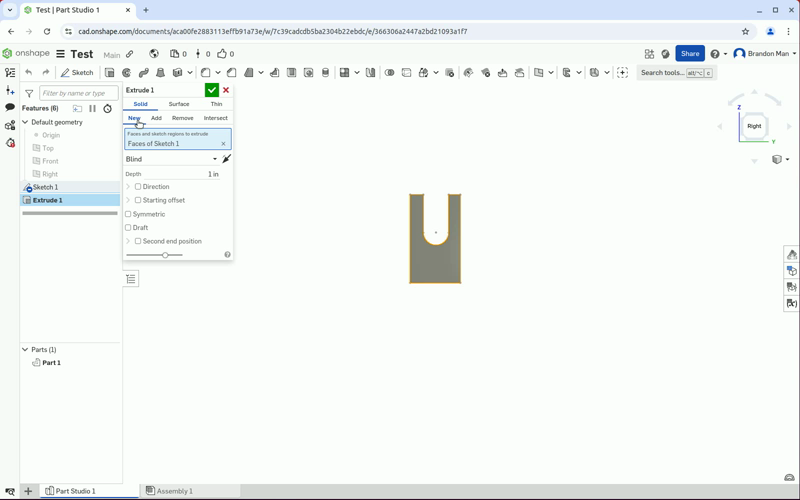
click(137, 120)
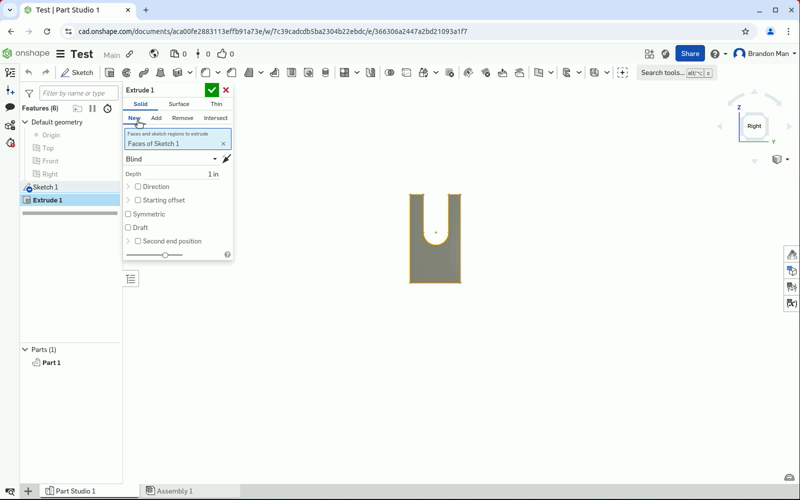
key(tab, 4)
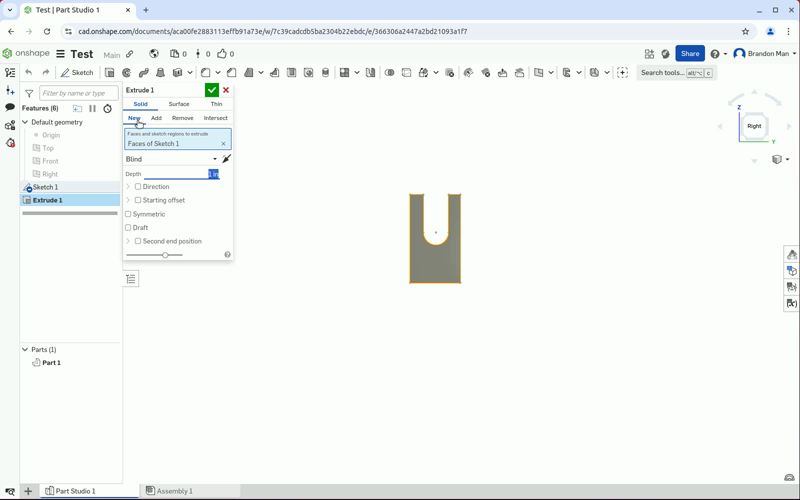
text(5.055)
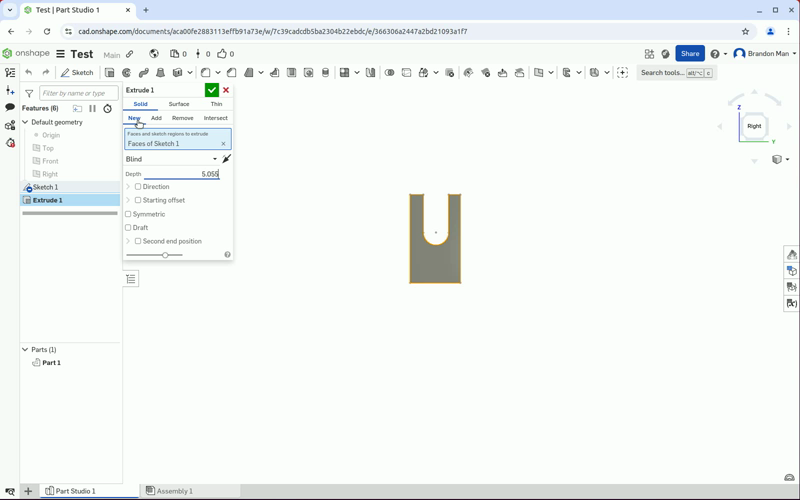
key(enter)
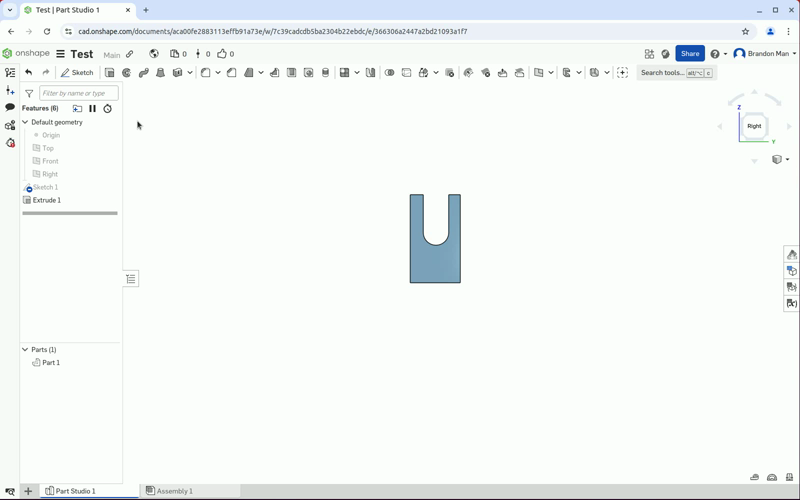
key(shift+h)
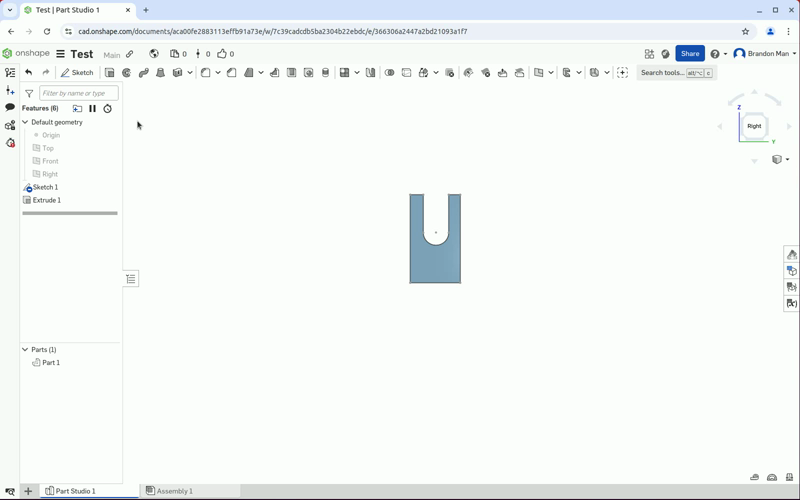
key(shift+h)
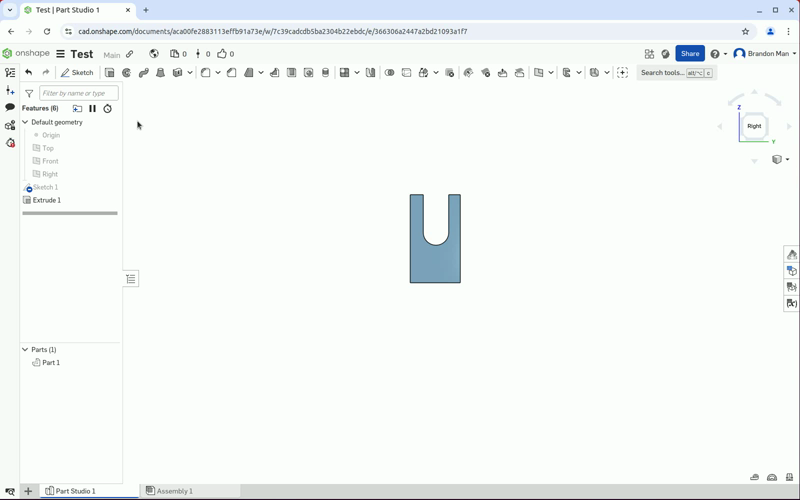
mouse_move(73, 189)
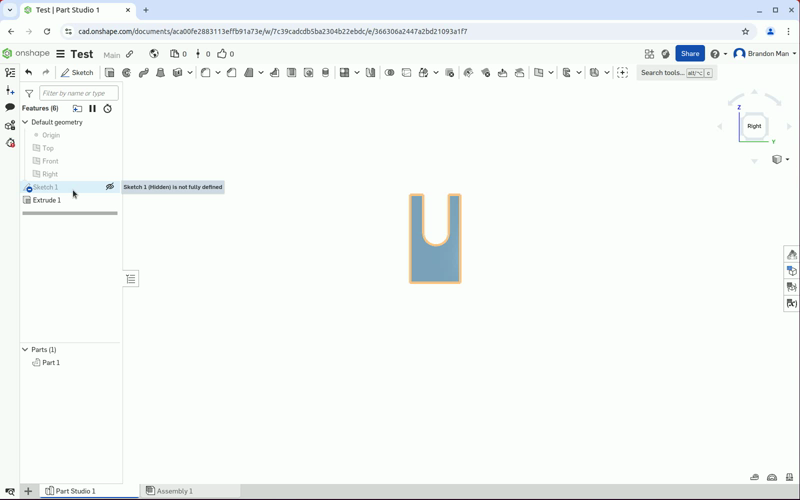
click(73, 189)
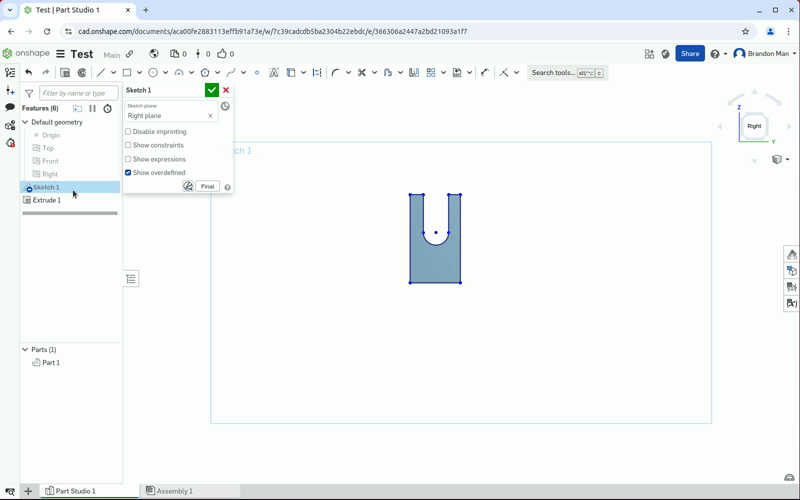
mouse_move(229, 92)
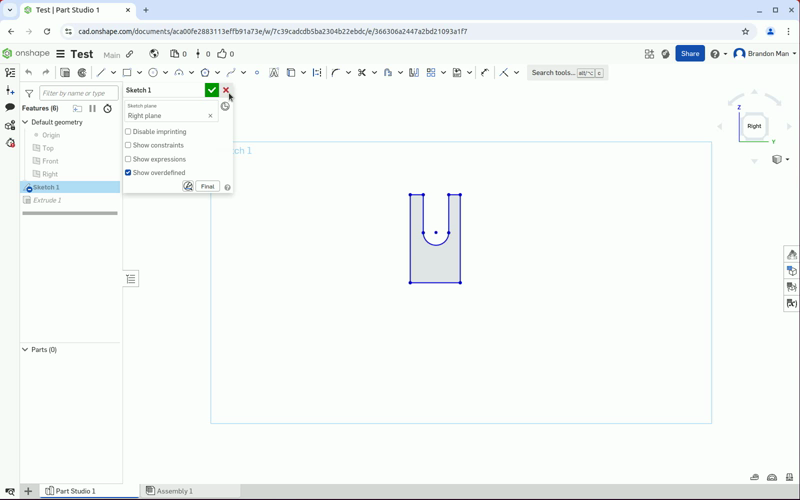
click(229, 92)
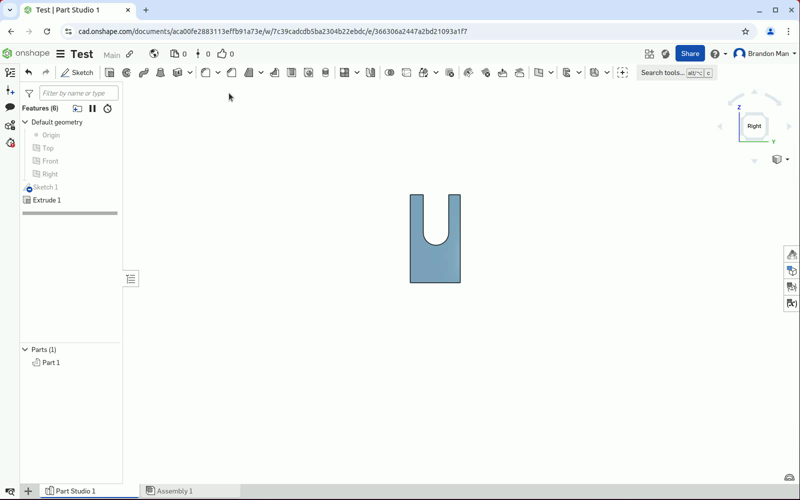
mouse_move(73, 352)
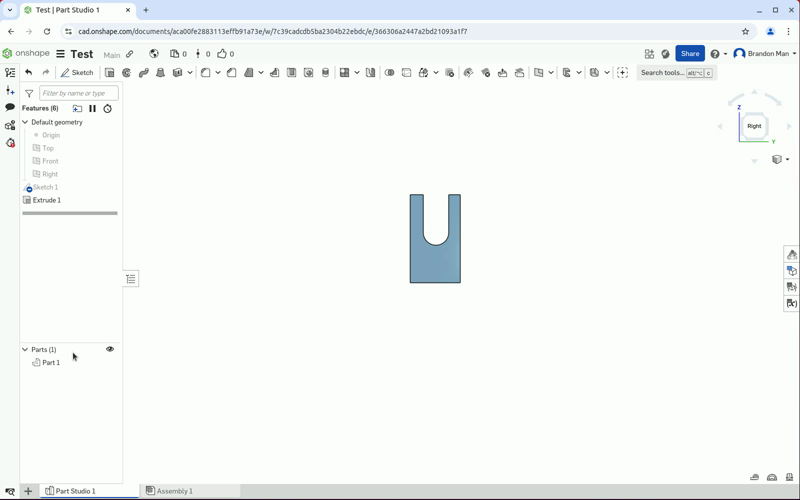
key(y)
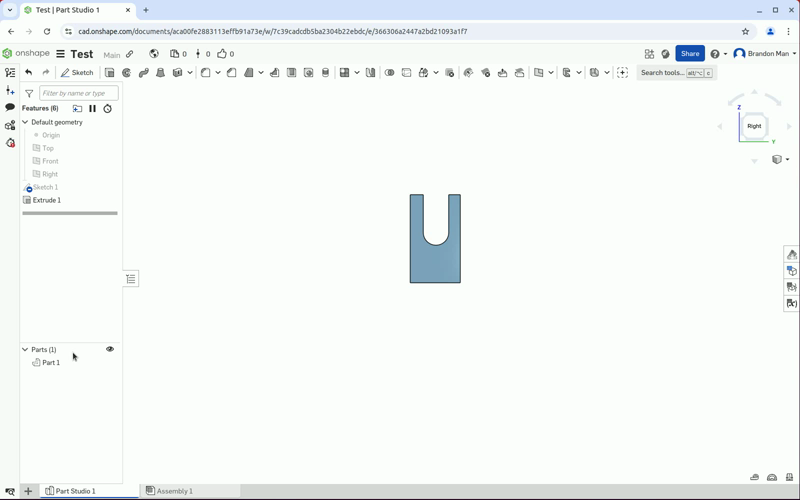
key(shift+p)
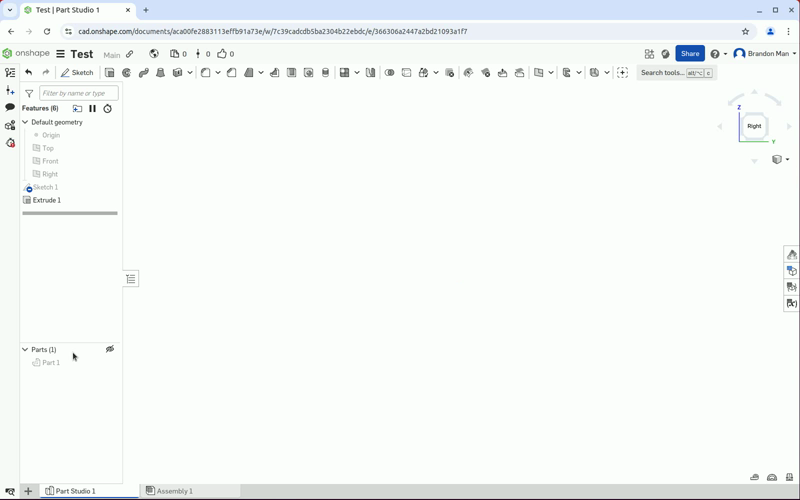
key(space)
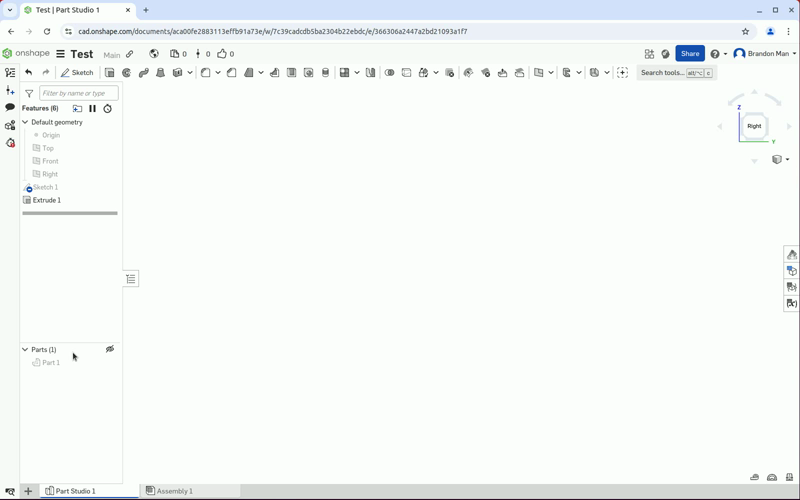
key_down(shift)
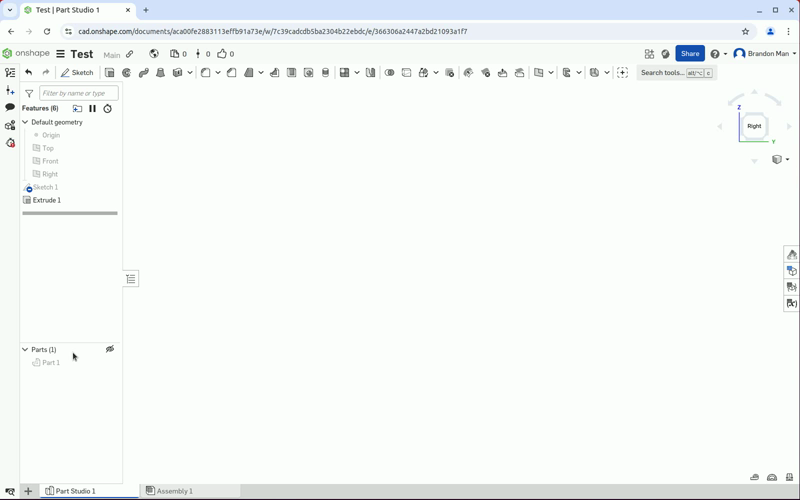
key(right)
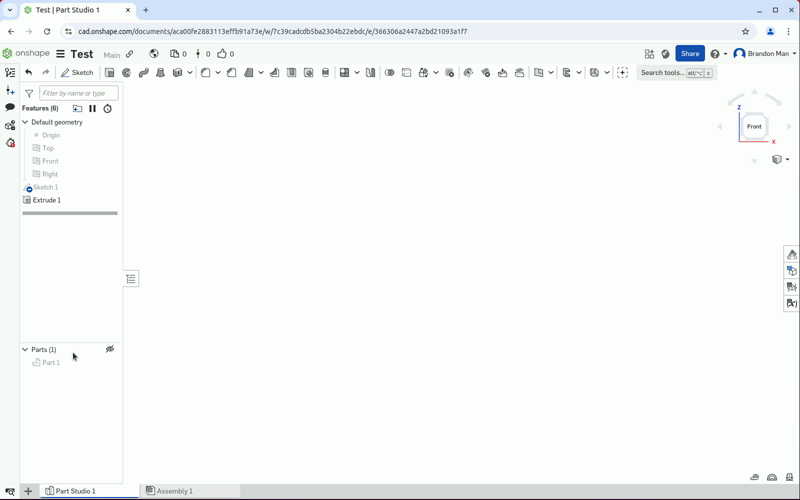
key_up(shift)
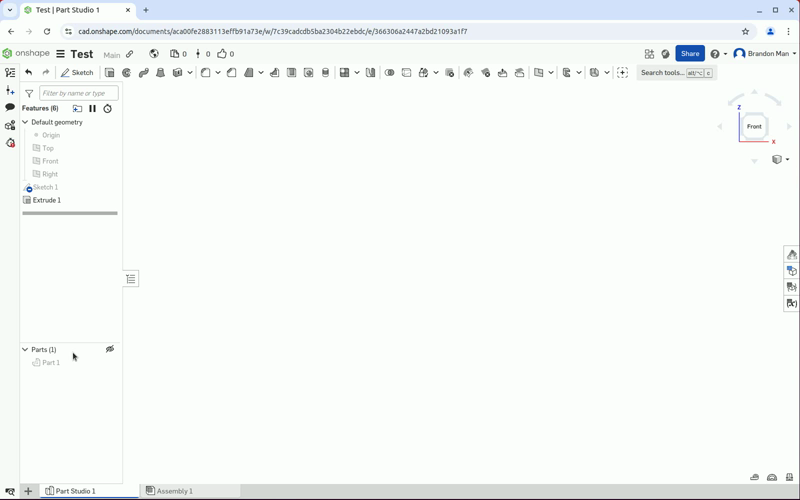
key(space)
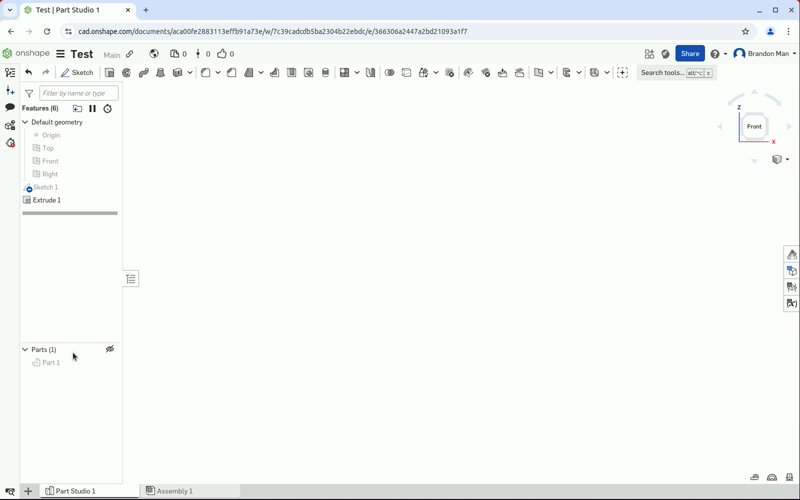
key_down(shift)
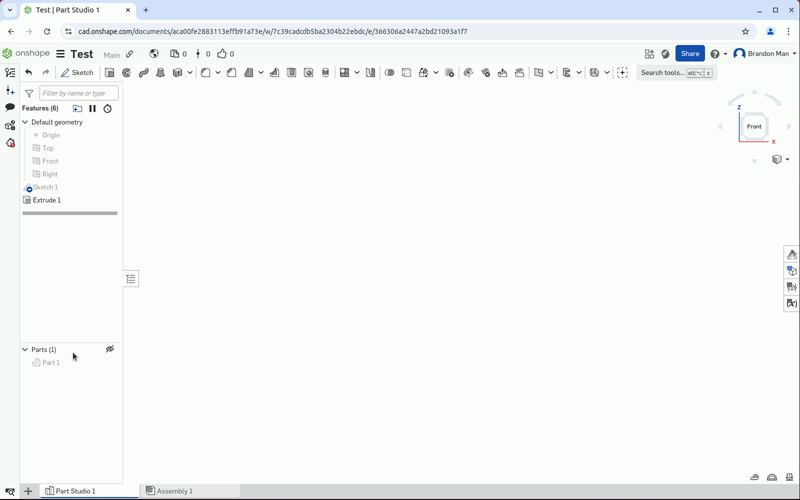
key(down)
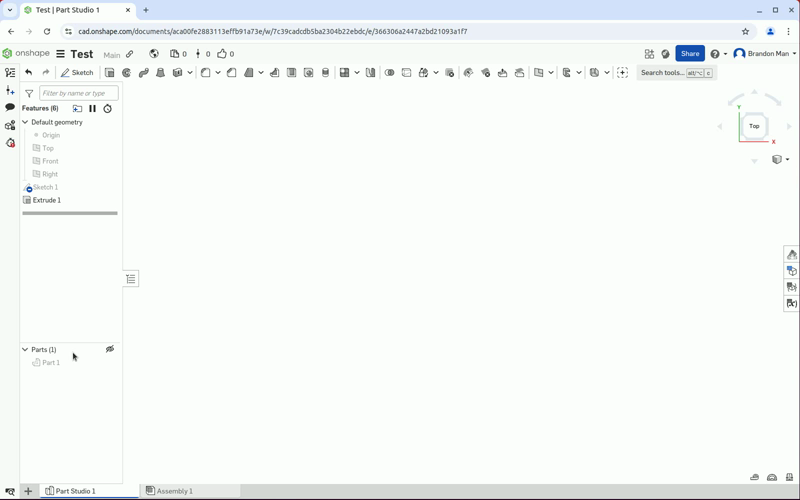
key_up(shift)
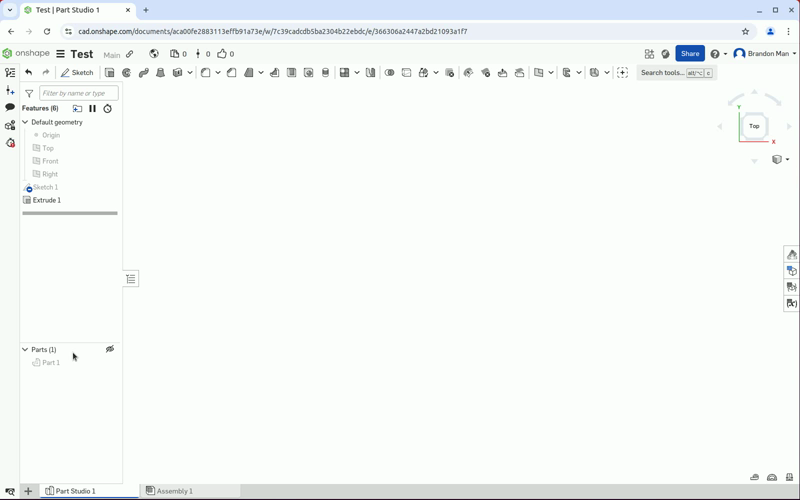
mouse_move(73, 352)
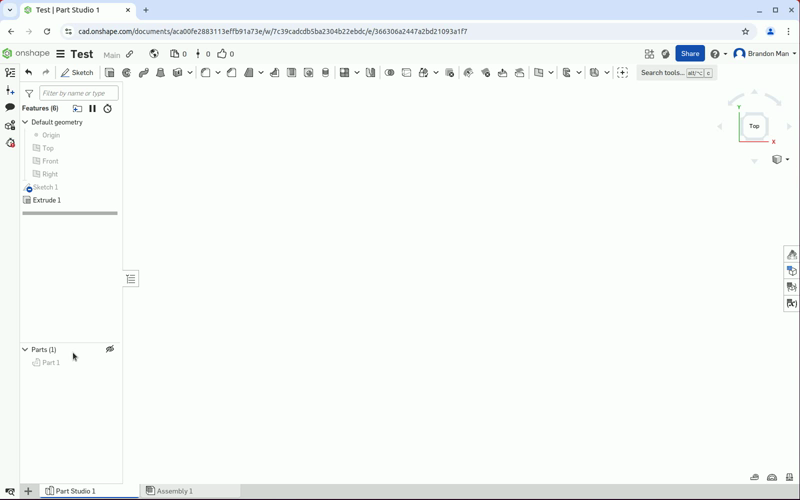
key(shift+y)
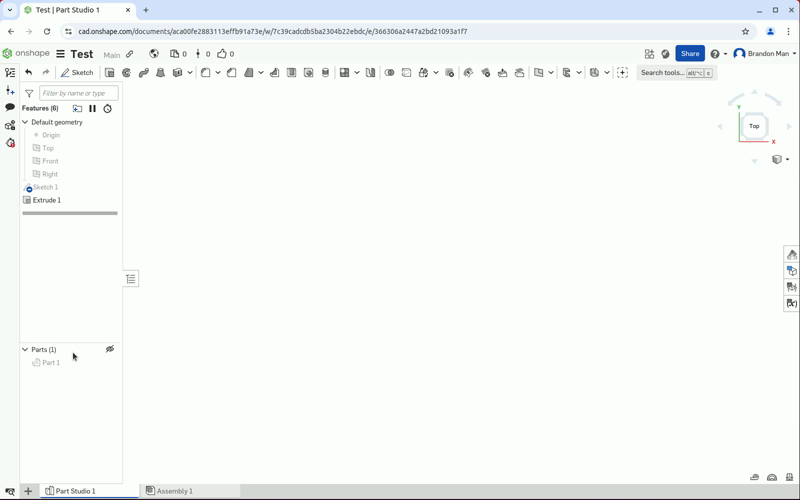
key(shift+s)
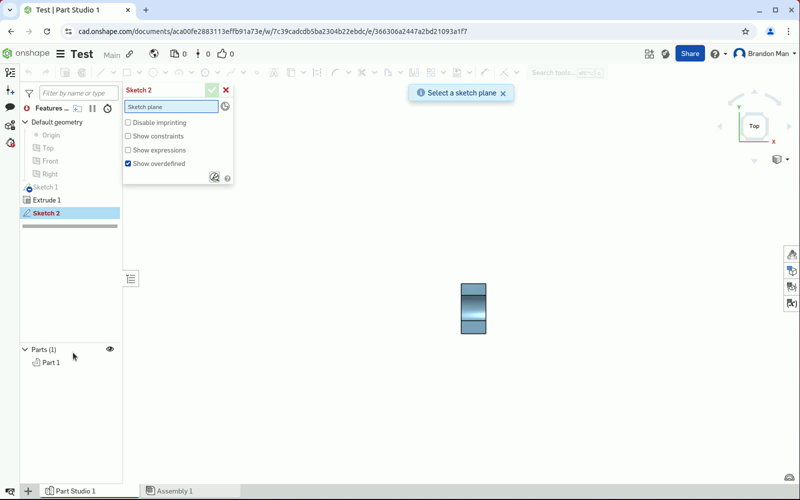
mouse_move(73, 150)
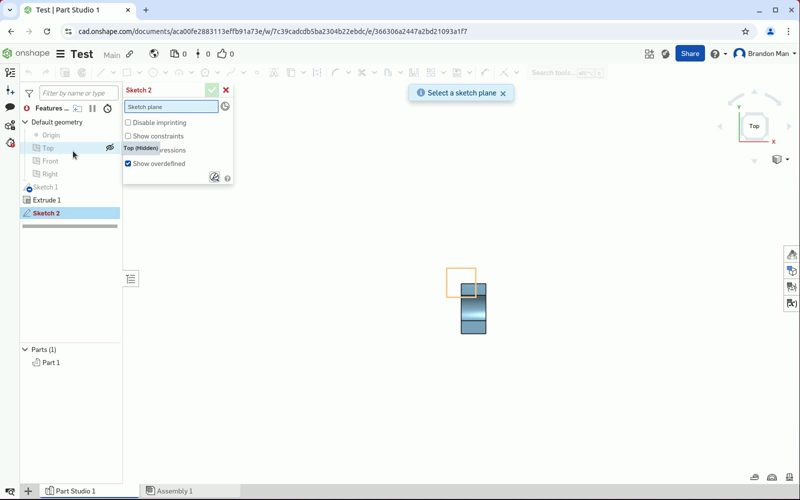
click(73, 150)
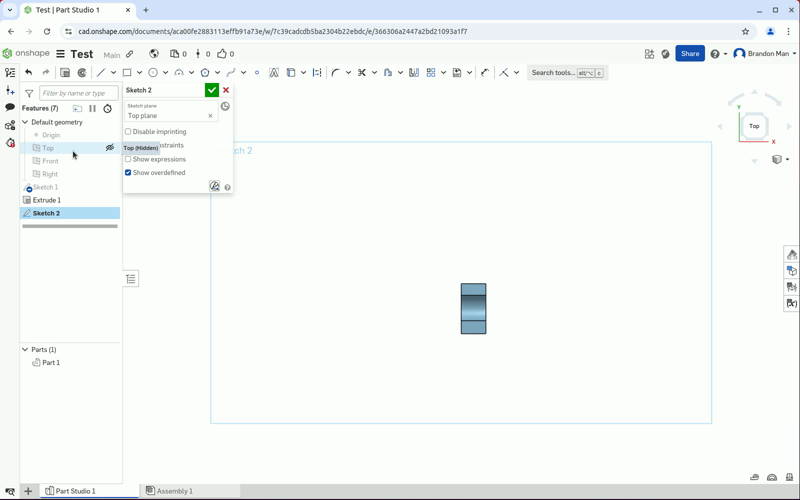
mouse_move(73, 352)
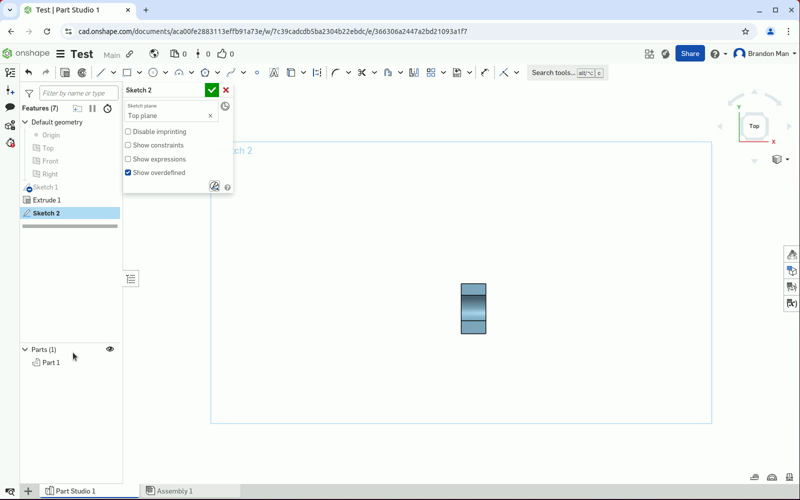
key(y)
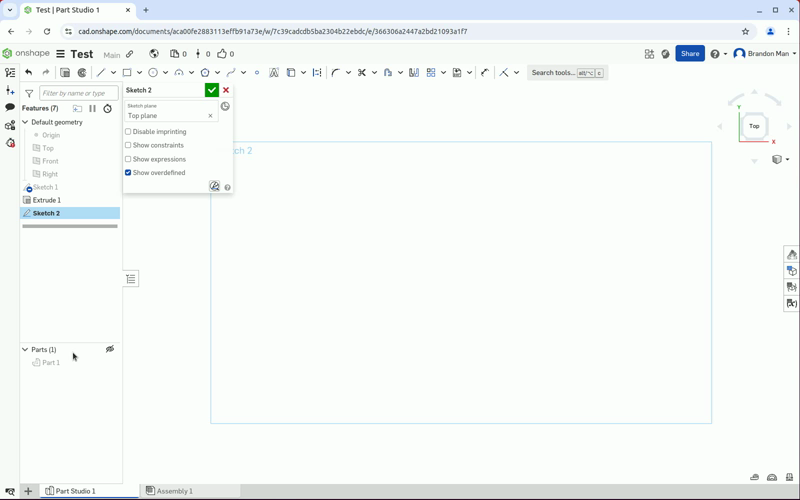
key(l)
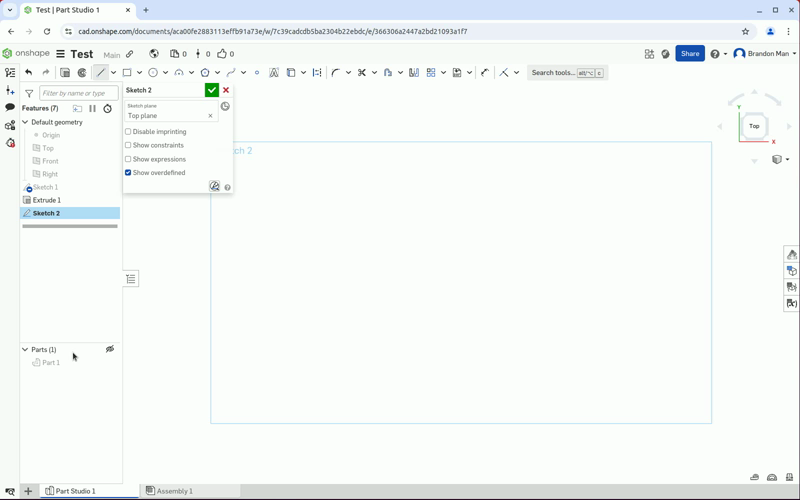
key_down(shift)
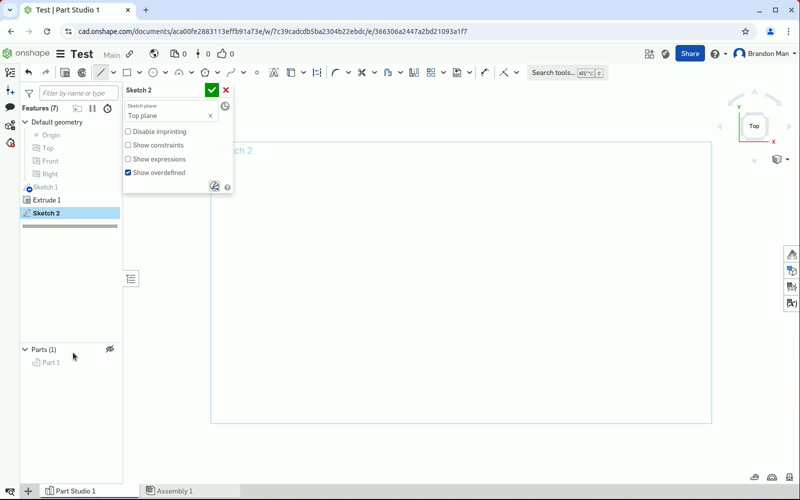
mouse_move(485, 333)
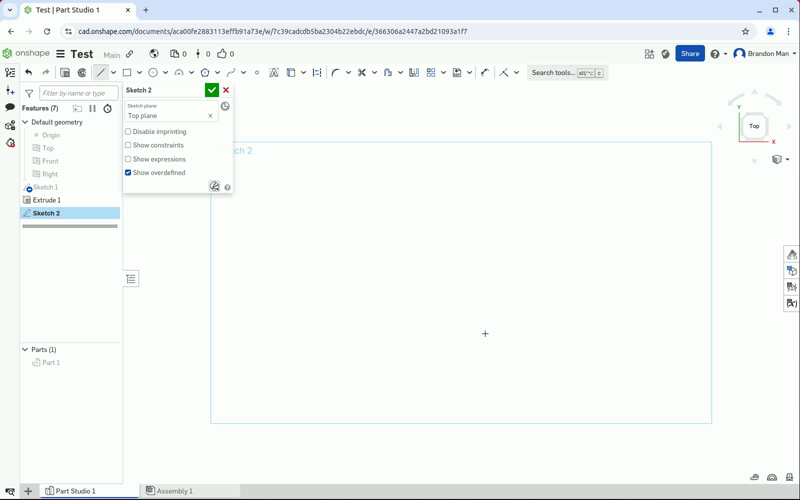
click(485, 333)
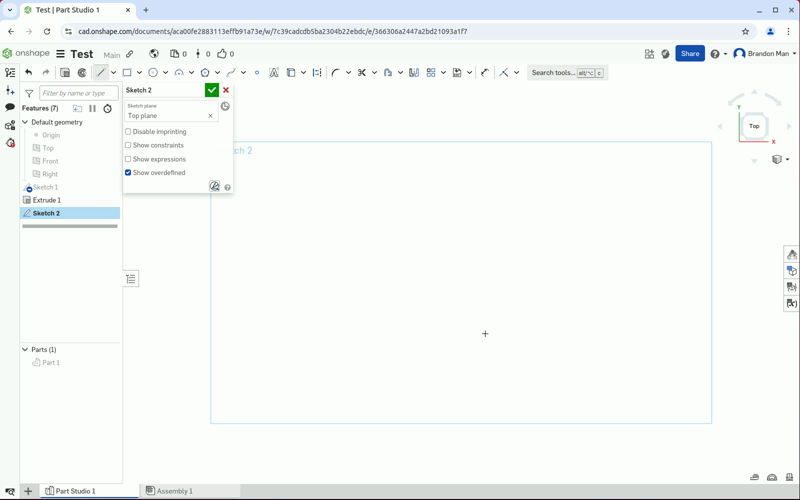
key_up(shift)
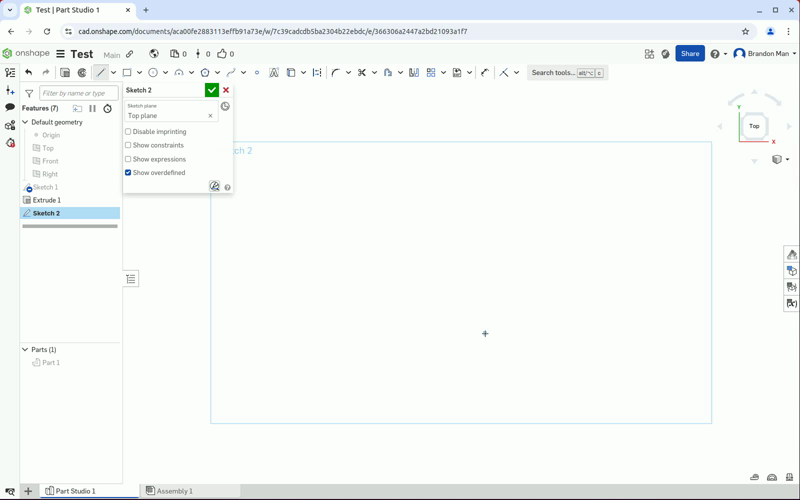
key_down(shift)
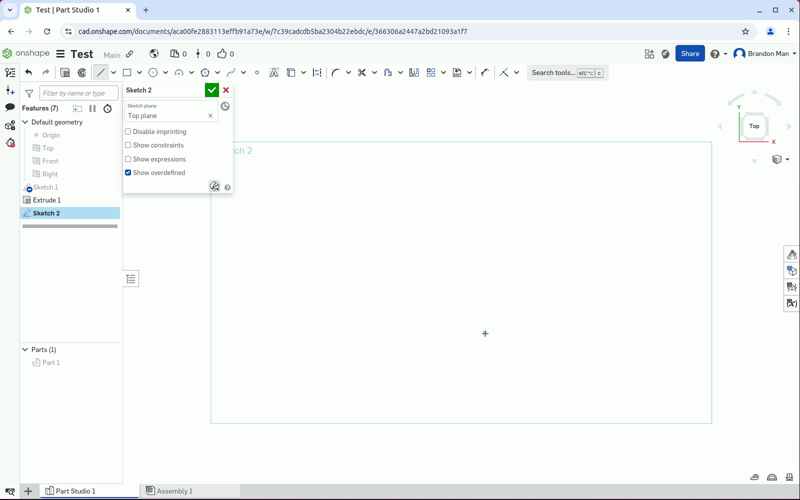
mouse_move(573, 333)
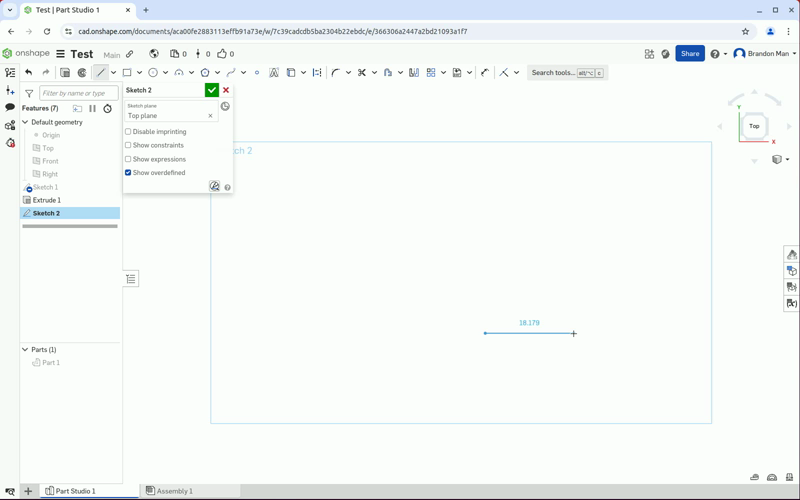
click(573, 333)
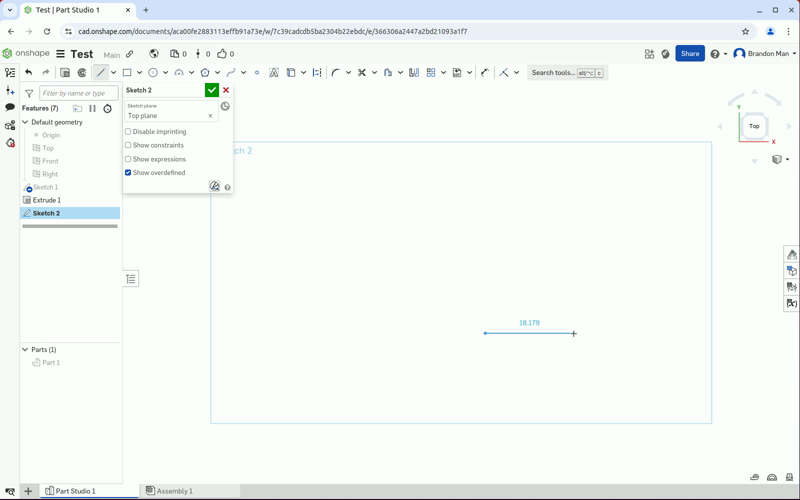
key_up(shift)
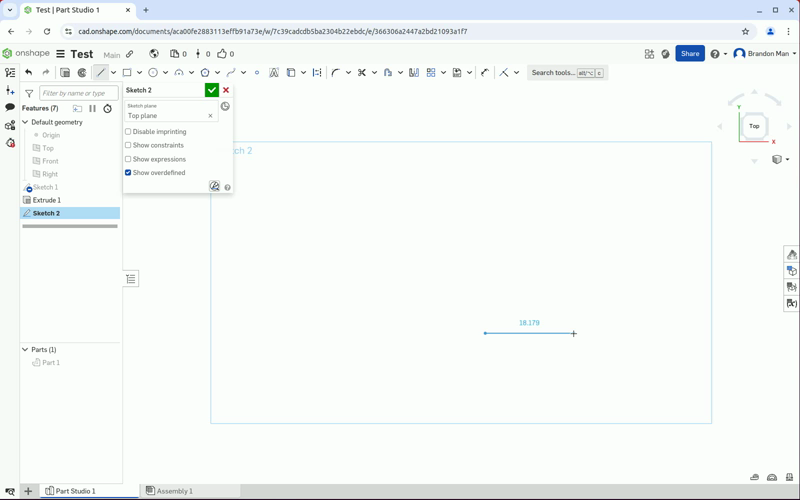
key_down(shift)
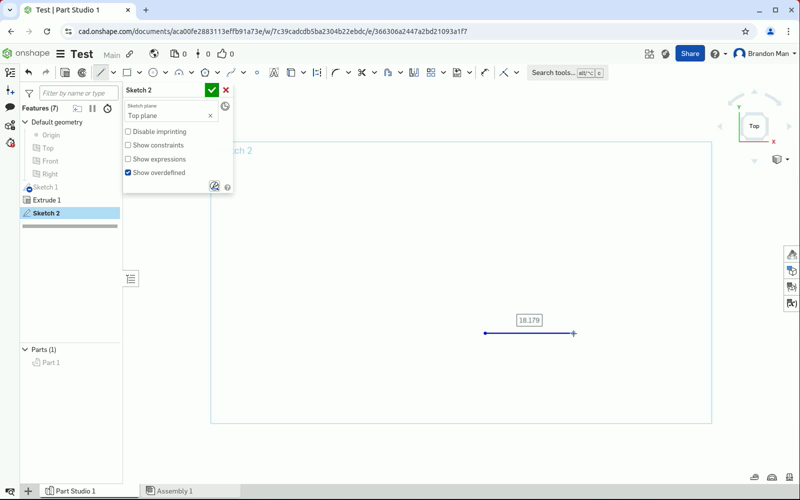
mouse_move(589, 333)
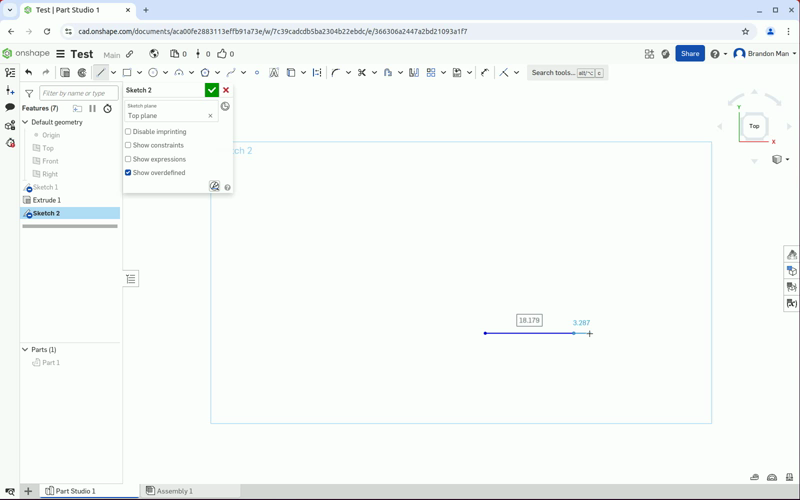
mouse_move(573, 283)
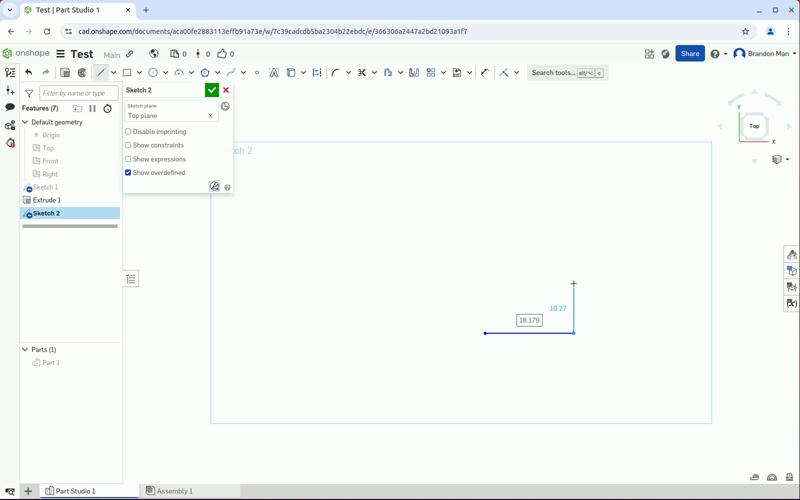
click(573, 283)
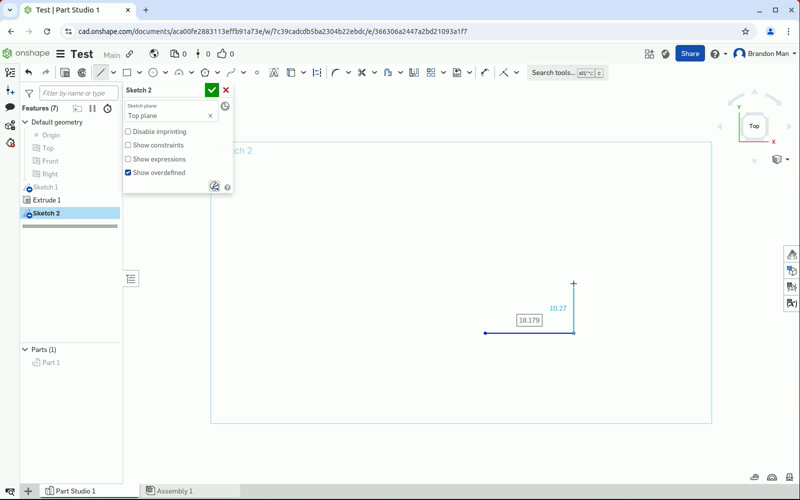
key_up(shift)
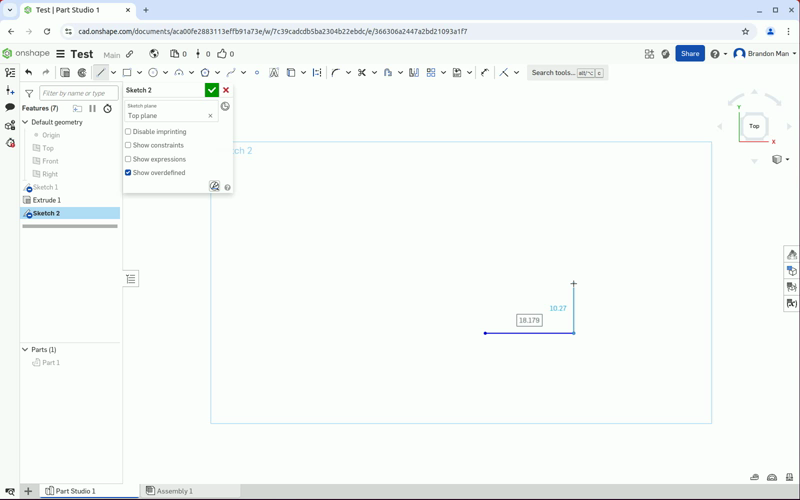
key_down(shift)
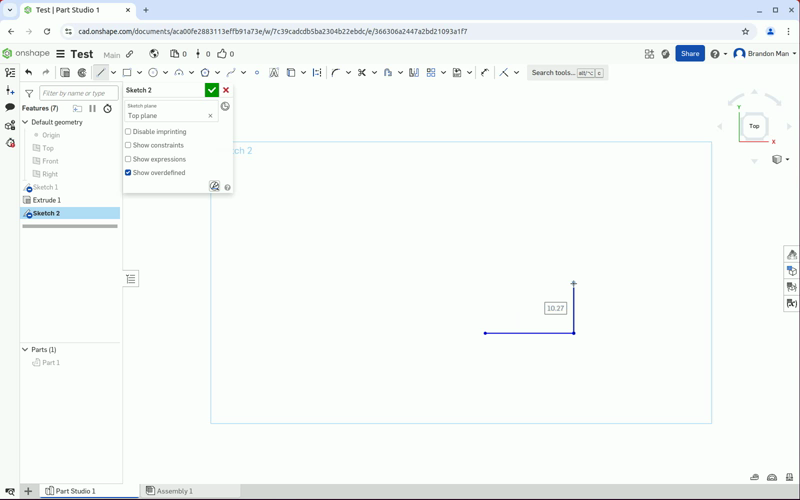
mouse_move(485, 283)
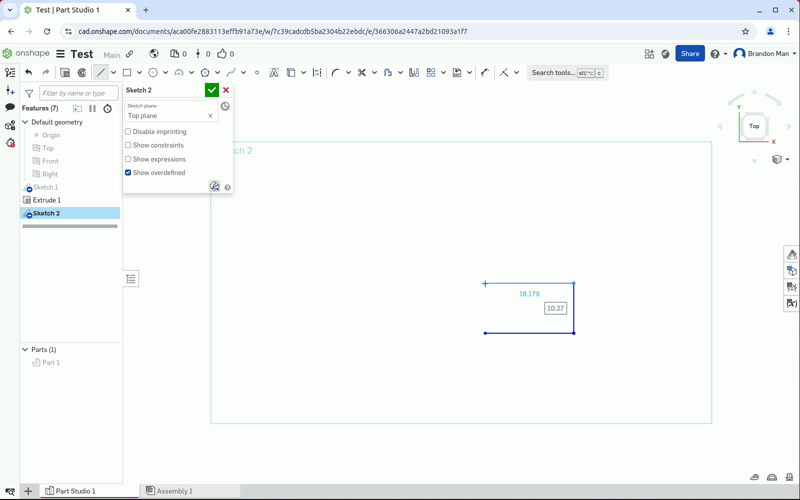
click(485, 283)
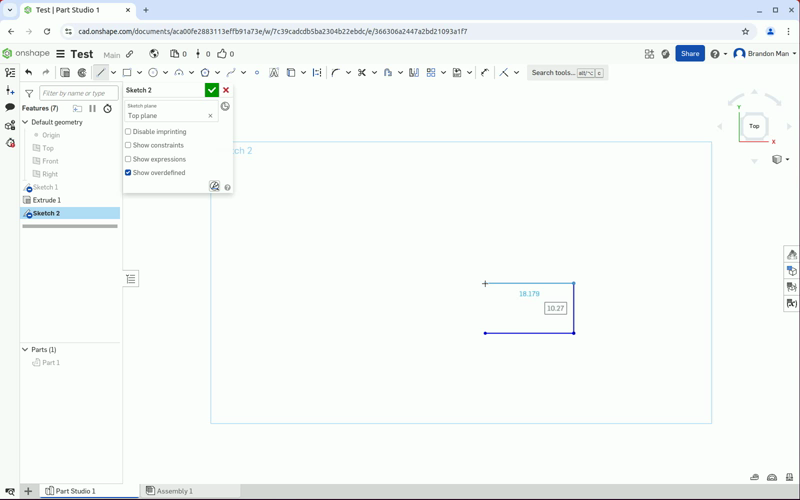
key_up(shift)
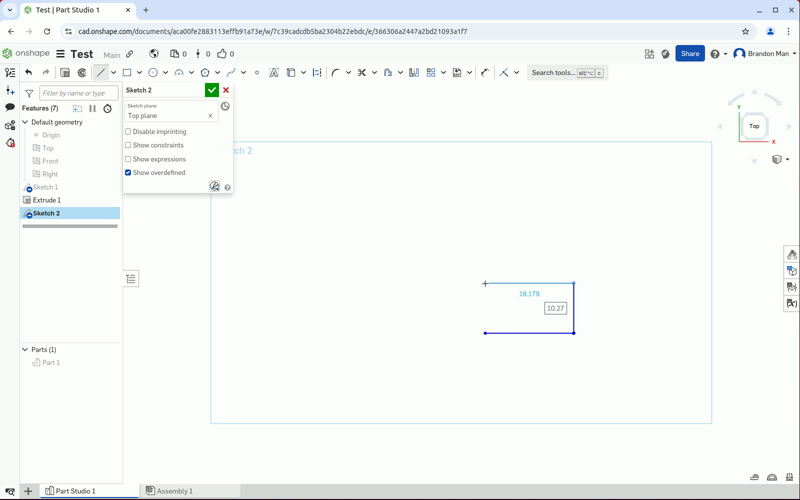
mouse_move(515, 283)
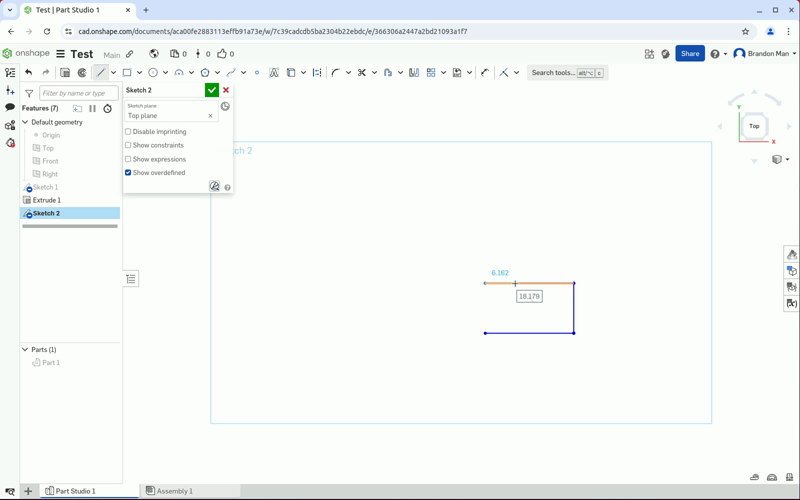
key_down(shift)
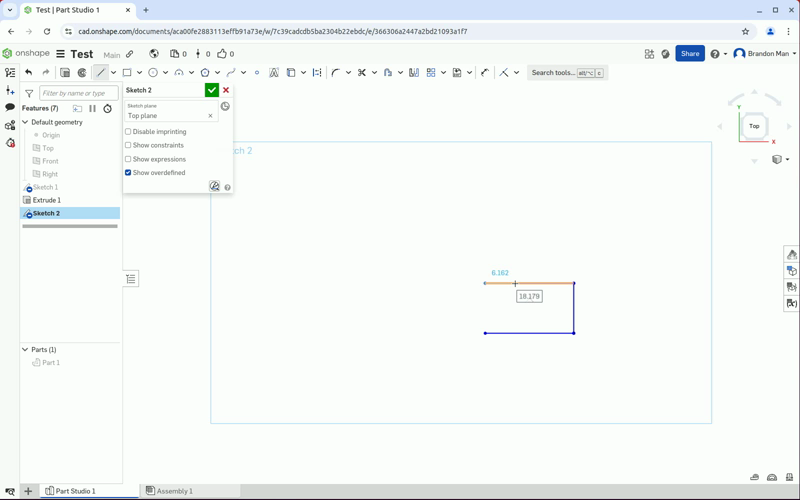
mouse_move(485, 333)
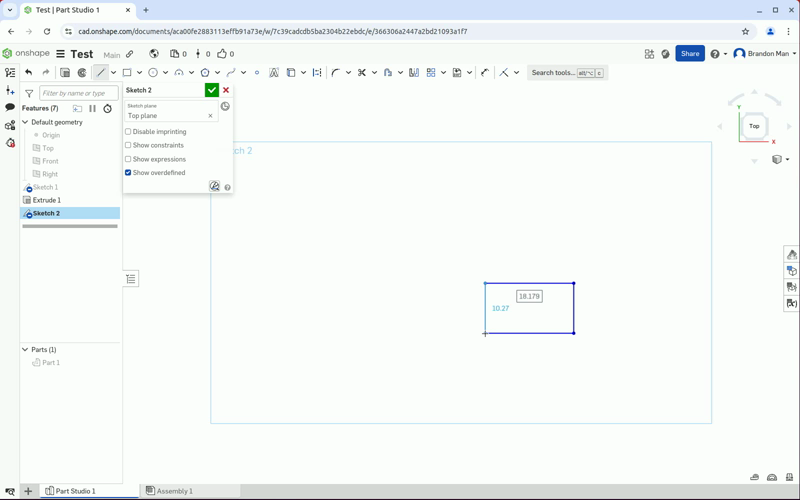
key_up(shift)
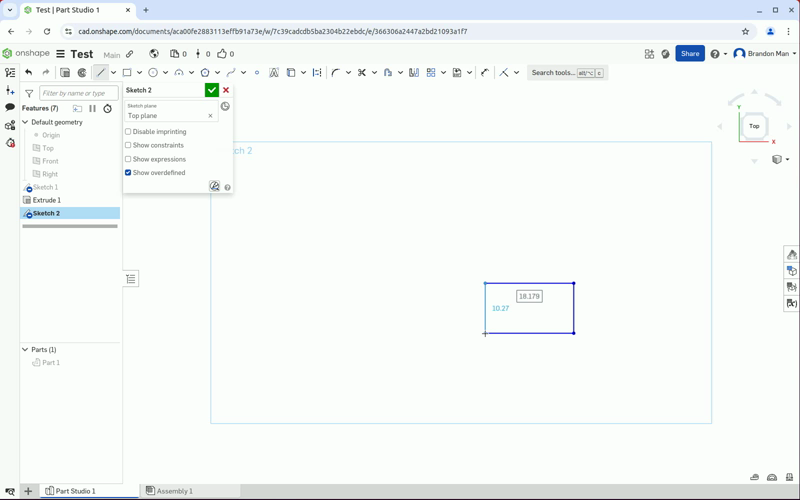
click(485, 333)
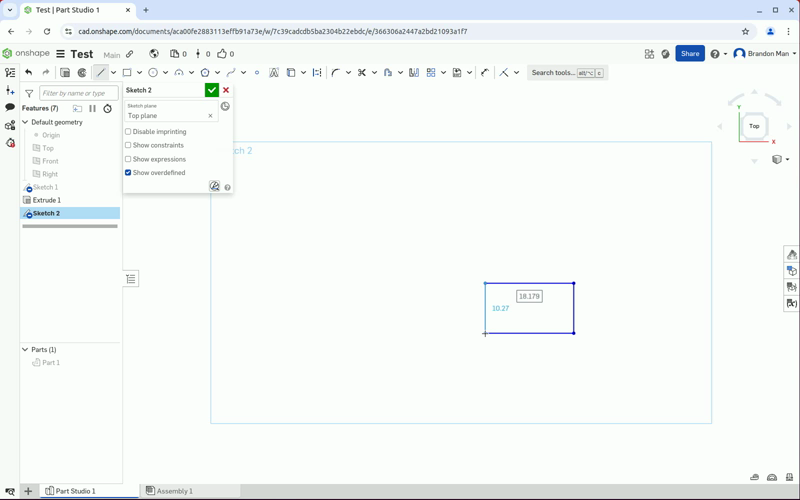
key(esc)
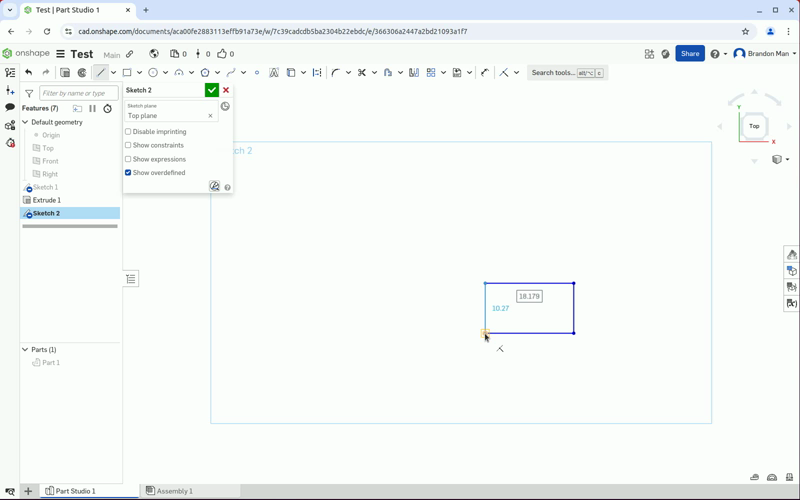
mouse_move(534, 315)
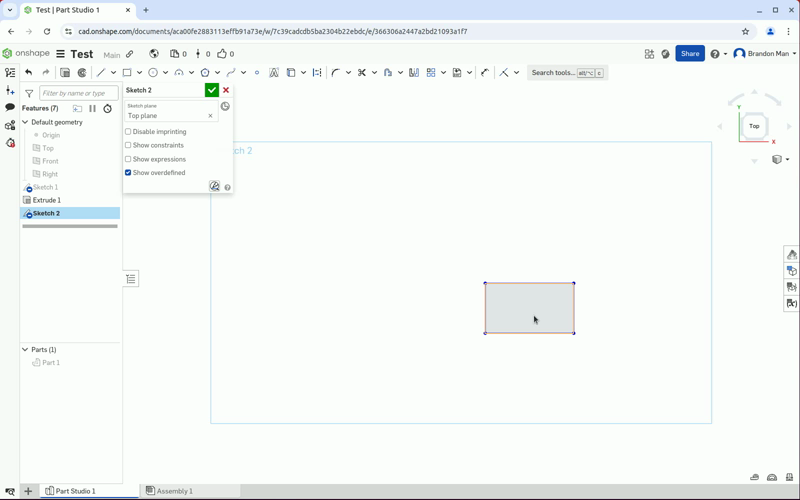
click(534, 315)
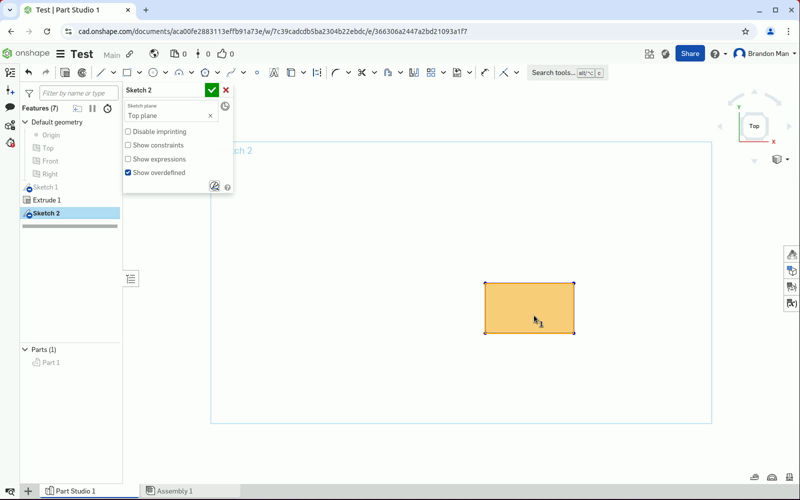
mouse_move(73, 352)
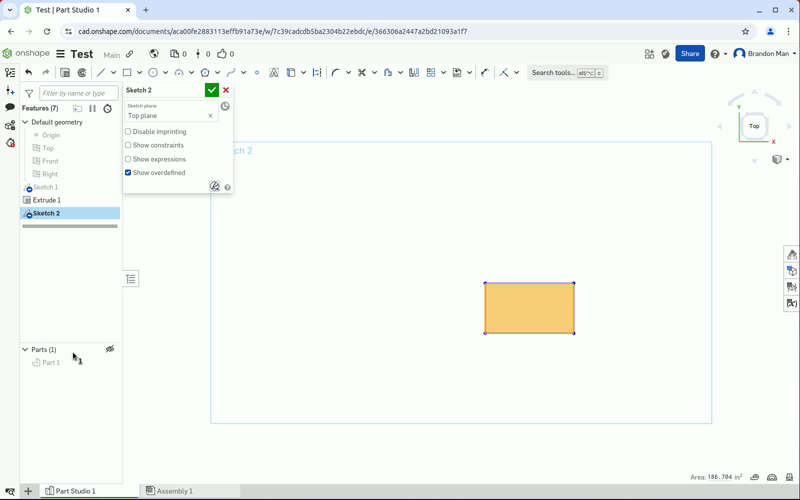
key(shift+y)
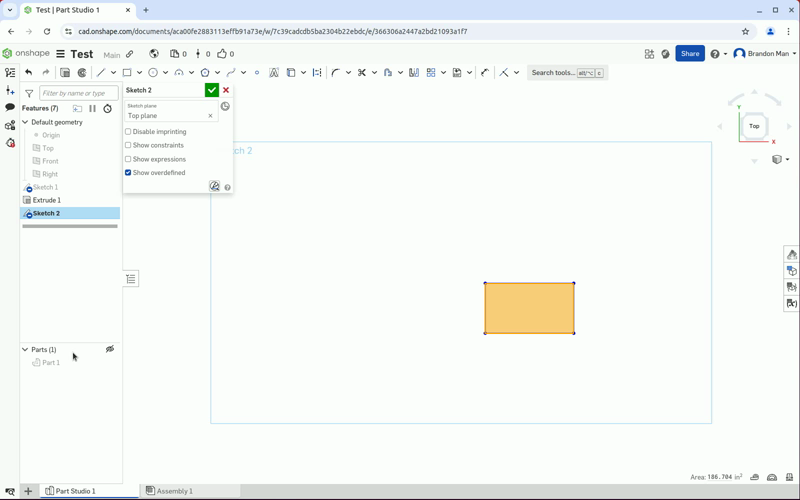
key(shift+e)
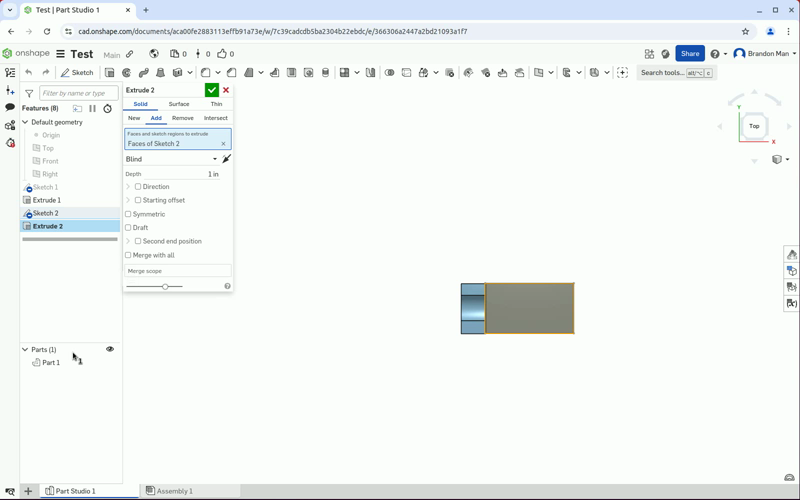
mouse_move(143, 106)
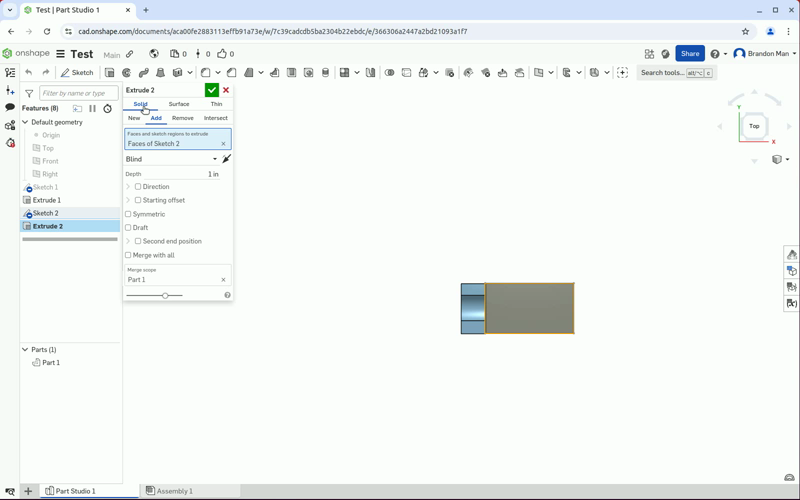
click(143, 106)
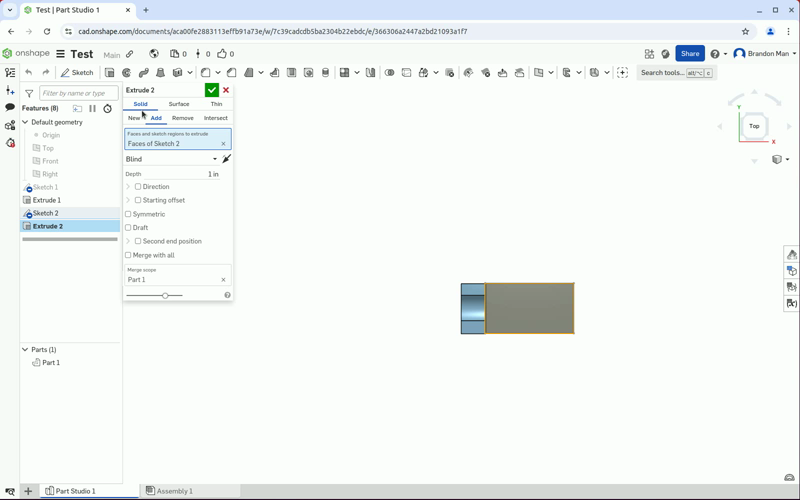
mouse_move(137, 120)
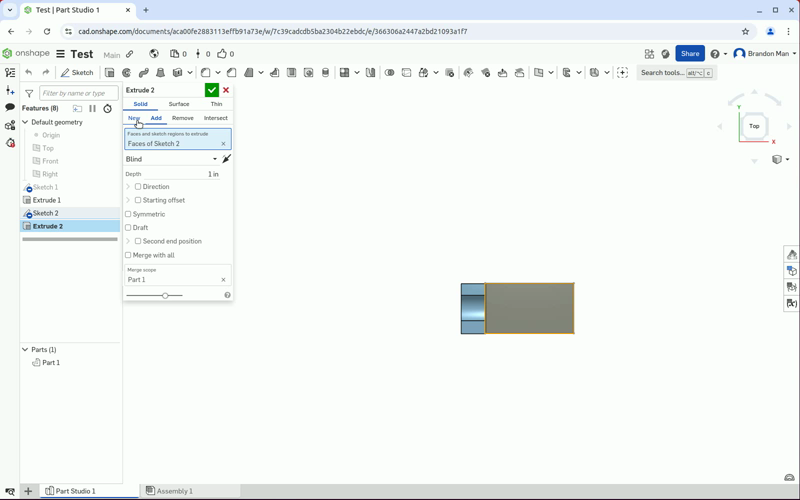
click(137, 120)
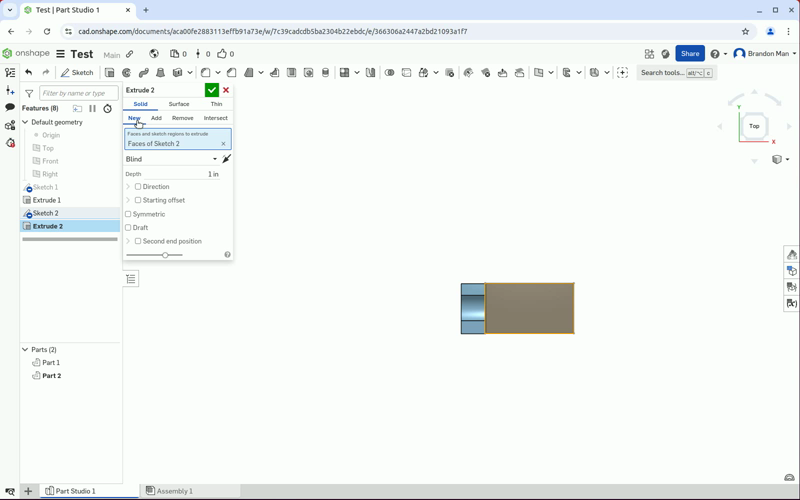
key(tab, 4)
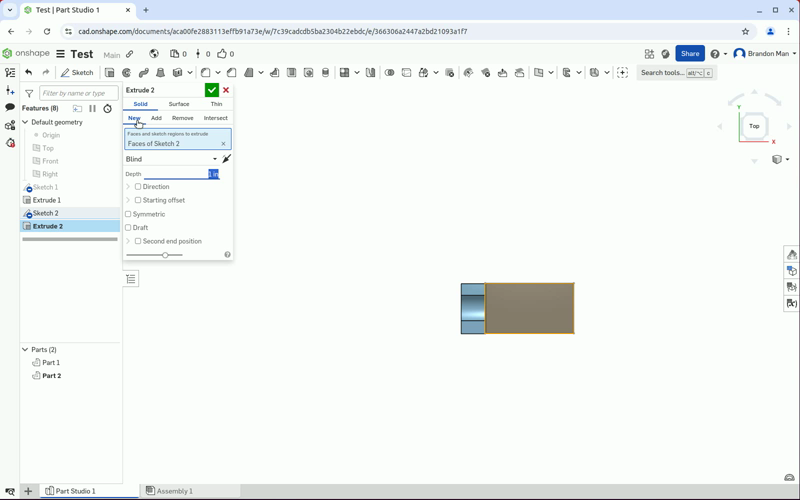
text(5.055)
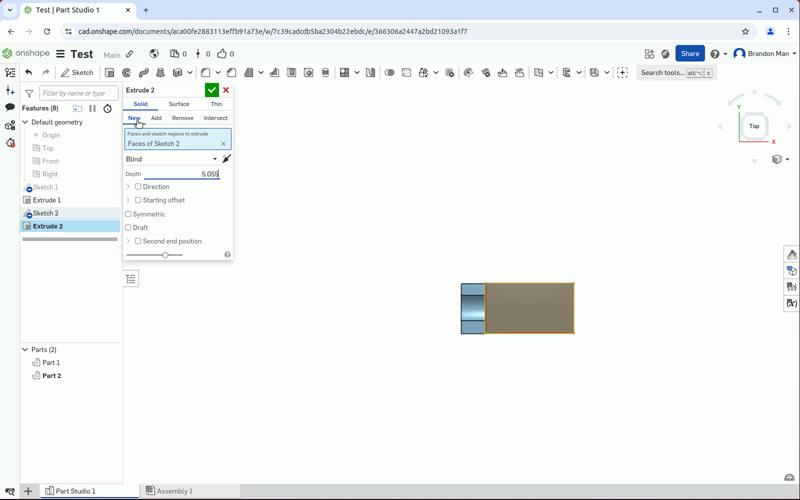
key(enter)
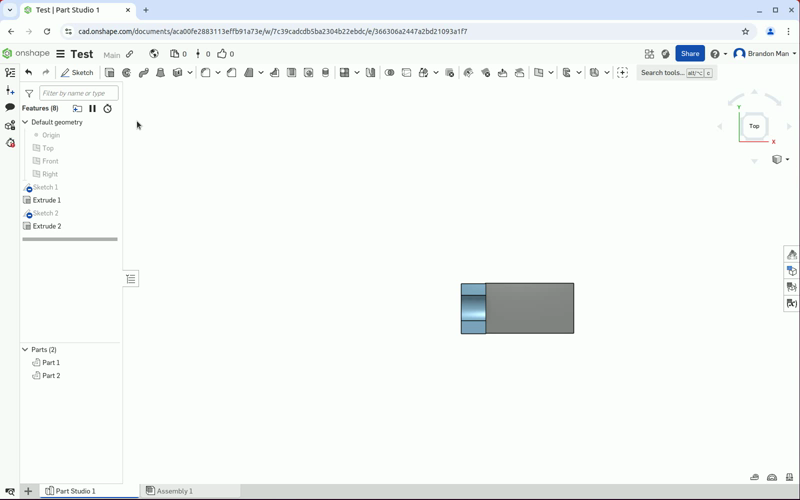
key(shift+h)
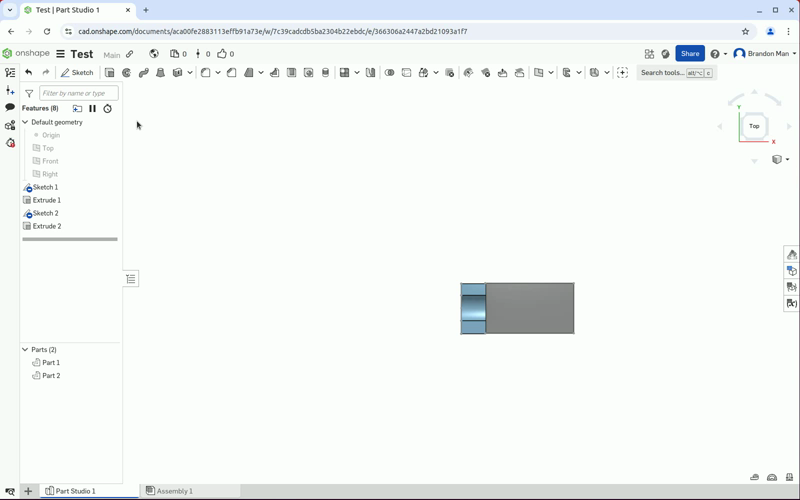
key(shift+h)
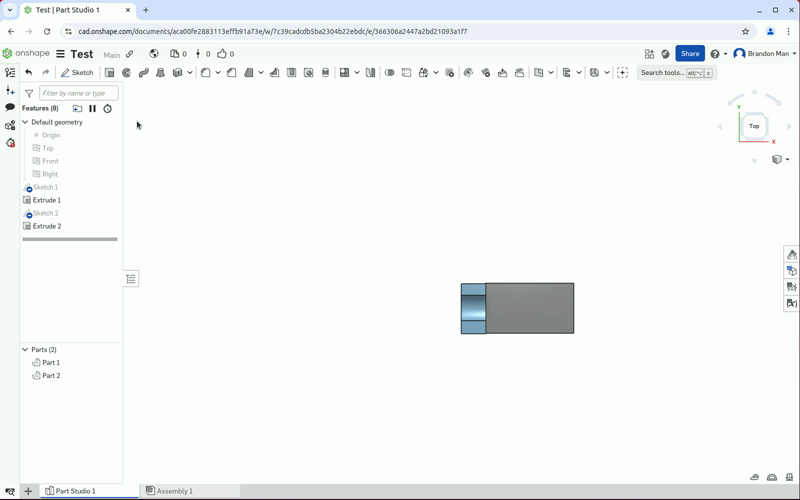
mouse_move(73, 189)
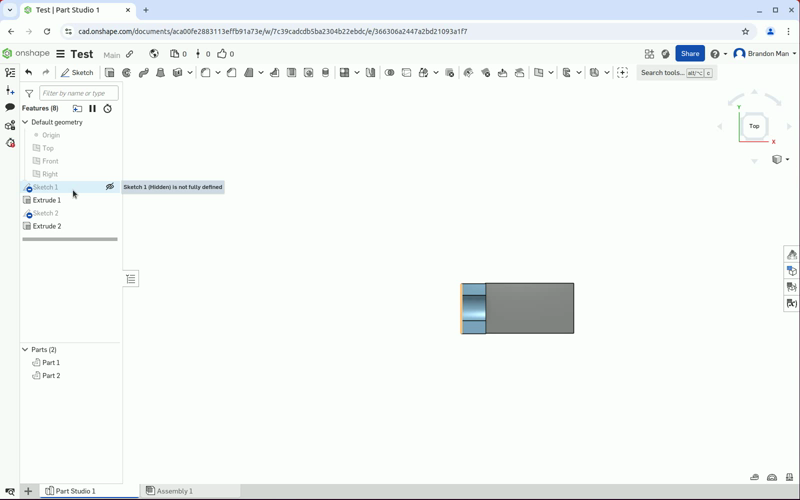
click(73, 189)
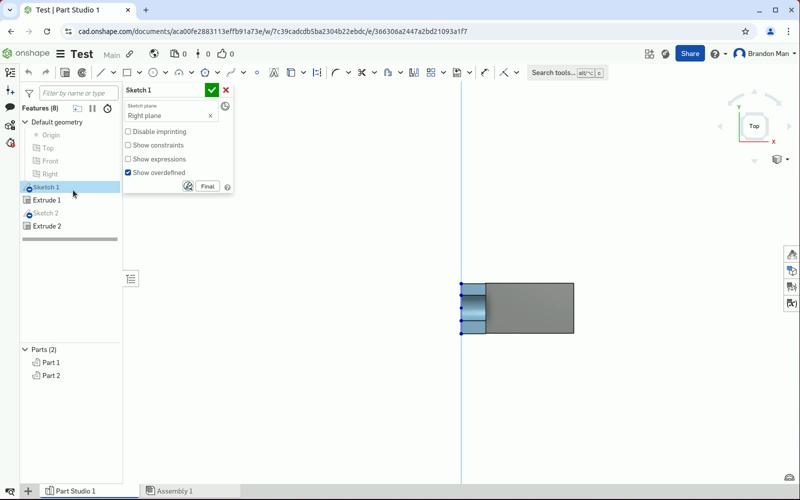
mouse_move(229, 92)
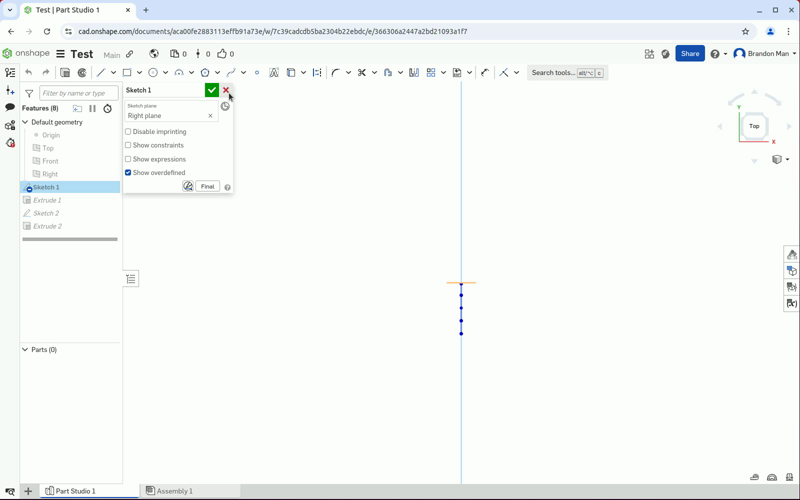
click(229, 92)
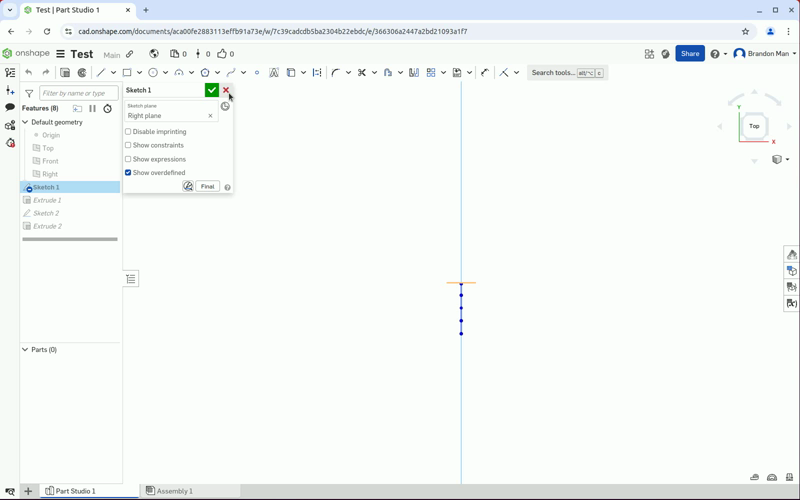
key(shift+s)
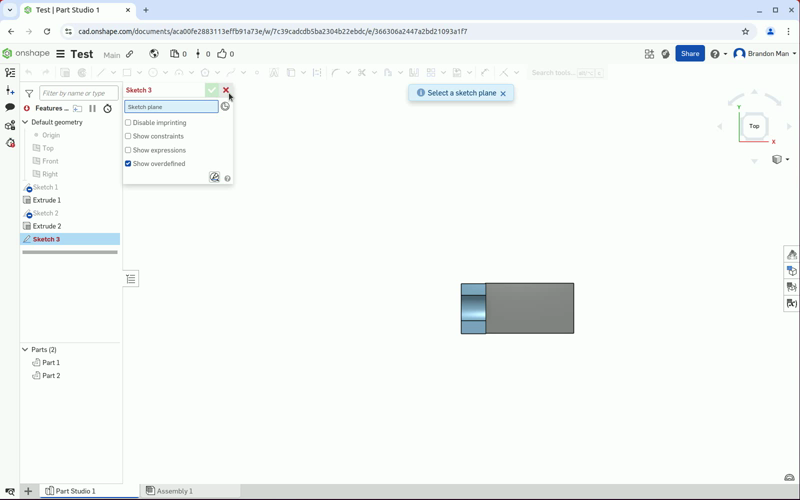
mouse_move(73, 150)
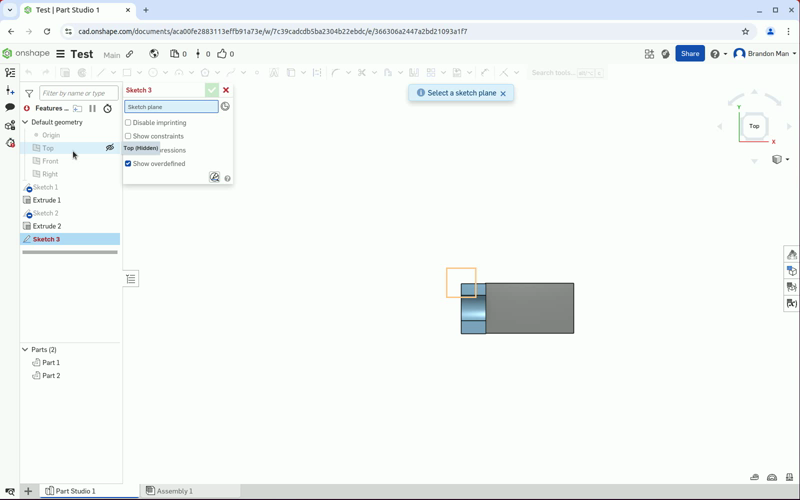
click(73, 150)
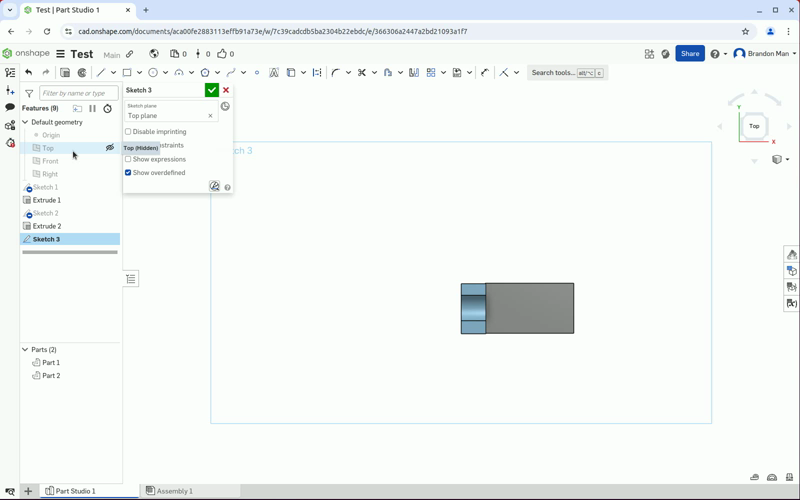
mouse_move(73, 352)
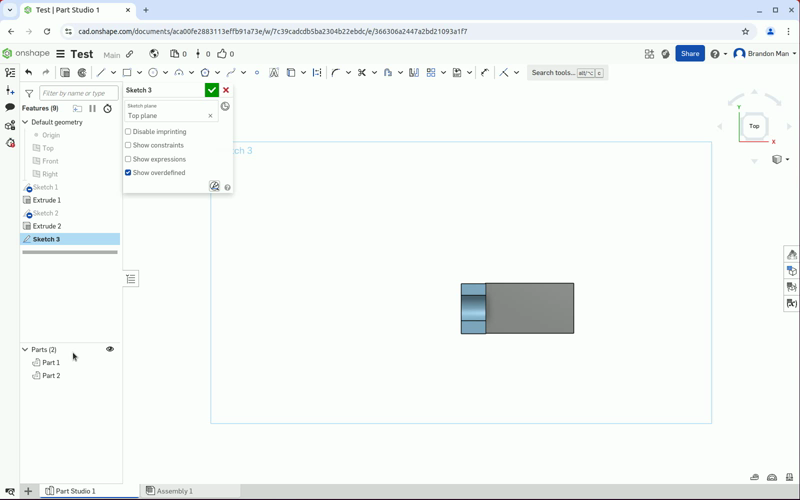
key(y)
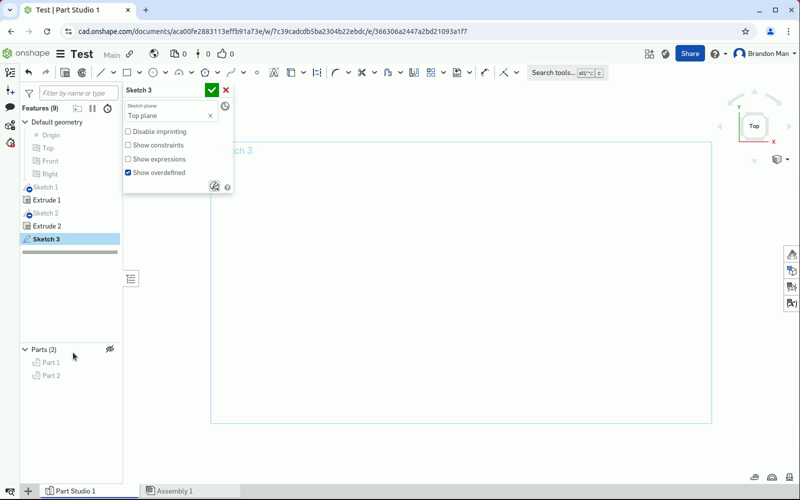
key(c)
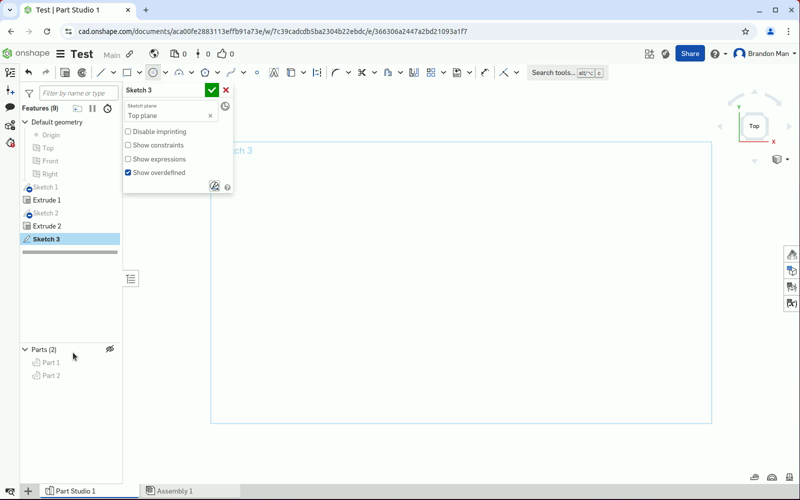
key_down(shift)
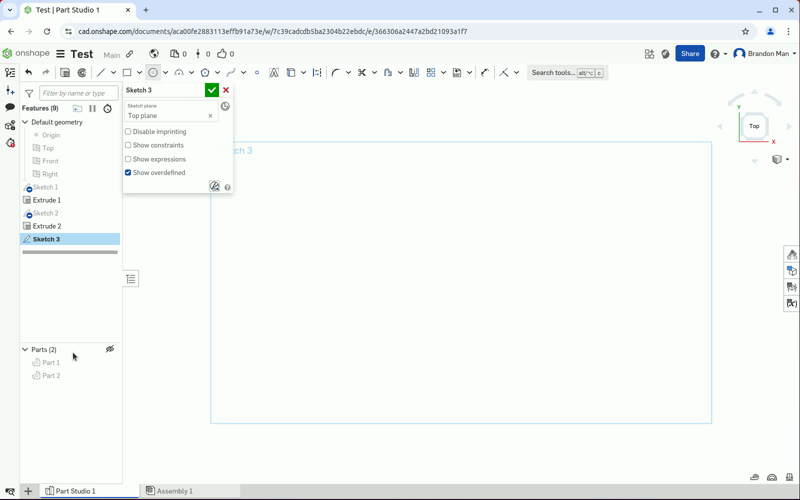
mouse_move(511, 307)
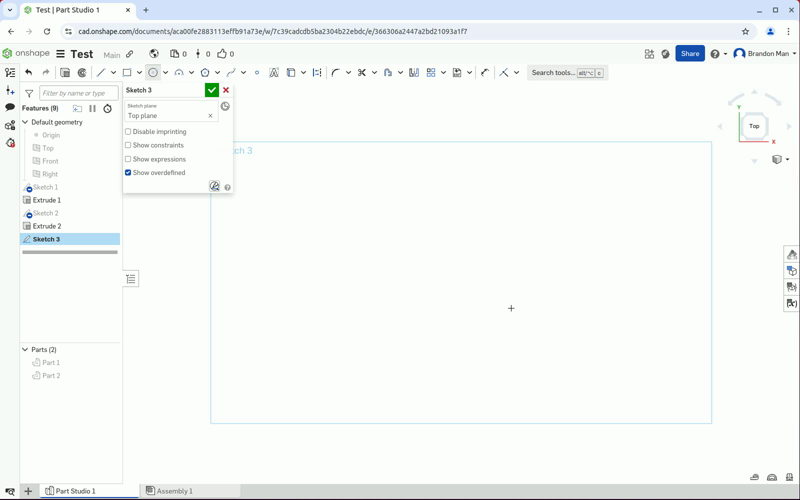
click(511, 307)
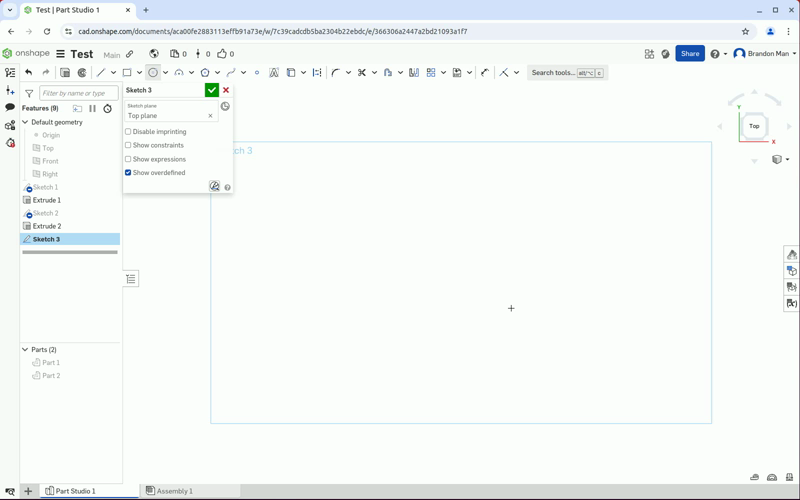
key_up(shift)
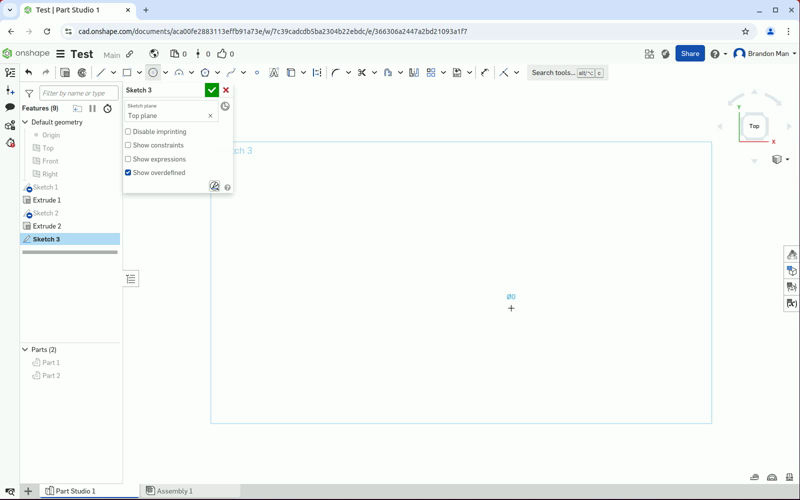
mouse_move(523, 307)
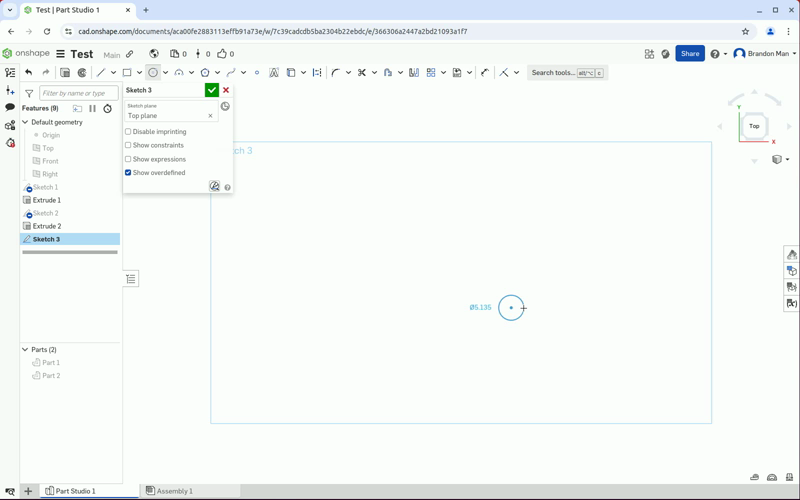
click(523, 307)
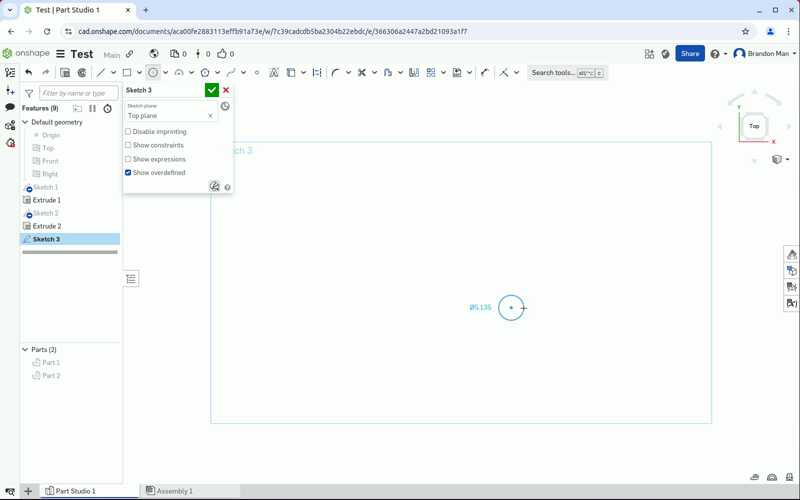
key(esc)
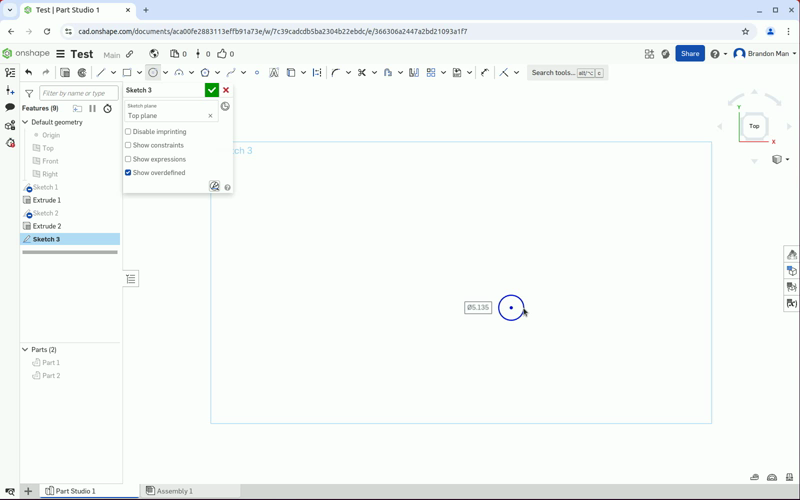
mouse_move(523, 308)
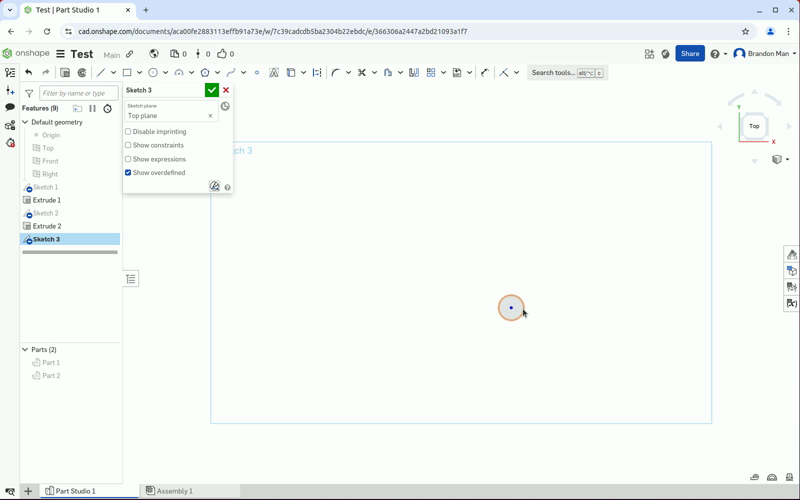
scroll(6)
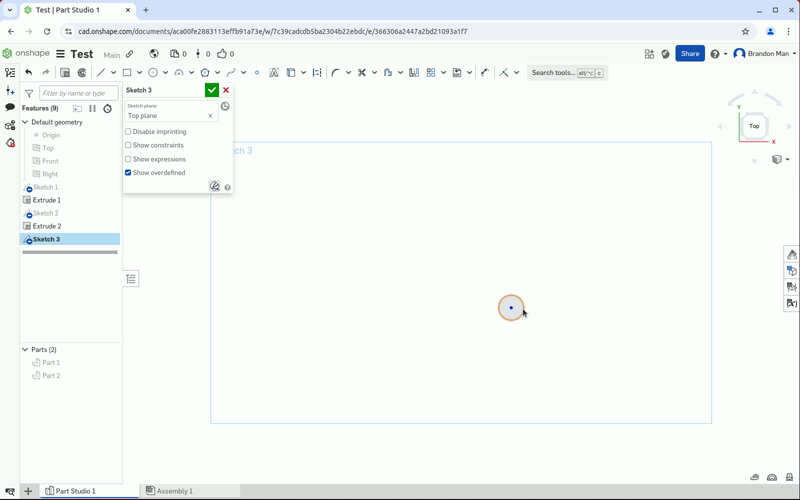
scroll(6)
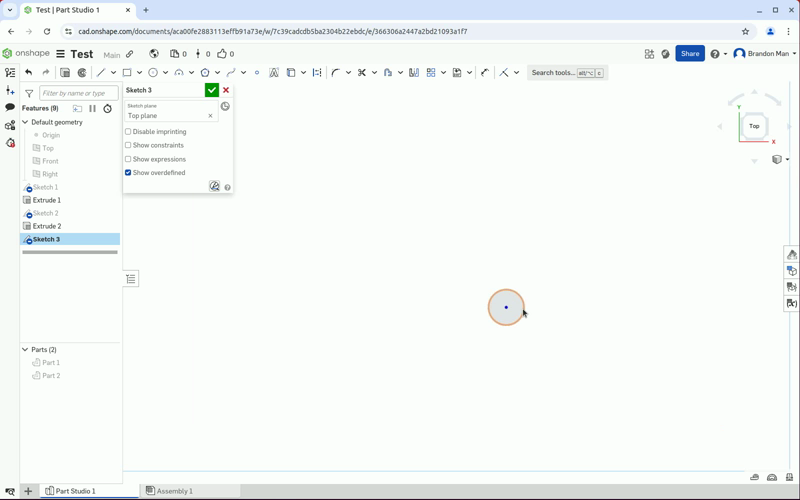
scroll(6)
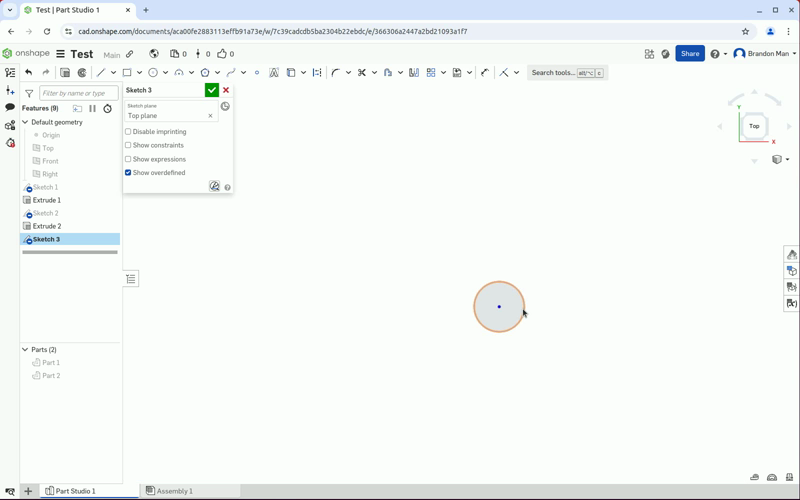
scroll(6)
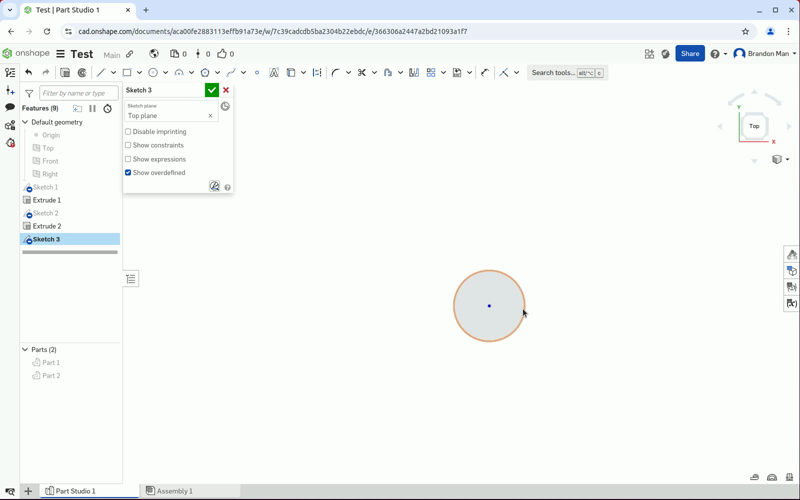
scroll(6)
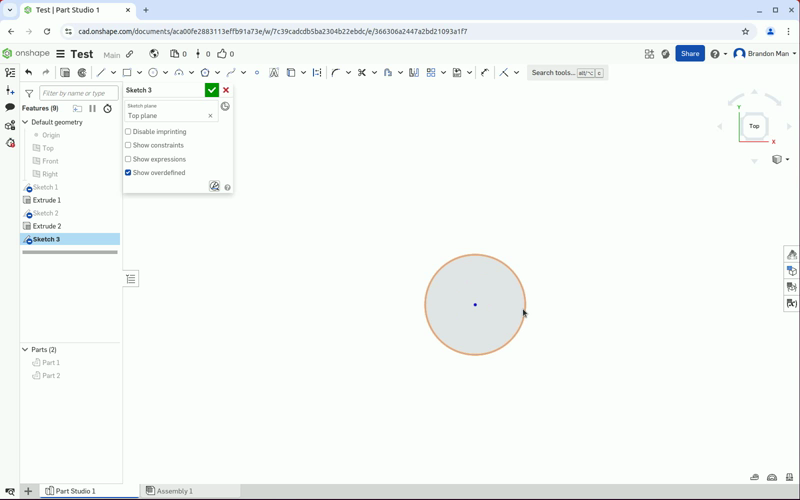
scroll(6)
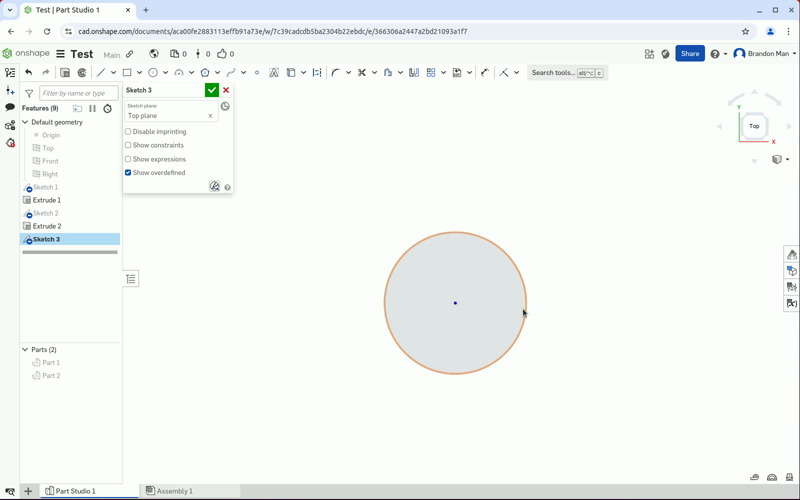
scroll(6)
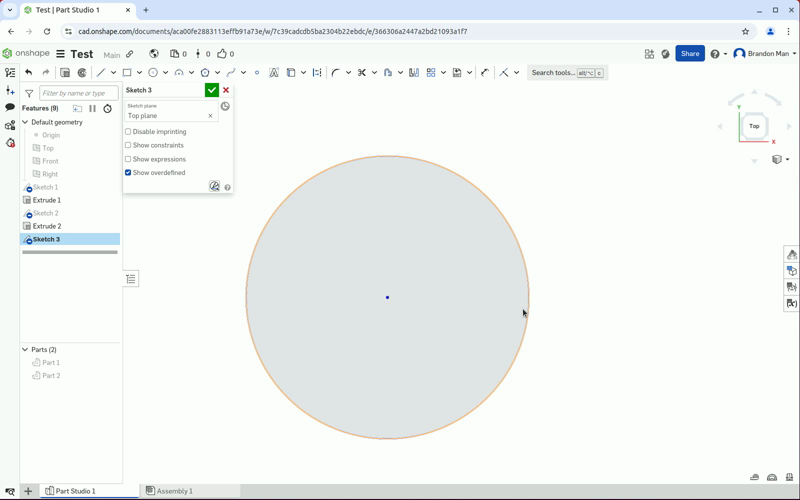
click(523, 308)
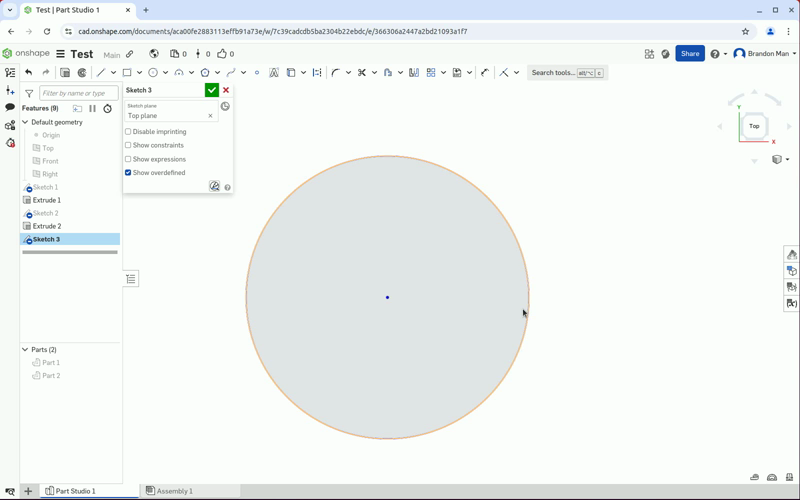
scroll(-6)
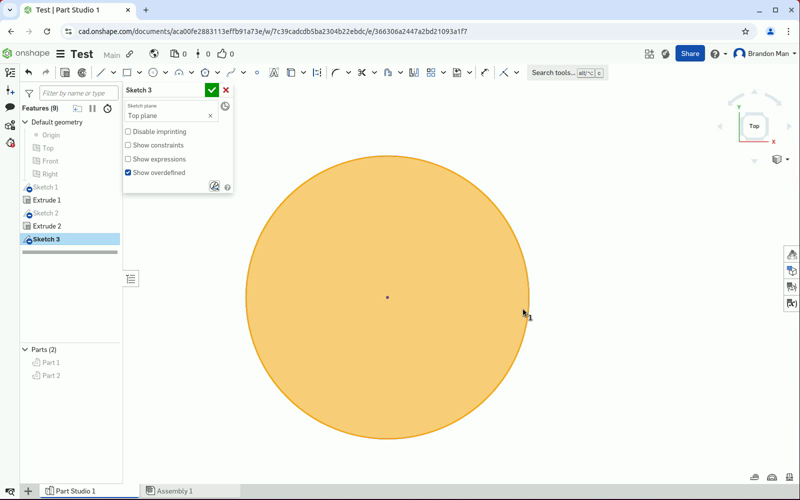
scroll(-6)
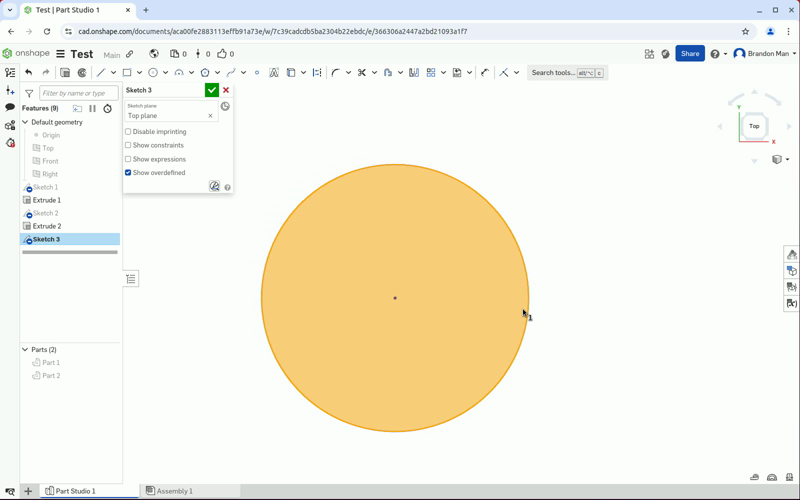
scroll(-6)
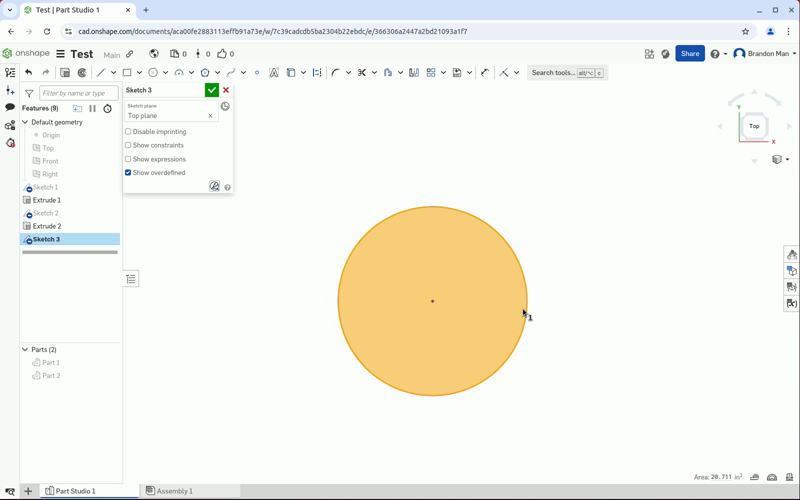
scroll(-6)
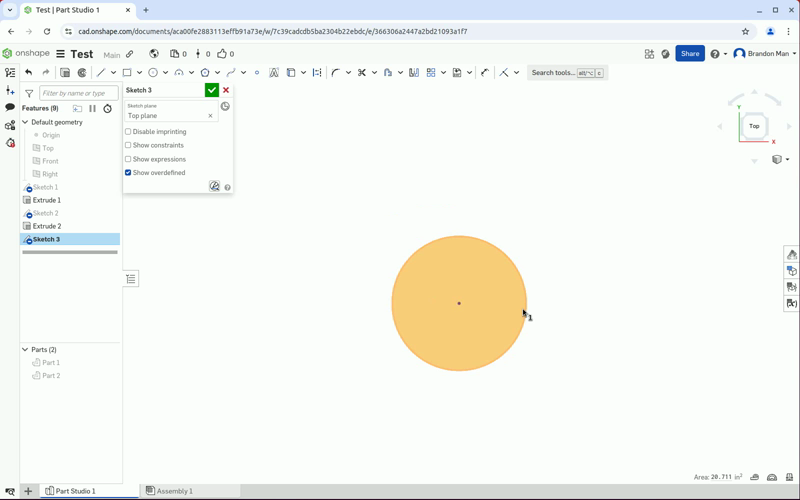
scroll(-6)
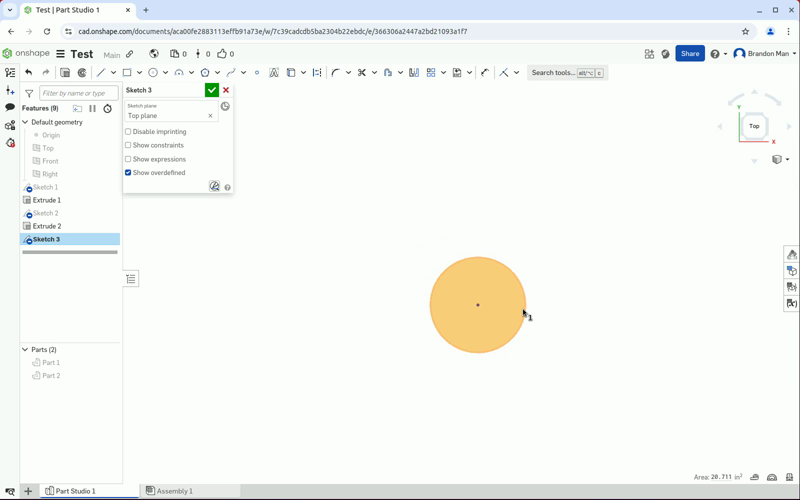
scroll(-6)
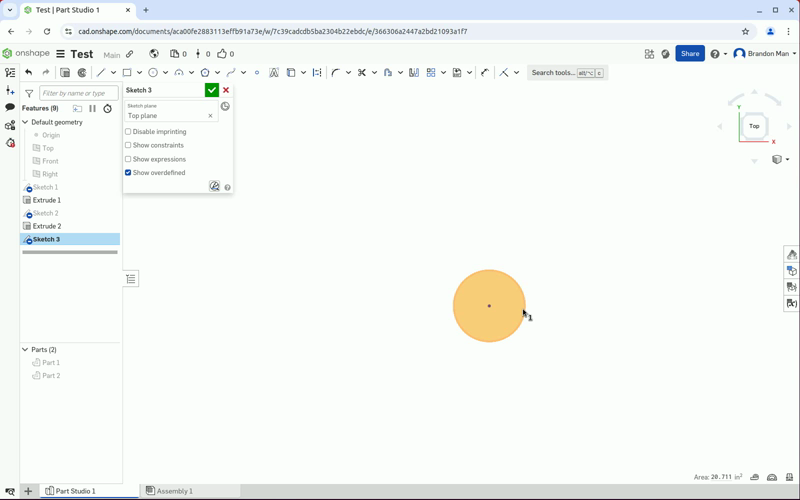
scroll(-6)
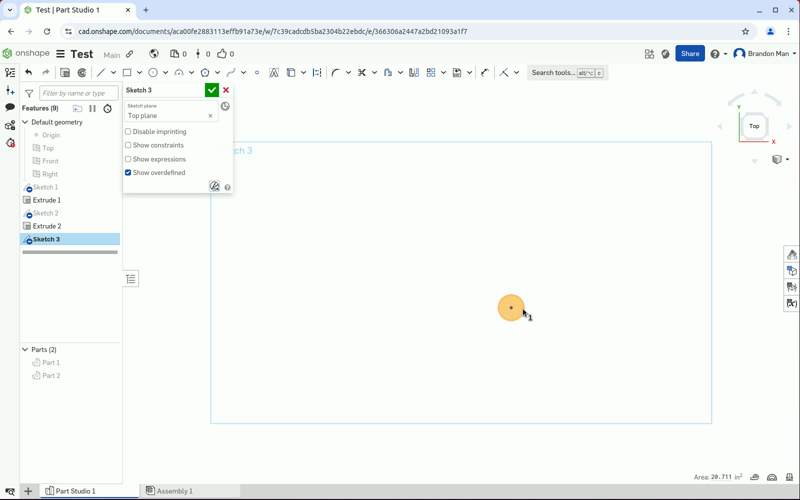
mouse_move(73, 352)
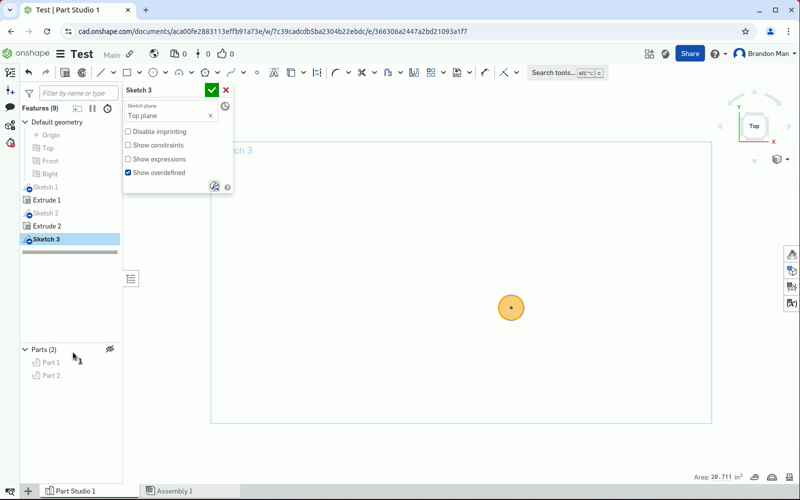
key(shift+y)
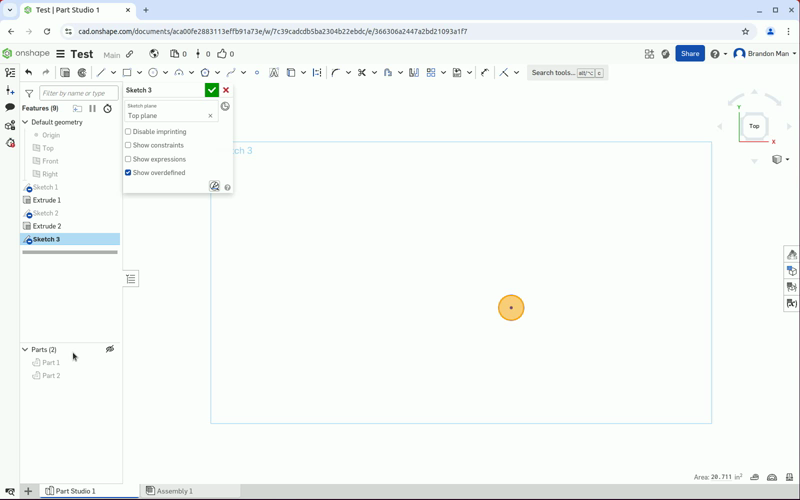
key(shift+e)
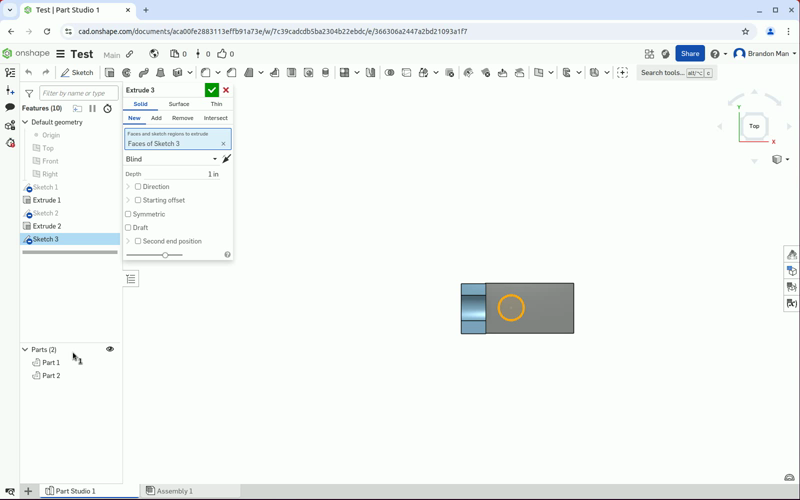
mouse_move(143, 106)
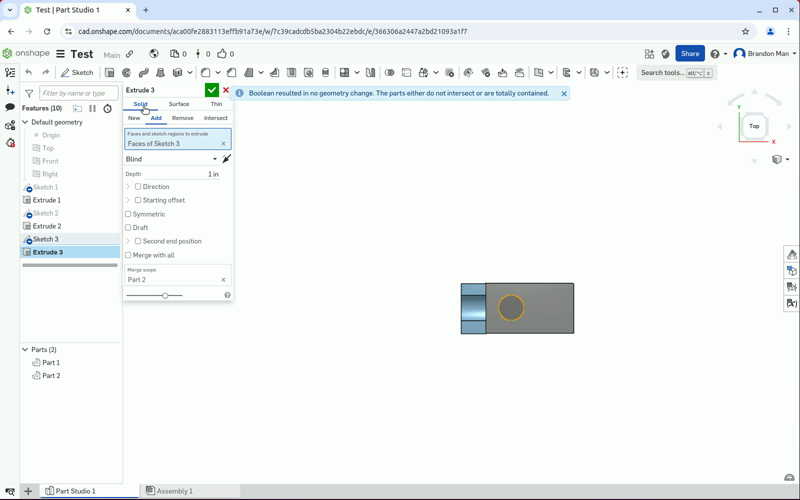
click(143, 106)
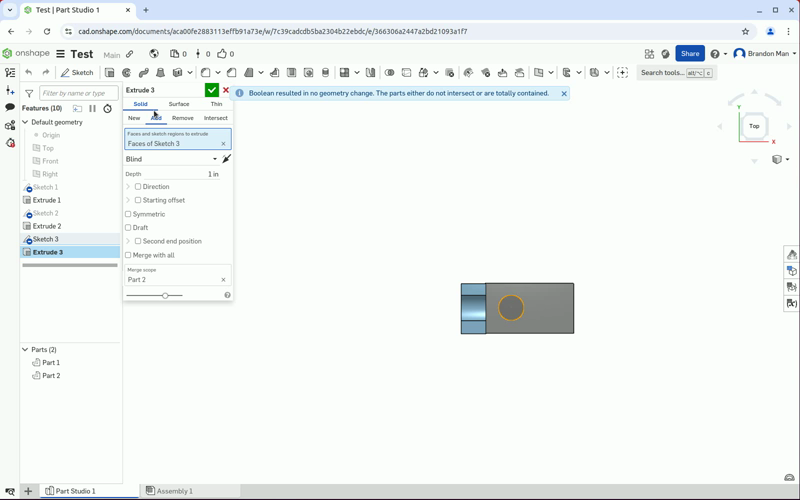
mouse_move(186, 120)
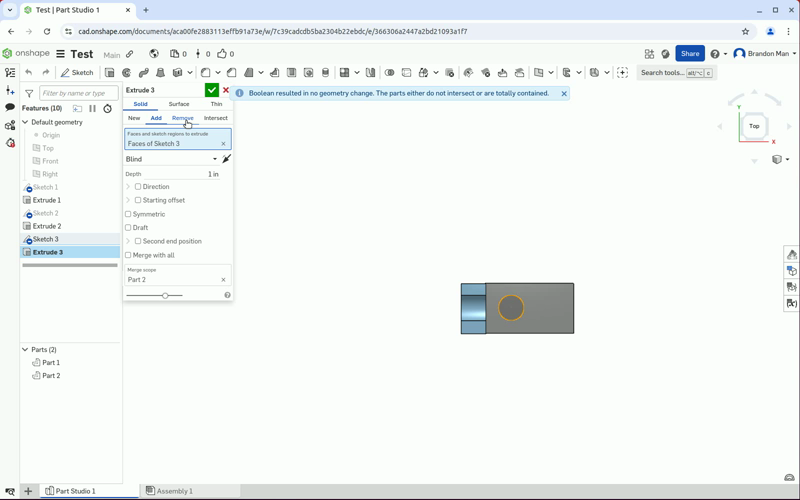
click(186, 120)
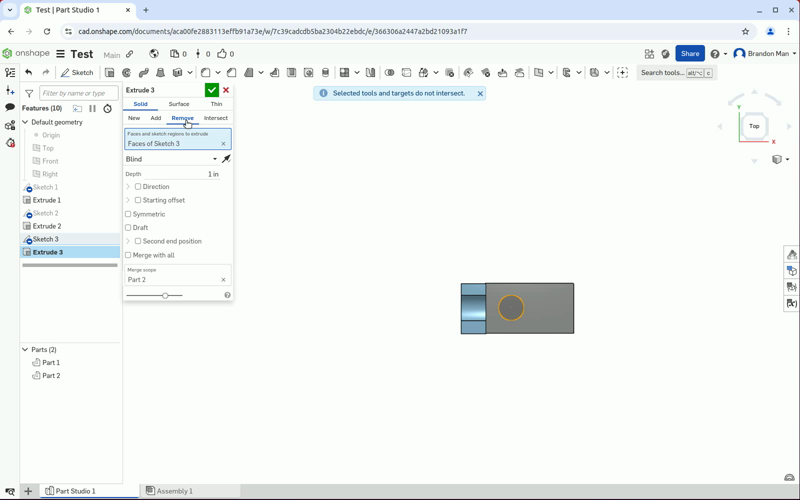
key(tab, 4)
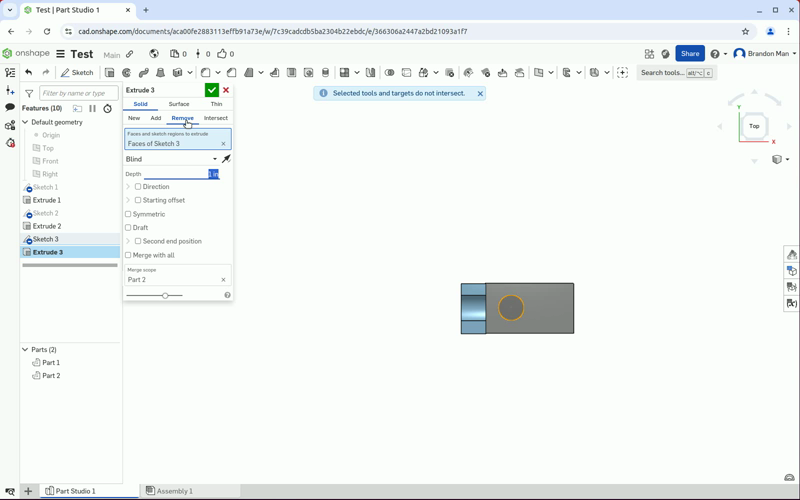
text(-10.351)
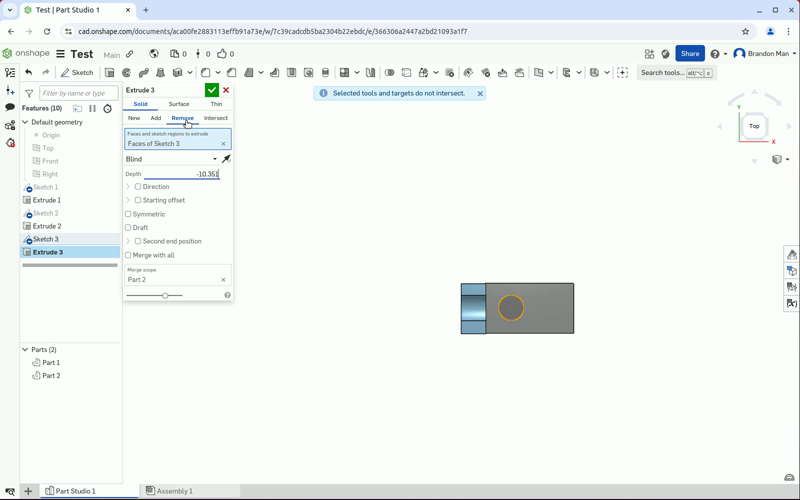
key(tab, 6)
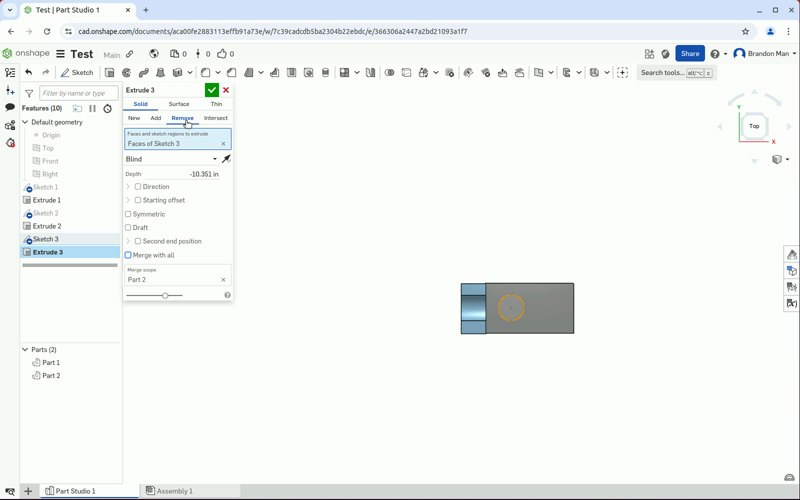
key(space)
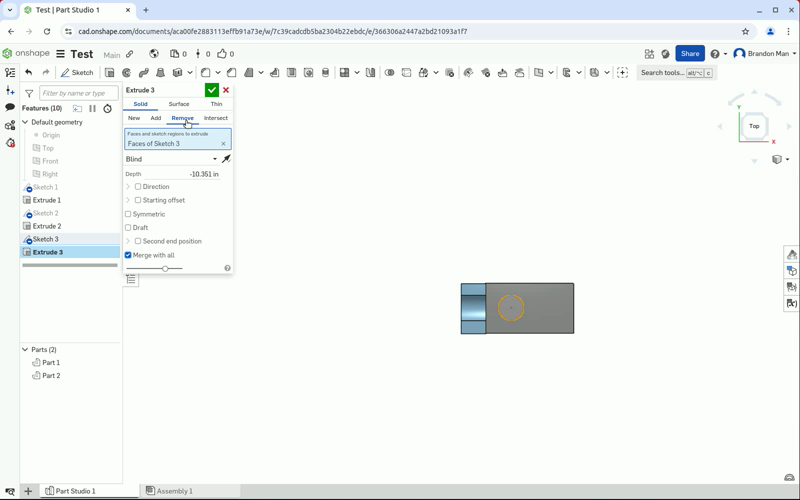
key(enter)
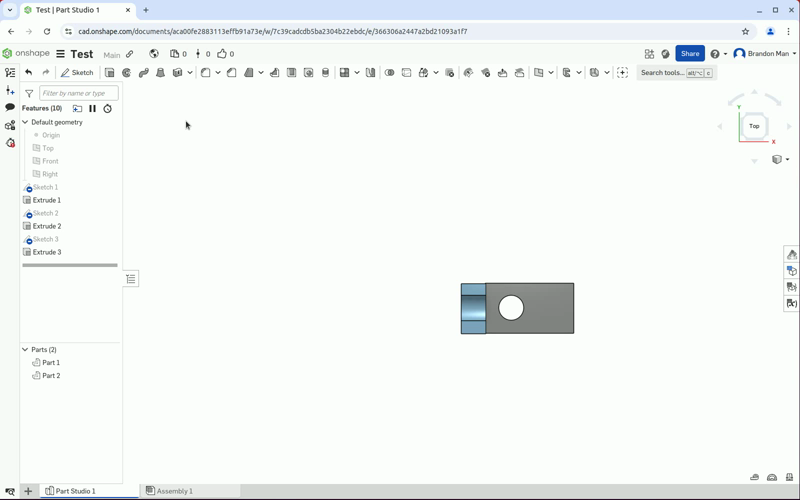
key(shift+h)
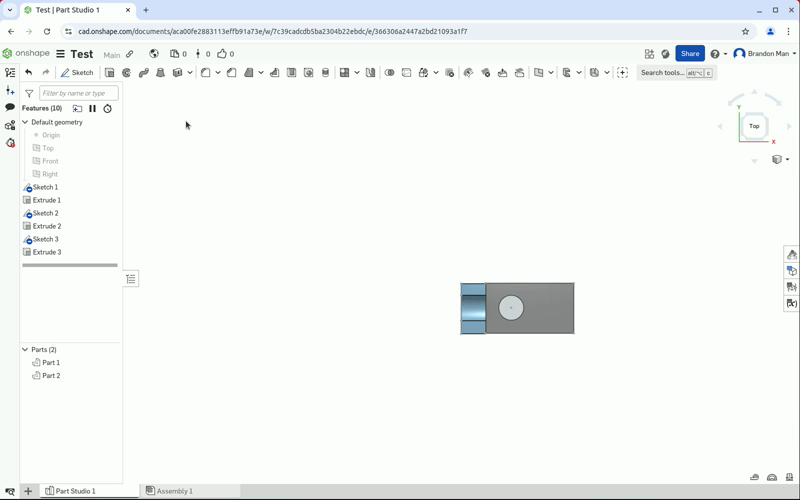
key(shift+h)
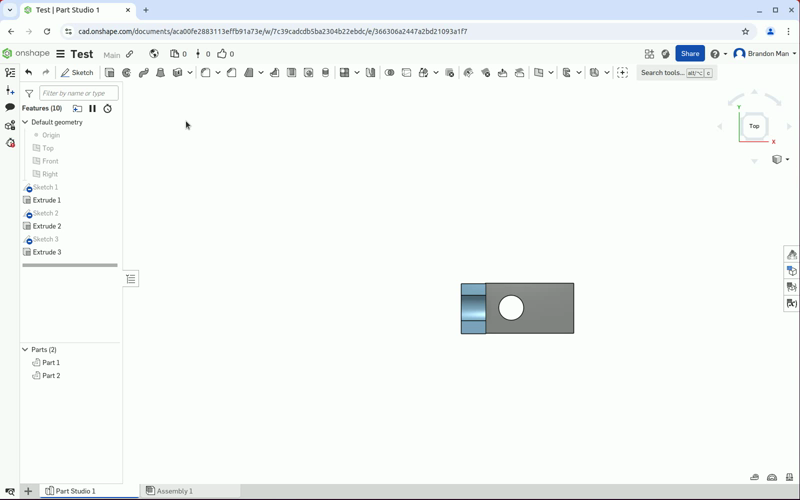
mouse_move(73, 189)
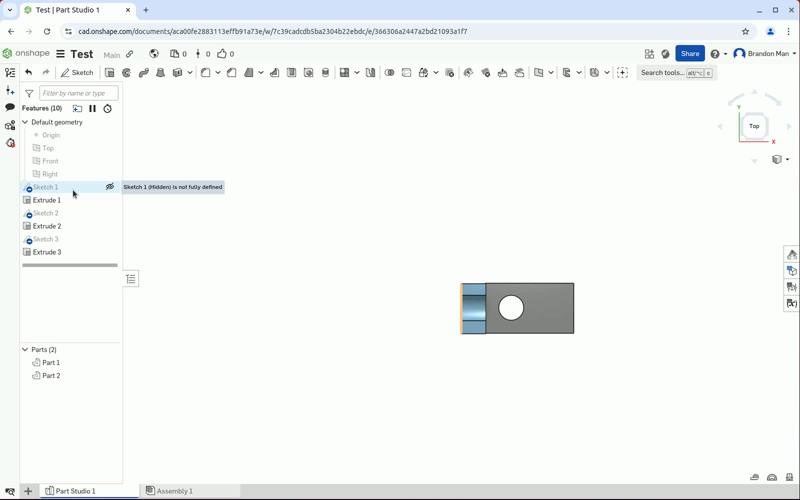
click(73, 189)
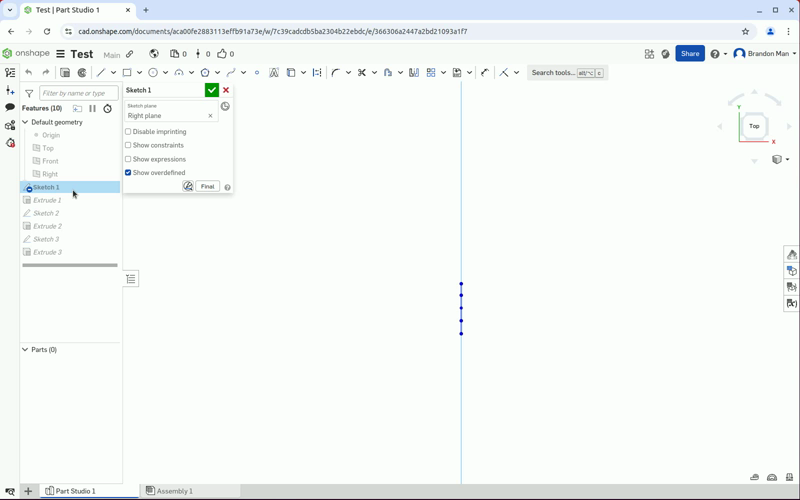
mouse_move(229, 92)
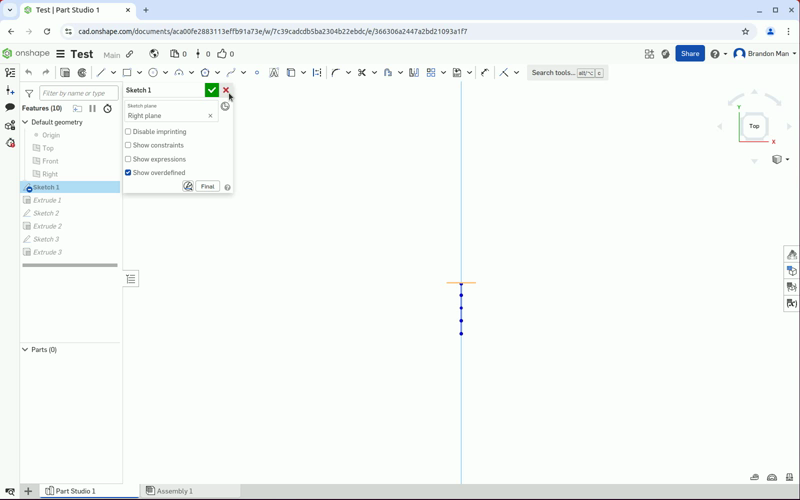
click(229, 92)
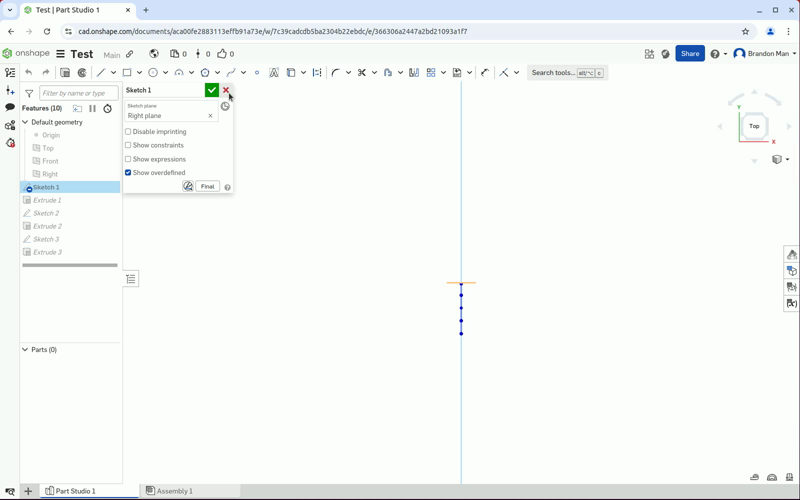
key(shift+s)
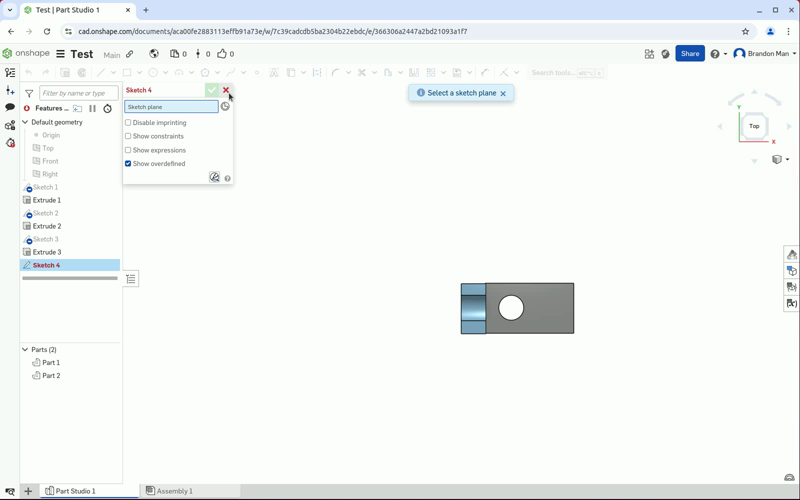
mouse_move(73, 150)
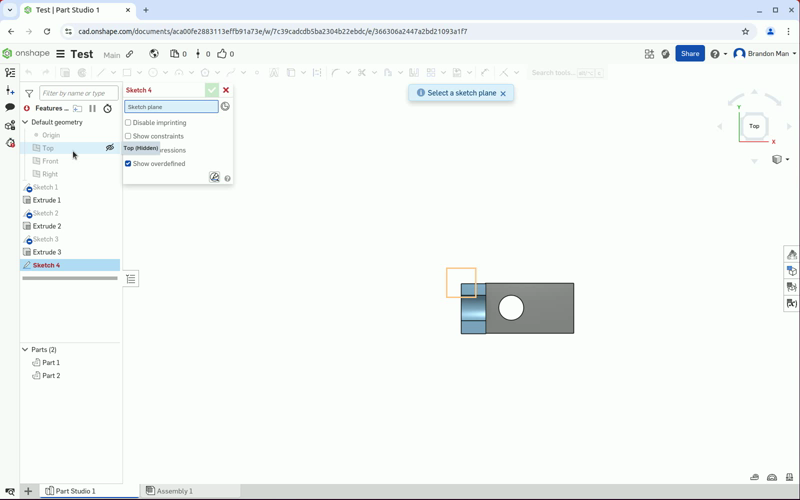
click(73, 150)
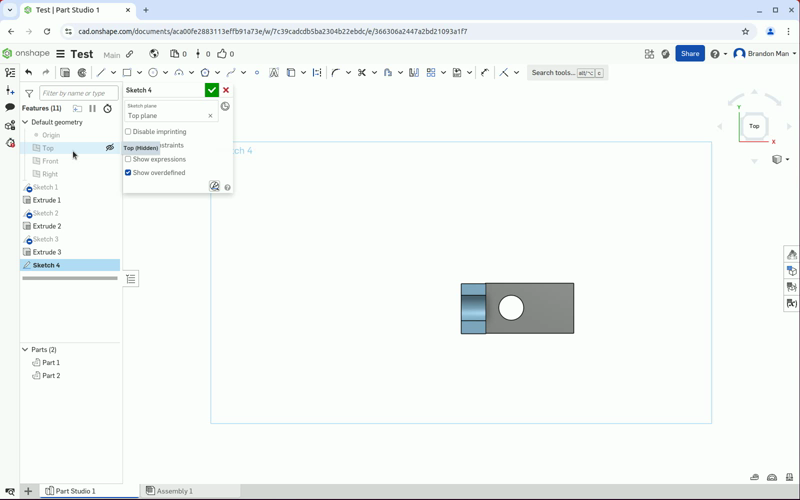
mouse_move(73, 352)
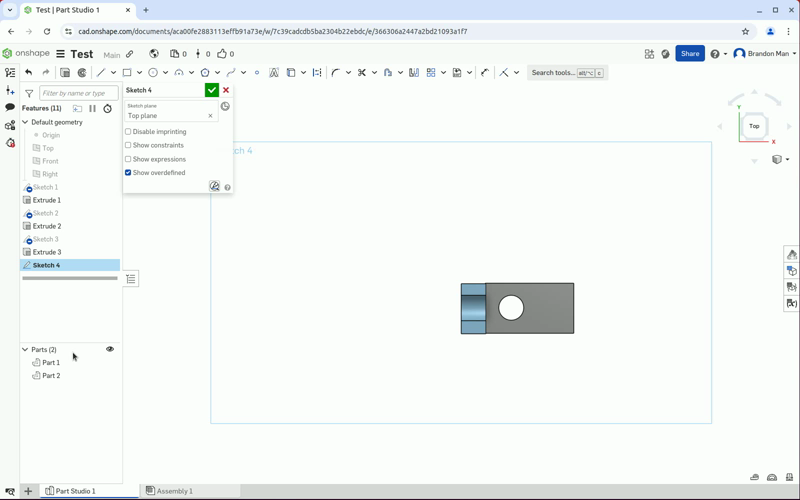
key(y)
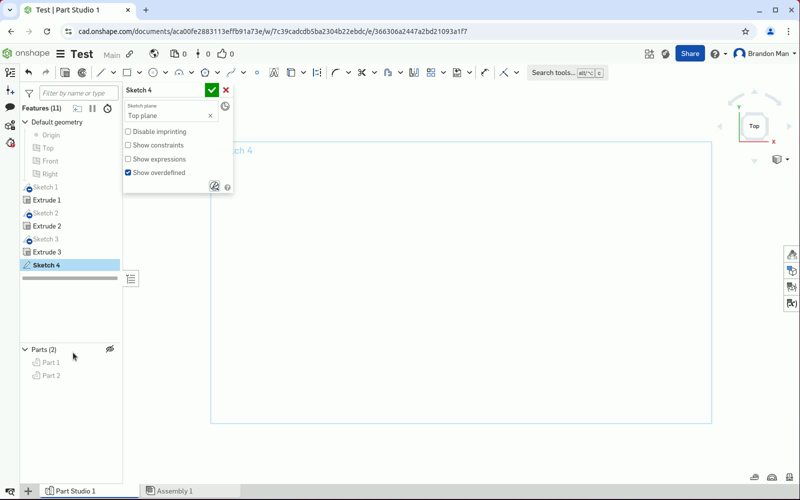
key(c)
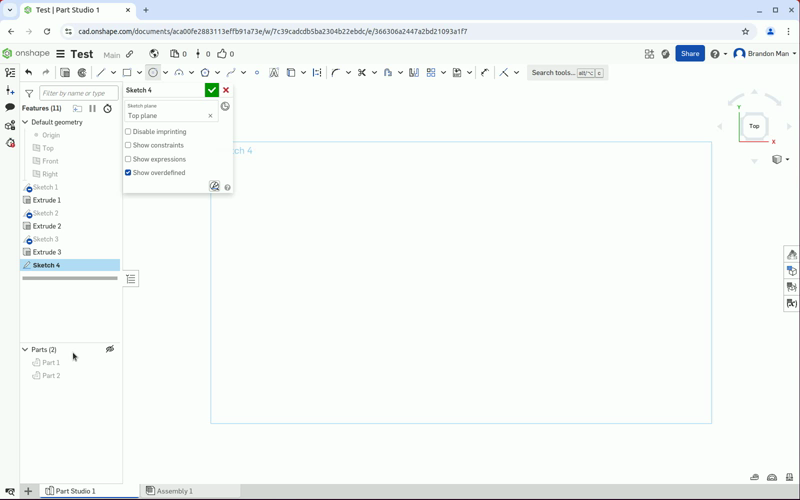
key_down(shift)
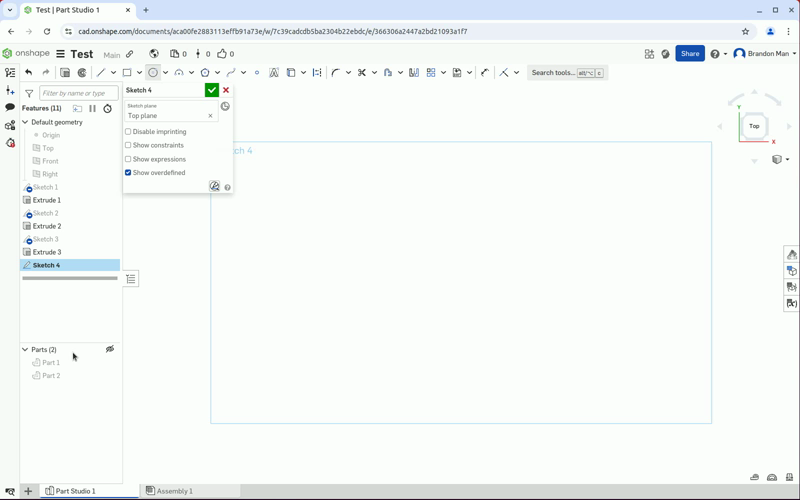
mouse_move(548, 307)
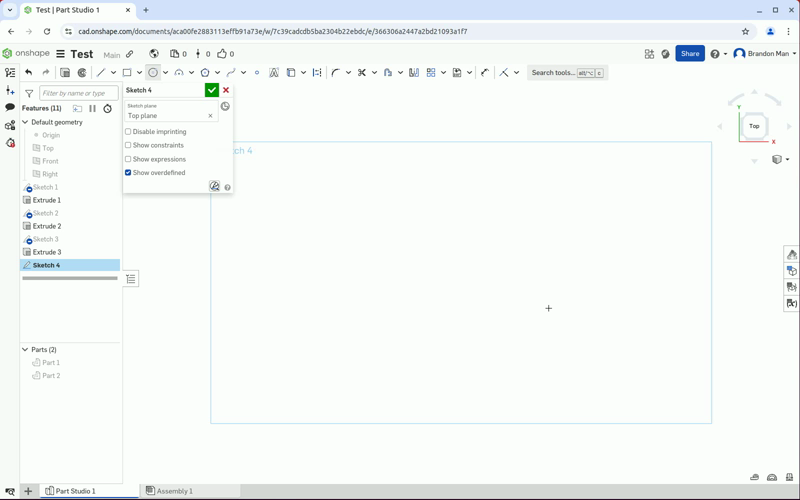
click(548, 307)
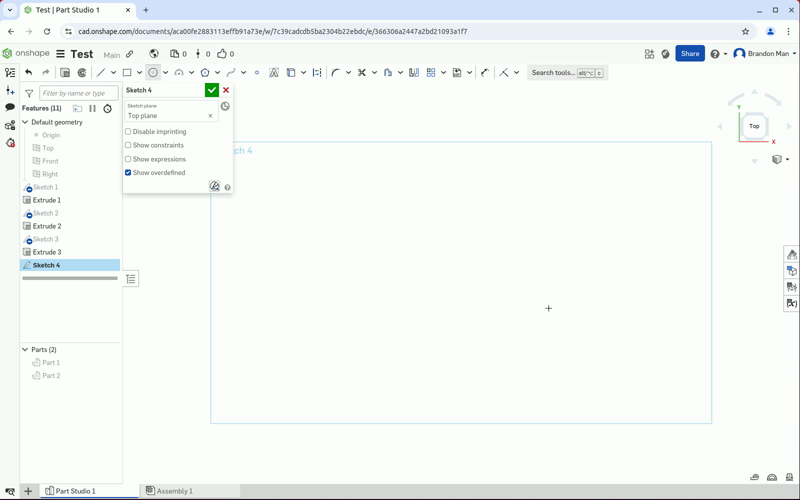
key_up(shift)
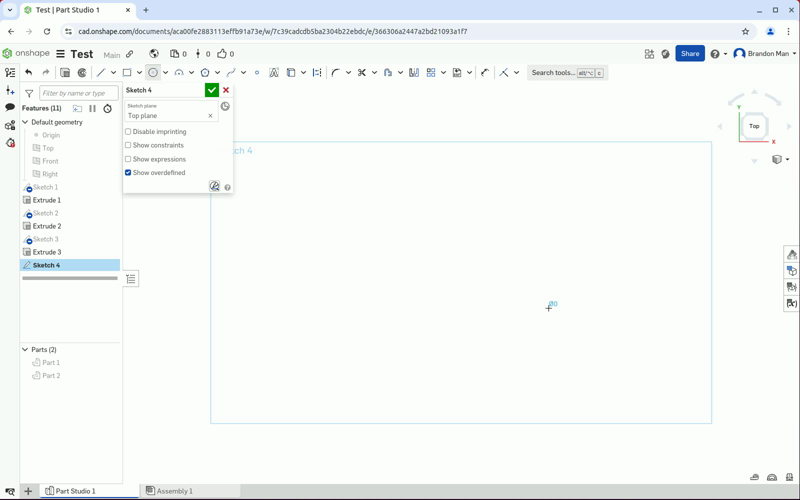
mouse_move(561, 307)
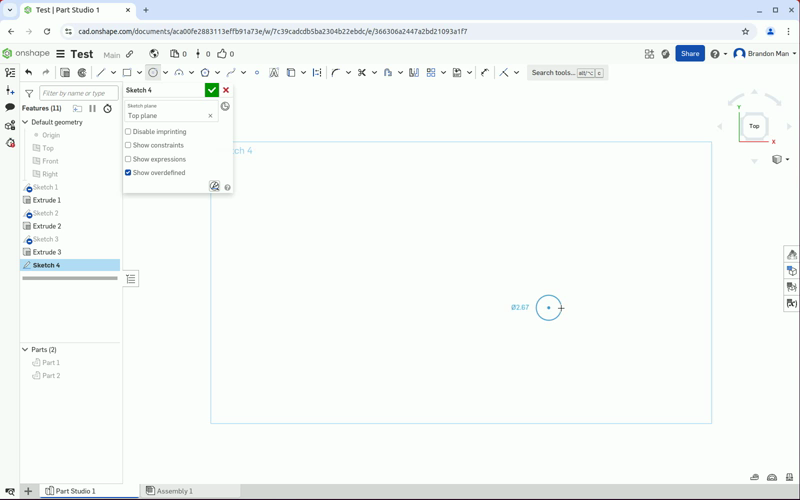
click(561, 307)
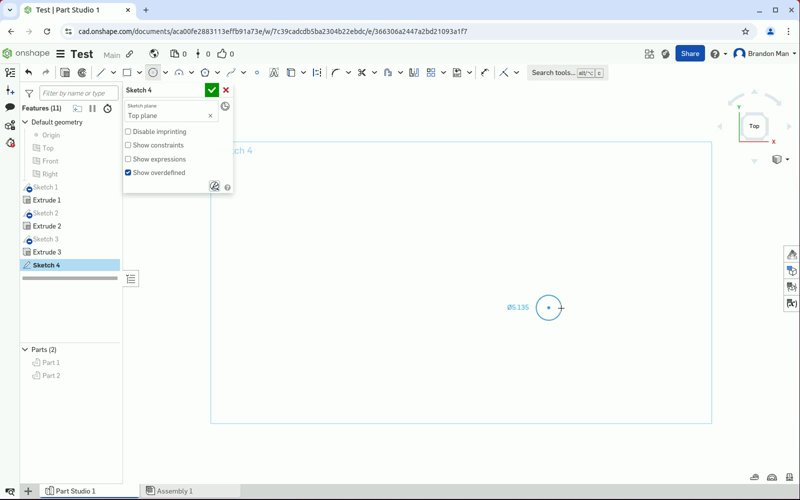
key(esc)
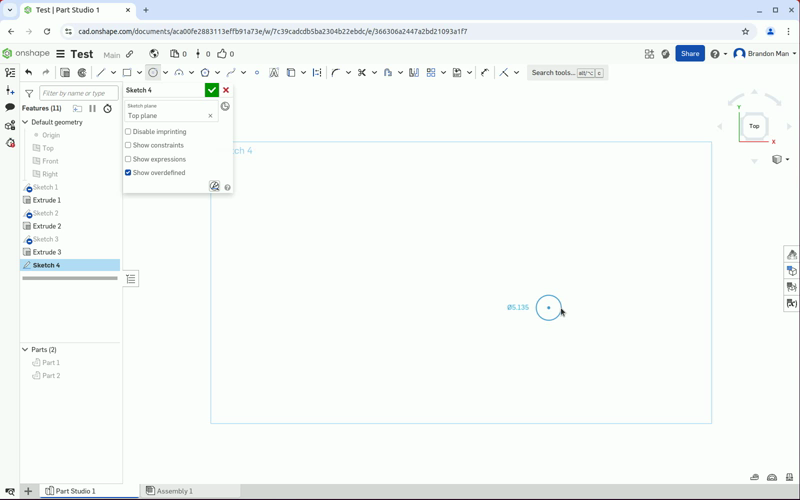
mouse_move(558, 313)
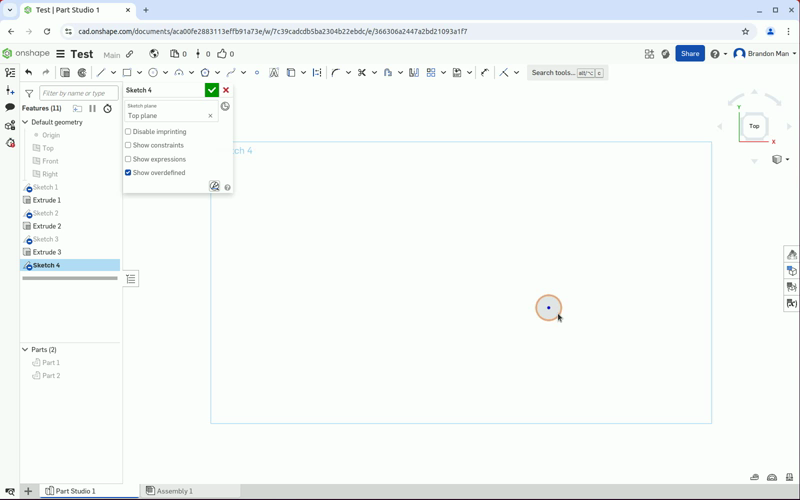
scroll(6)
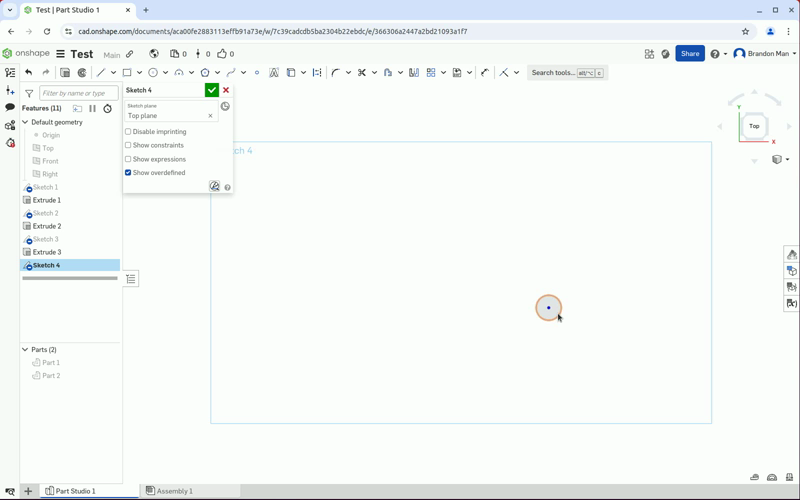
scroll(6)
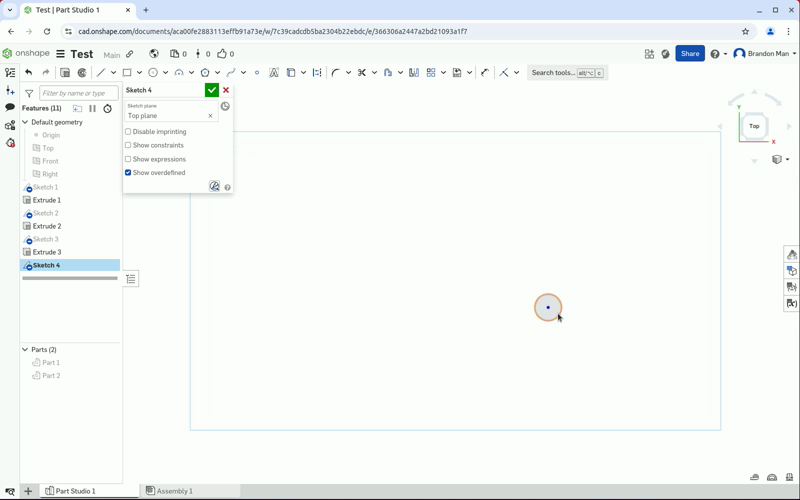
scroll(6)
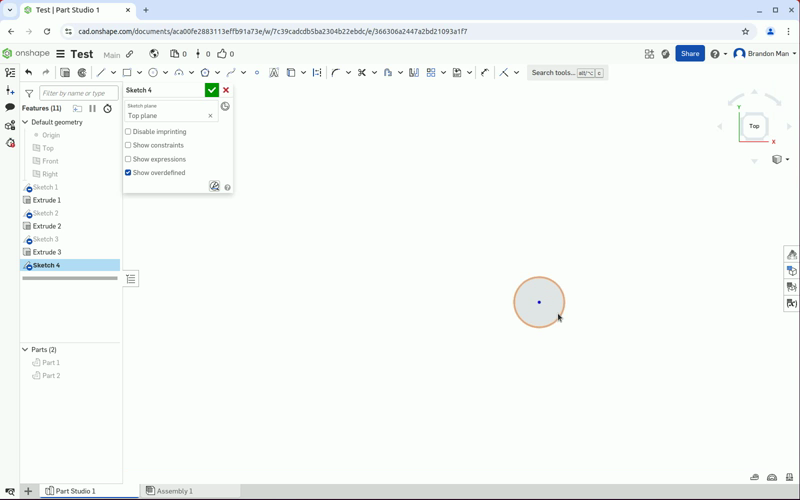
scroll(6)
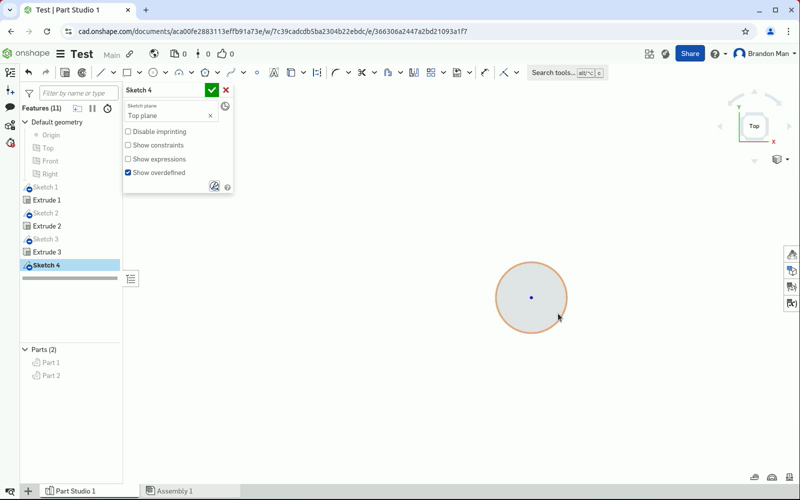
scroll(6)
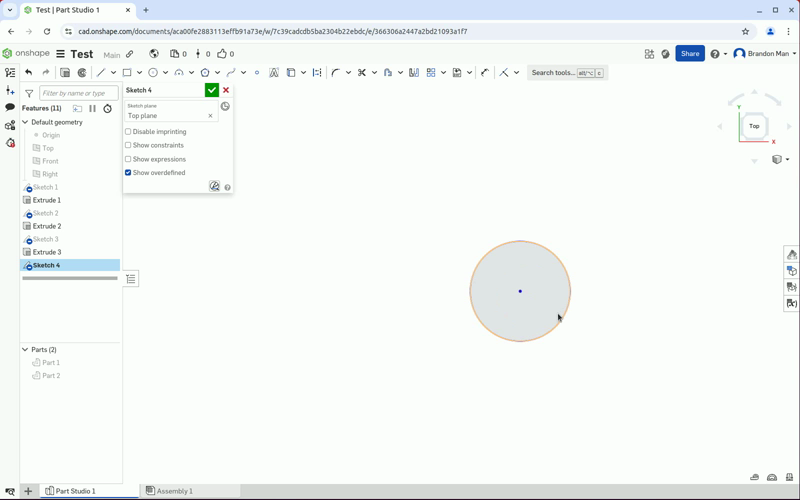
scroll(6)
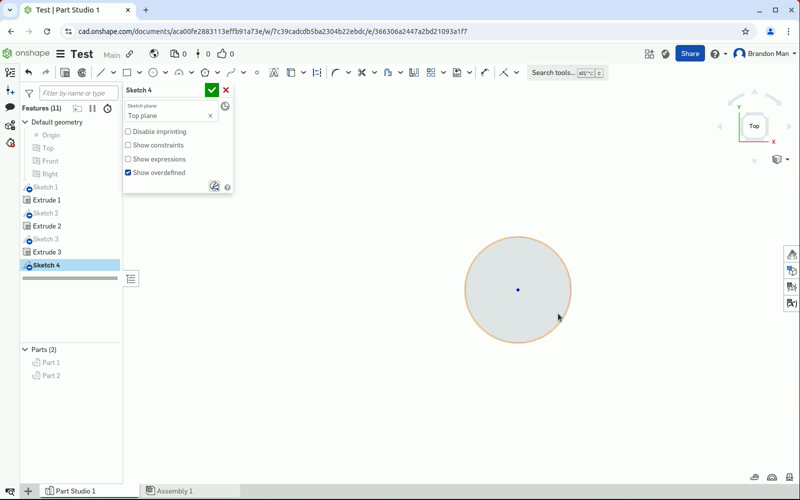
scroll(6)
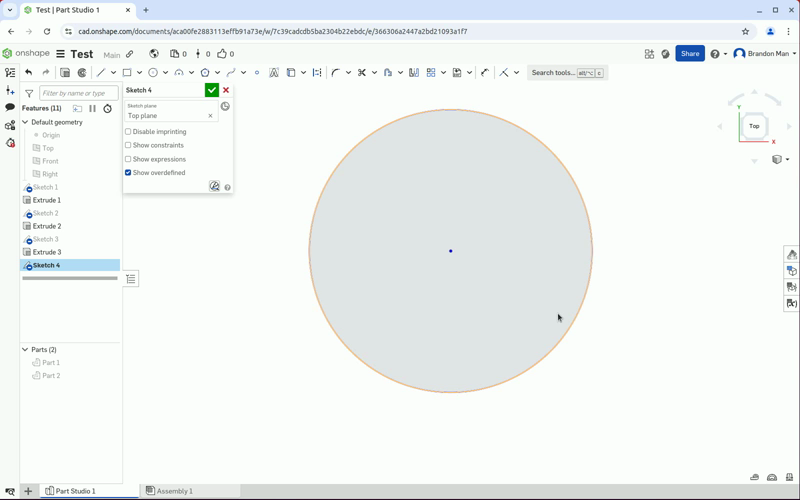
click(558, 313)
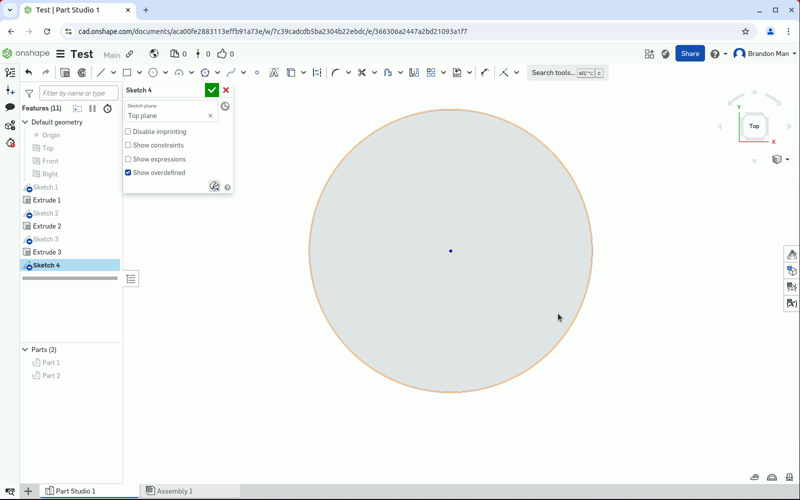
scroll(-6)
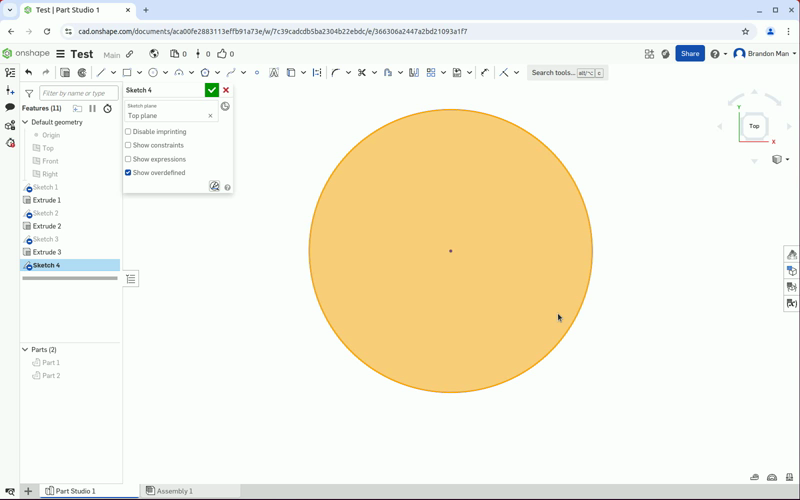
scroll(-6)
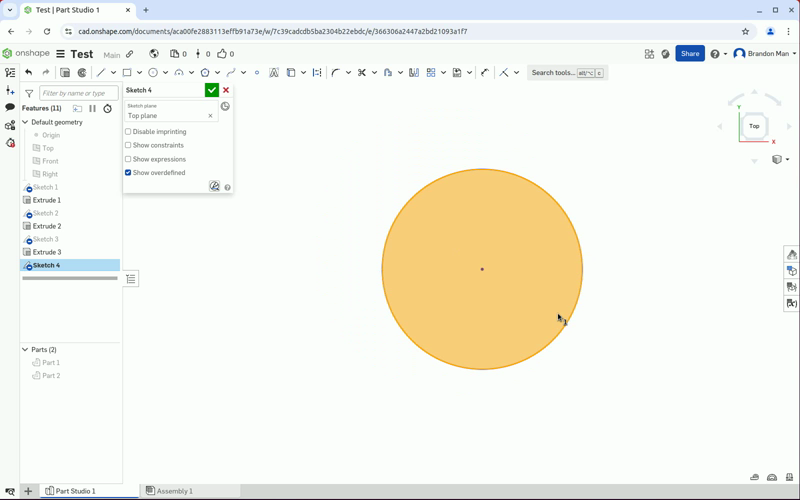
scroll(-6)
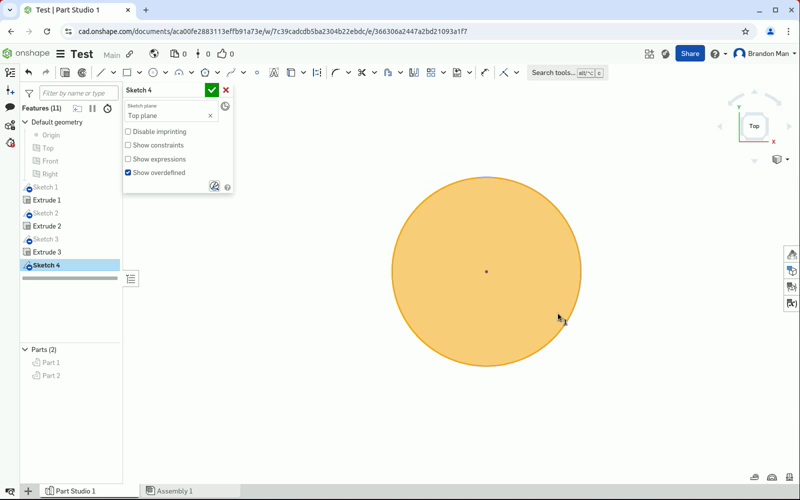
scroll(-6)
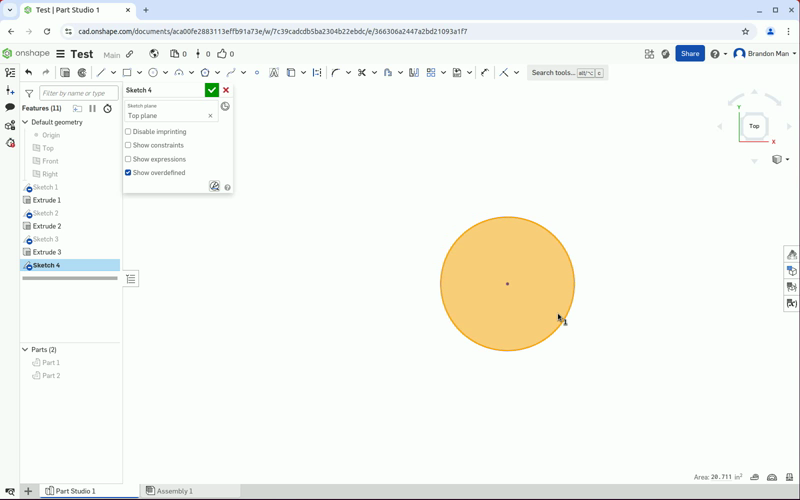
scroll(-6)
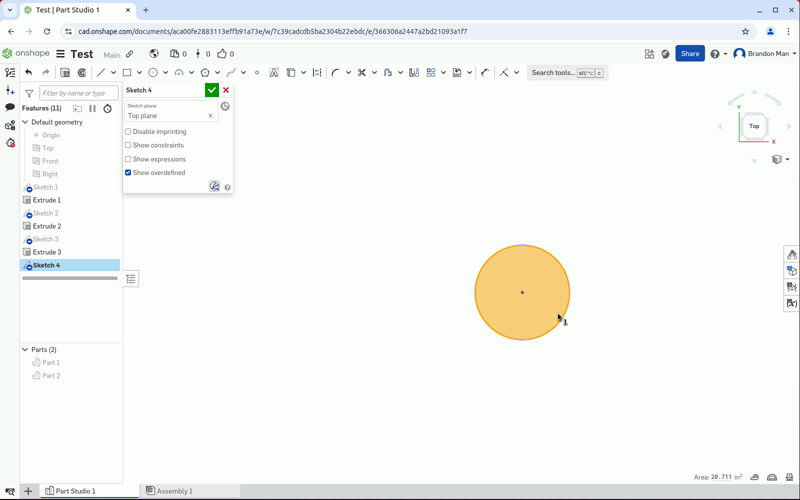
scroll(-6)
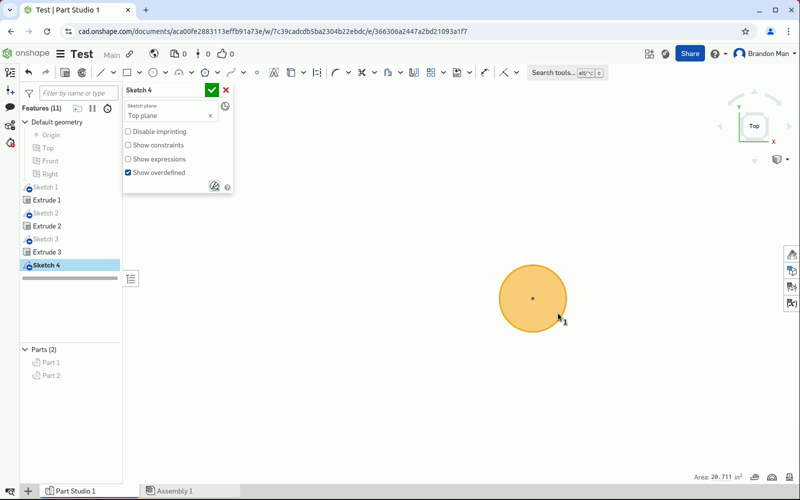
scroll(-6)
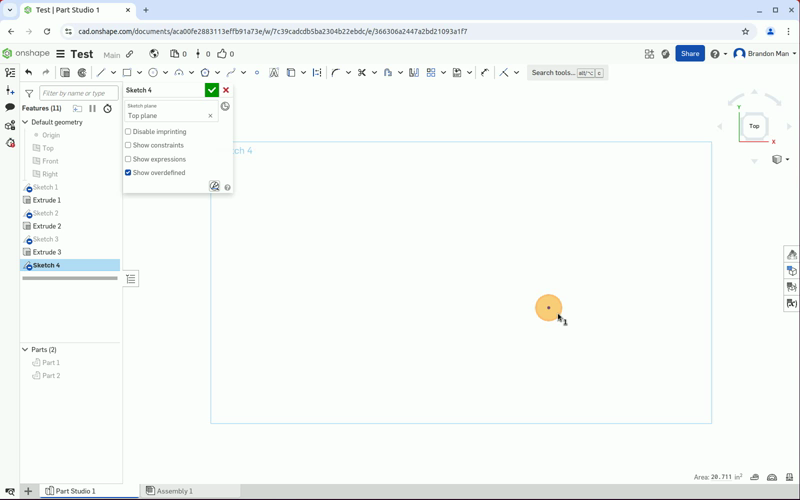
mouse_move(73, 352)
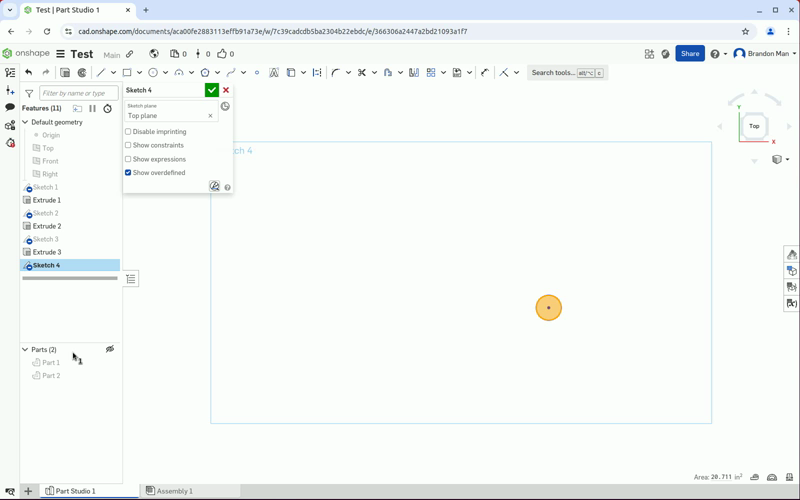
key(shift+y)
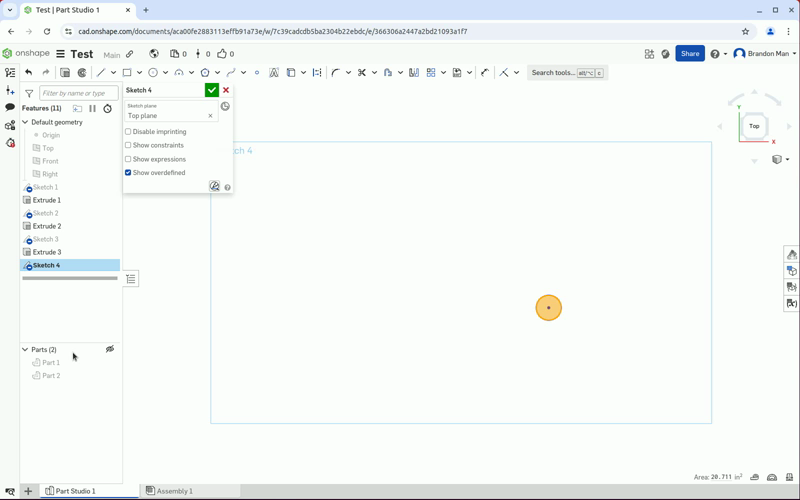
key(shift+e)
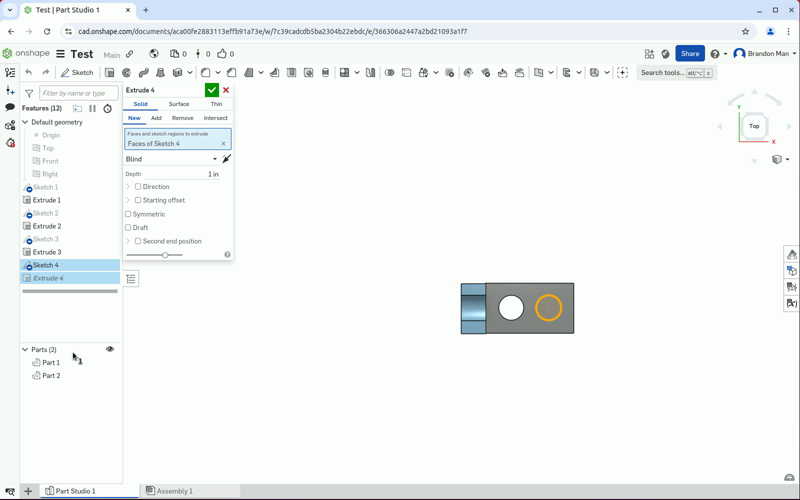
mouse_move(143, 106)
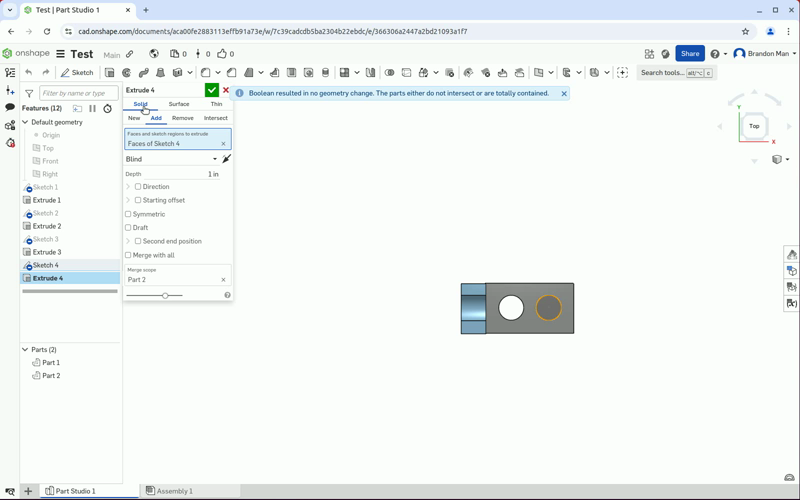
click(143, 106)
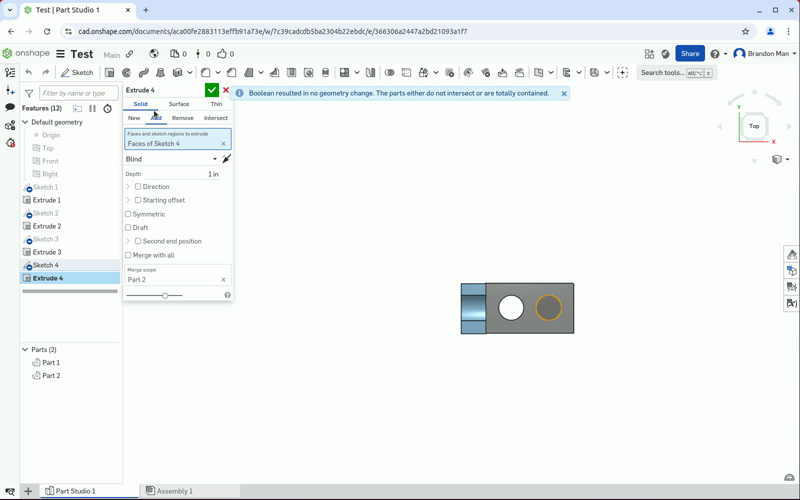
mouse_move(186, 120)
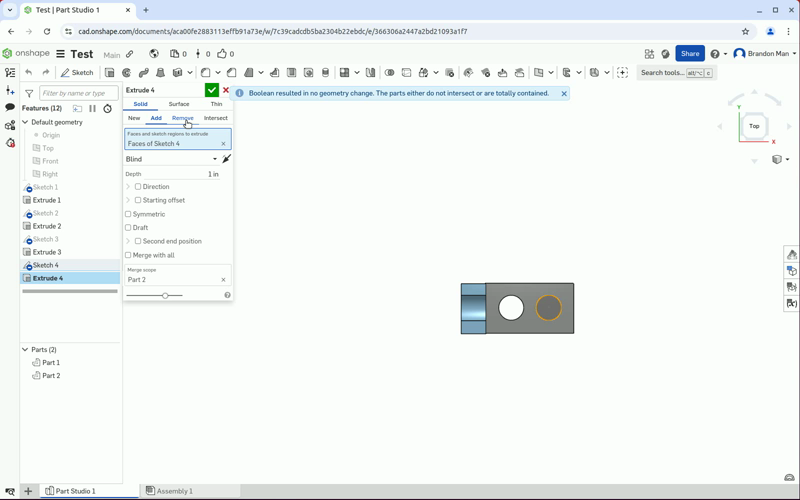
click(186, 120)
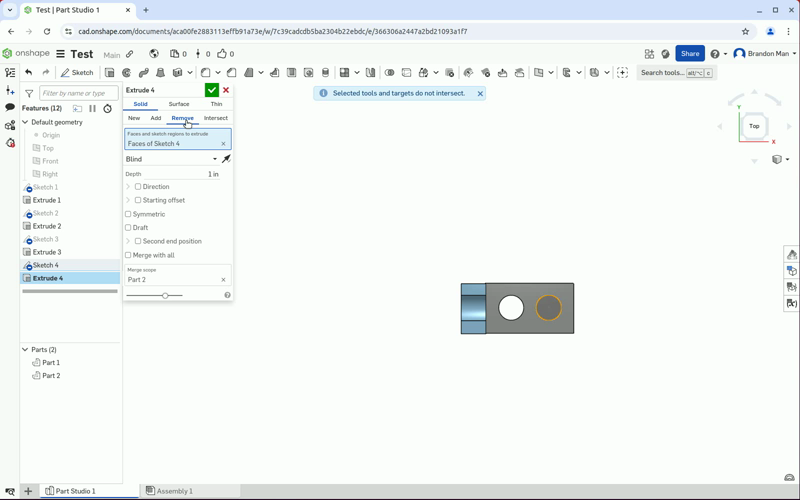
key(tab, 4)
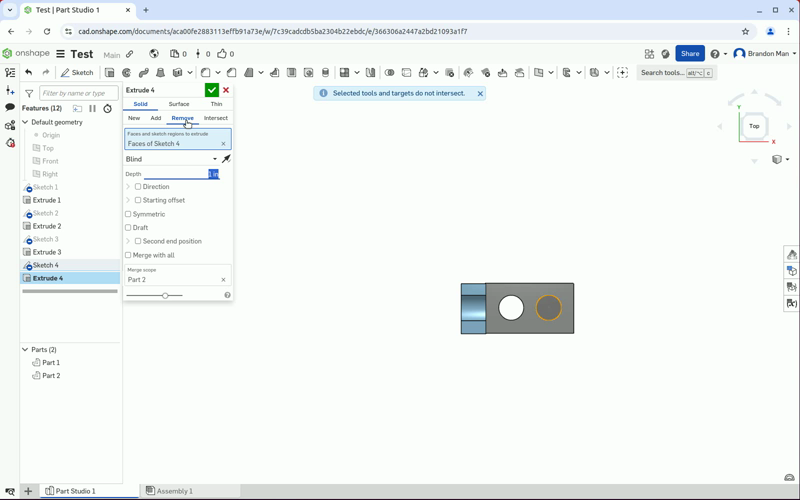
text(-10.351)
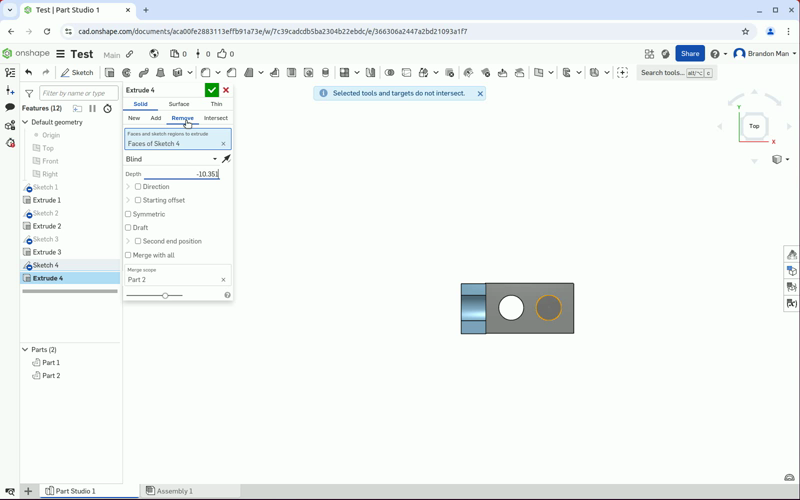
key(tab, 6)
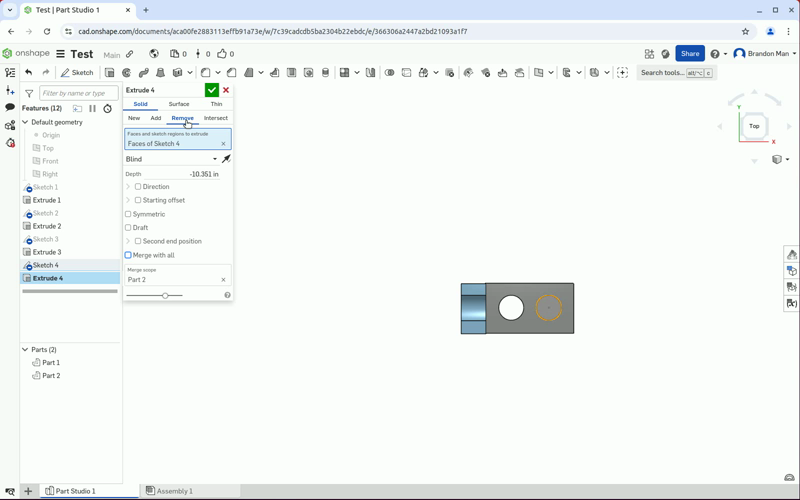
key(space)
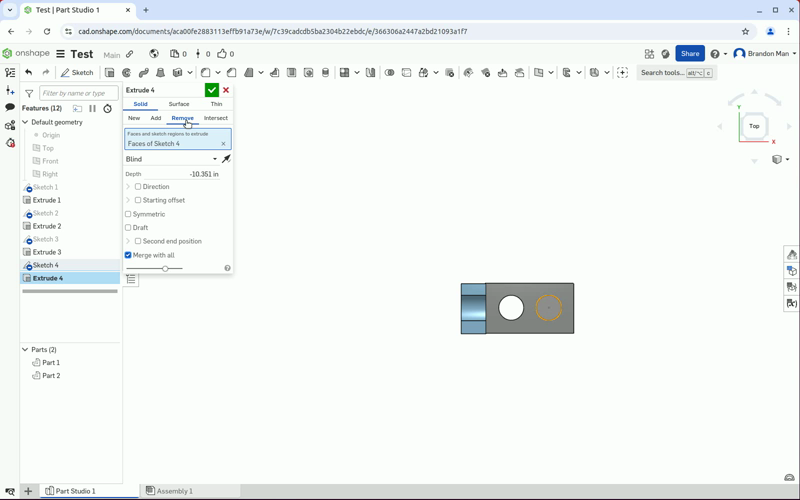
key(enter)
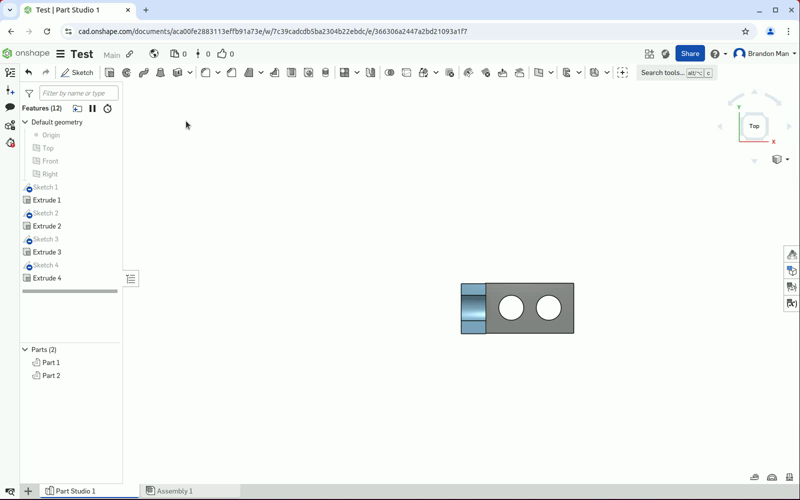
key(shift+h)
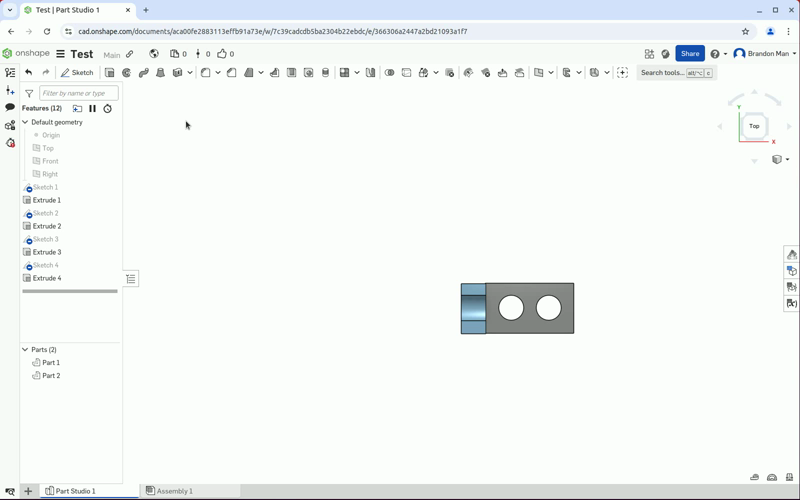
key(shift+h)
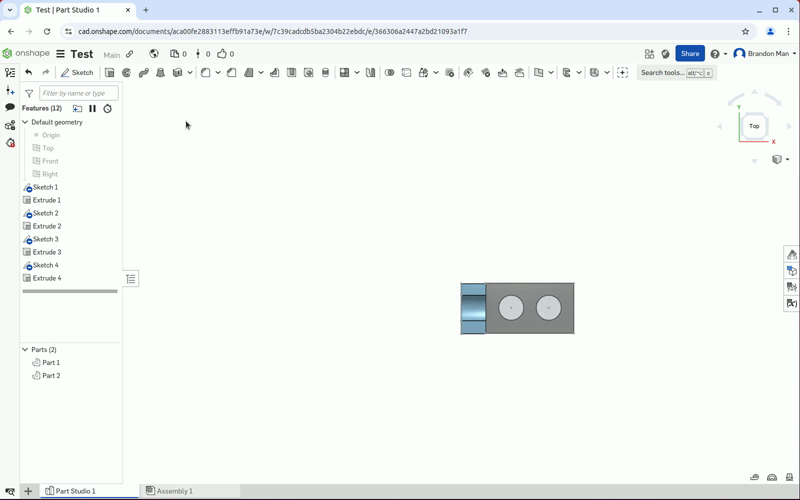
key(shift+7)
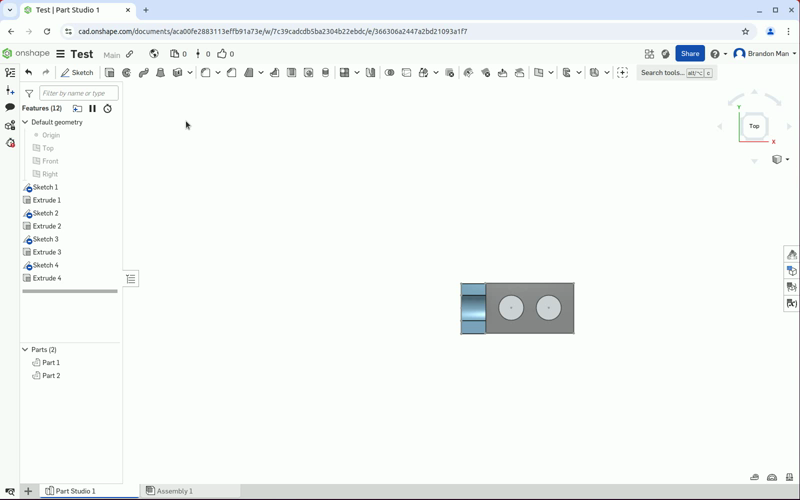
key(up, 3)
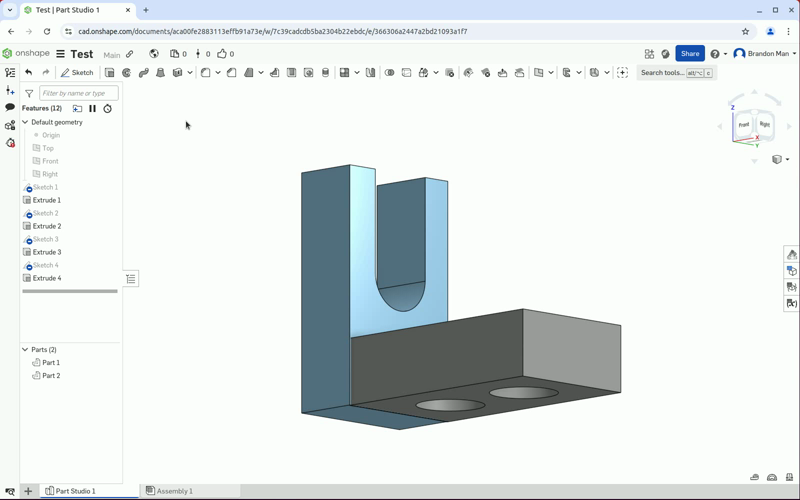
key(left, 3)
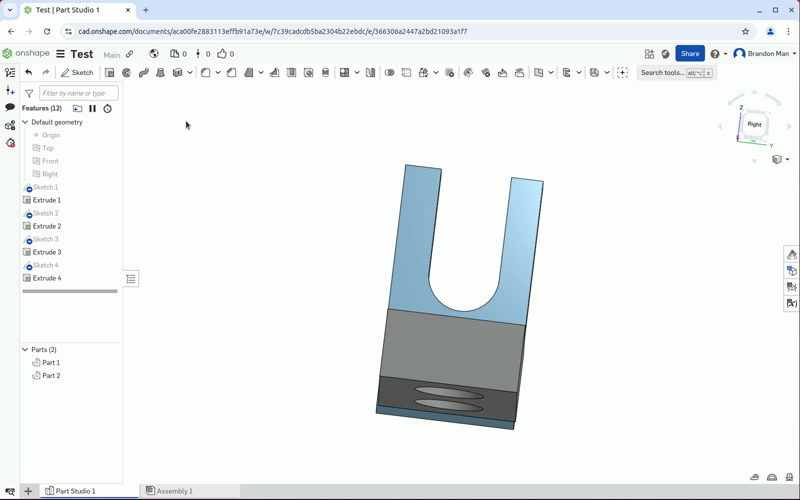
key(right, 3)
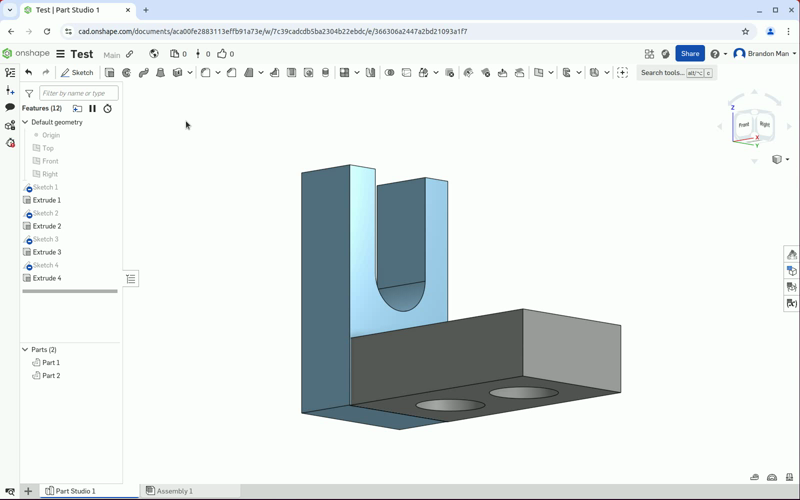
key(down, 3)
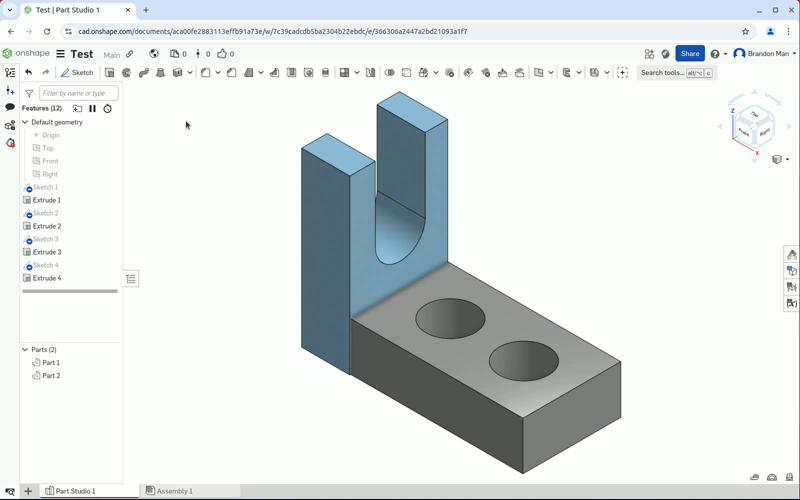
mouse_move(73, 189)
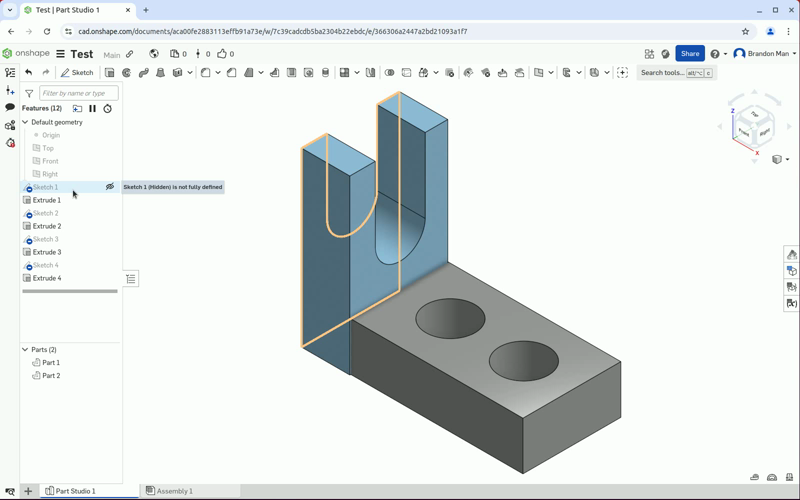
click(73, 189)